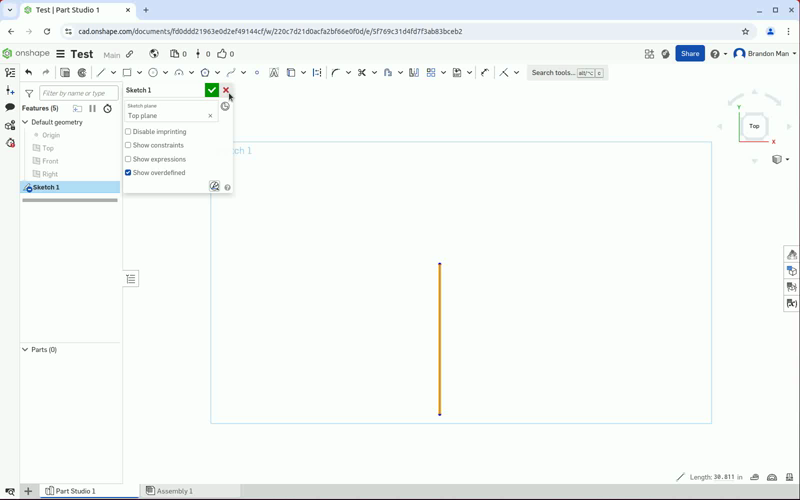
key(shift+h)
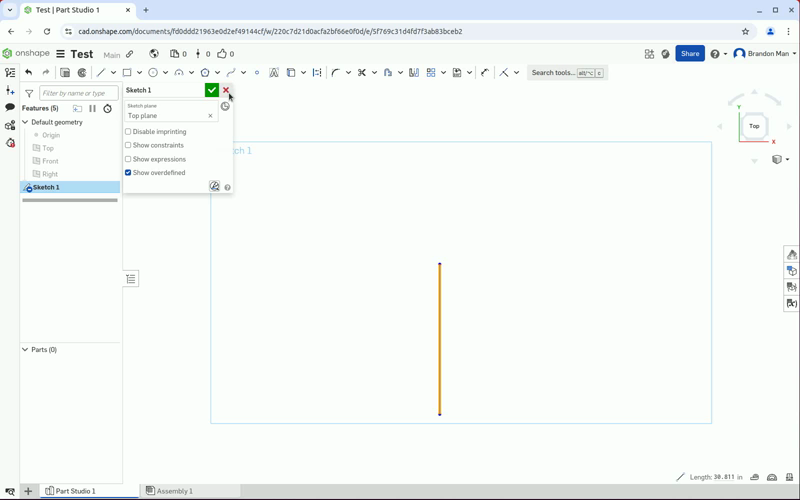
key(shift+s)
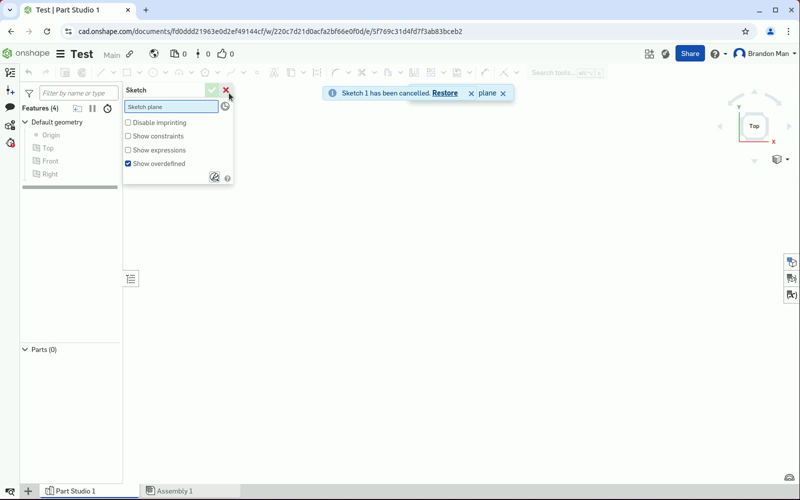
mouse_move(73, 150)
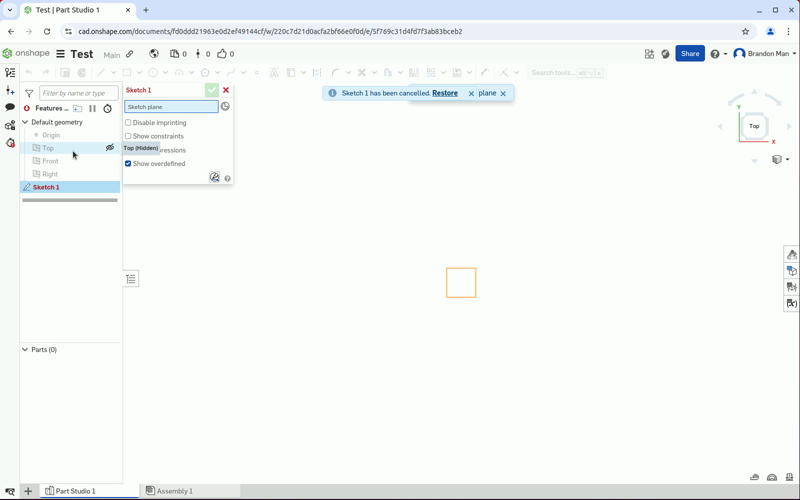
click(73, 150)
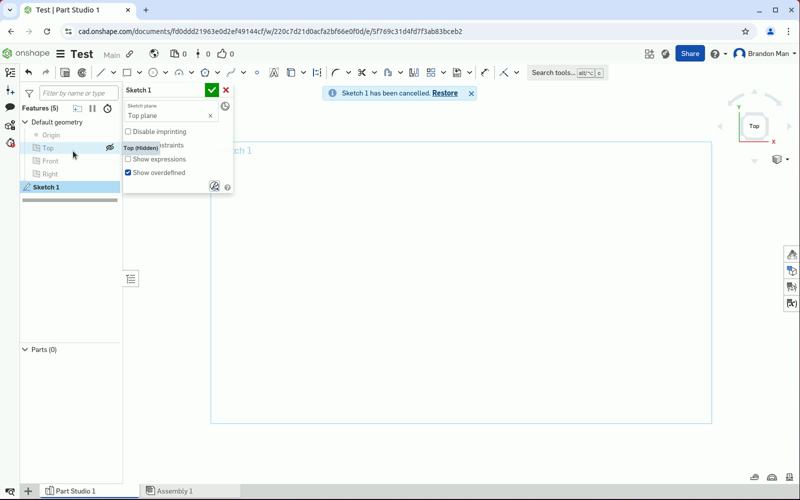
mouse_move(73, 352)
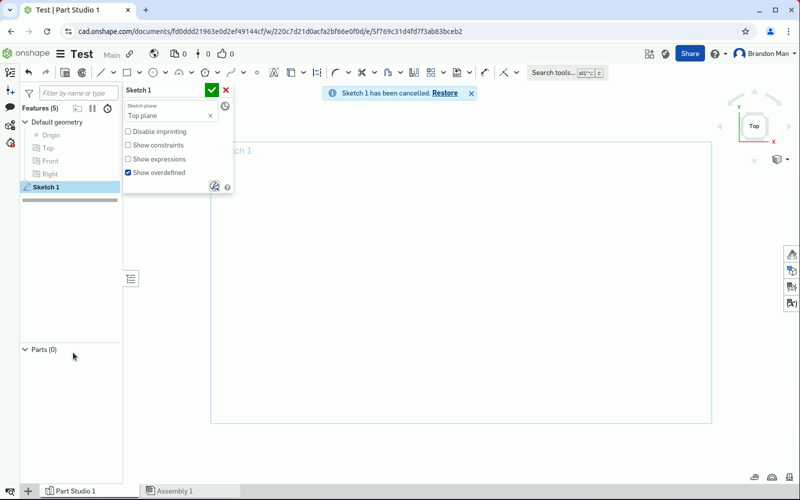
key(y)
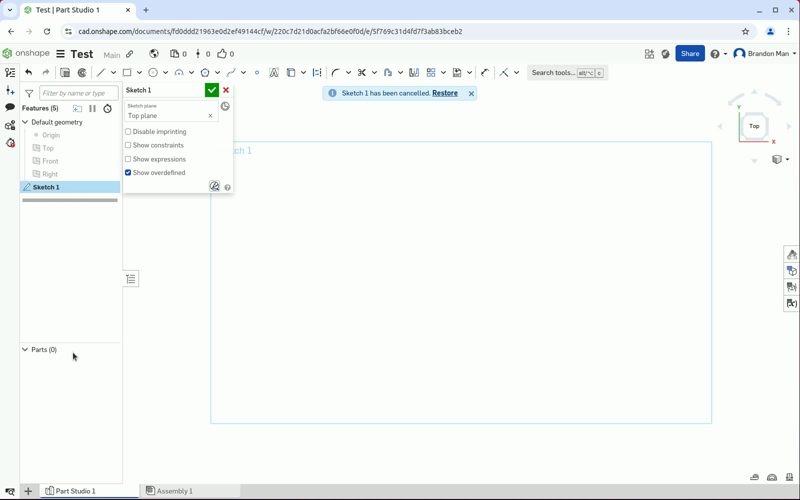
key(a)
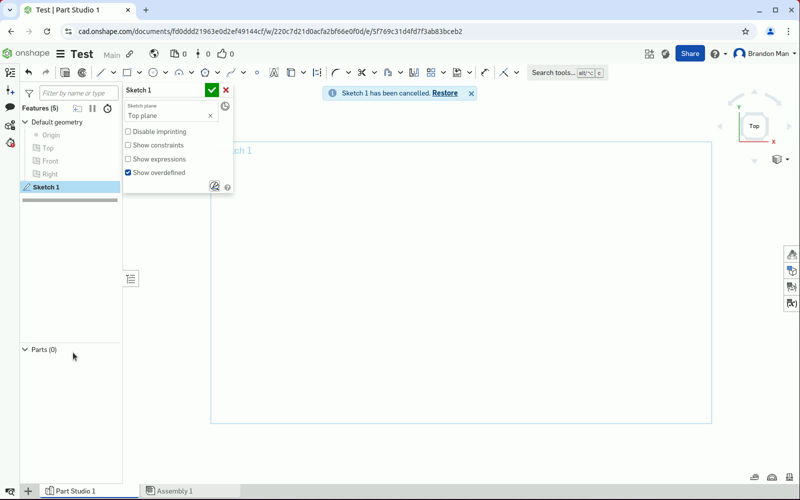
key_down(shift)
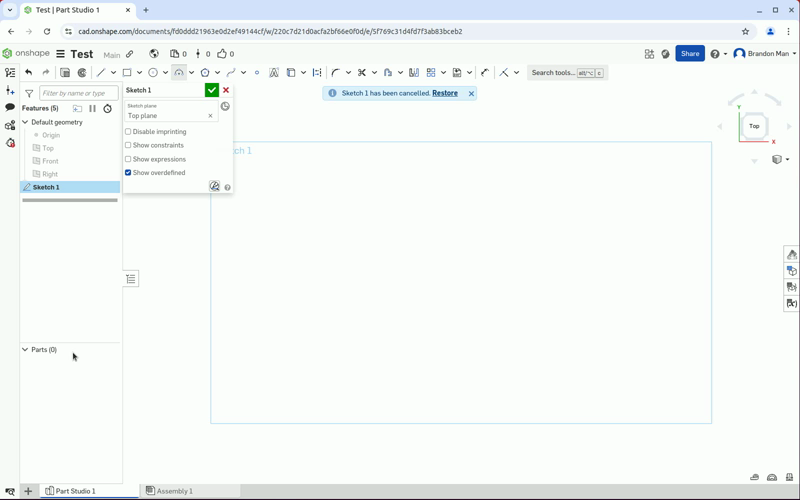
mouse_move(398, 247)
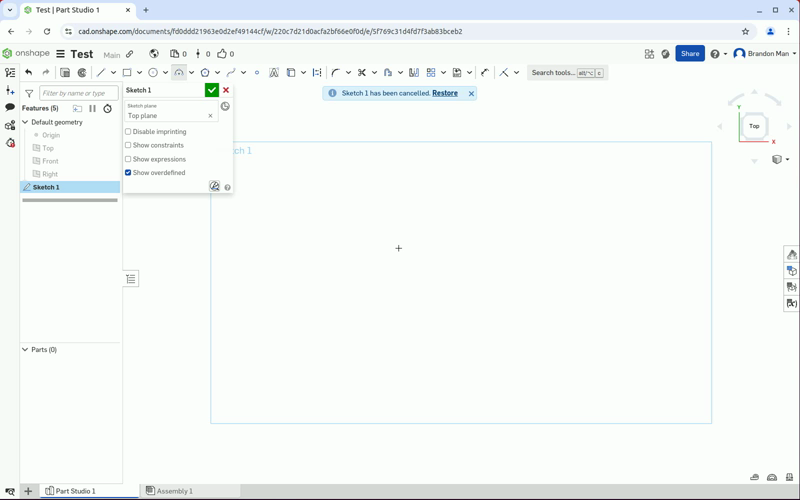
click(398, 247)
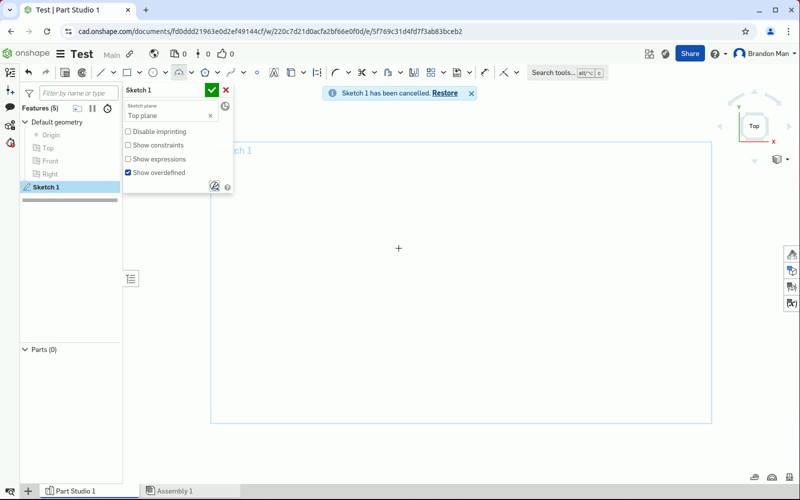
key_up(shift)
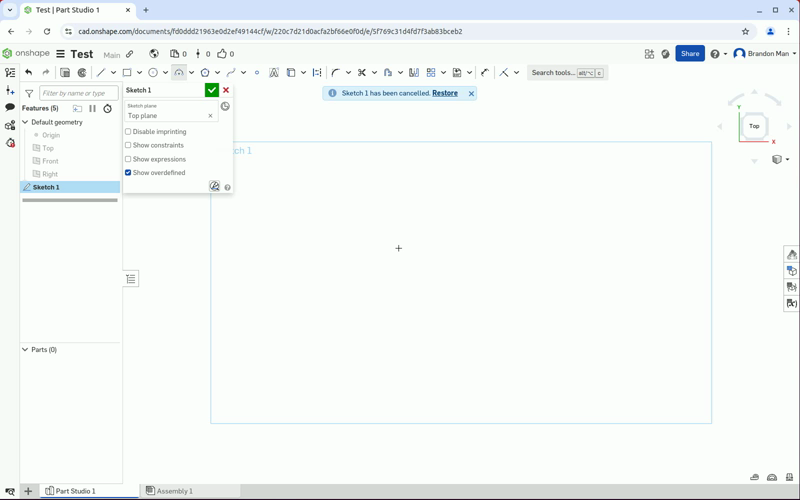
key_down(shift)
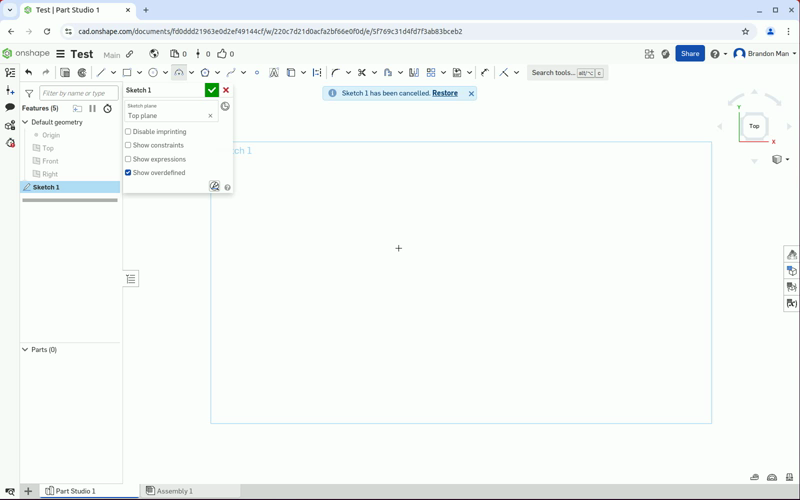
mouse_move(405, 314)
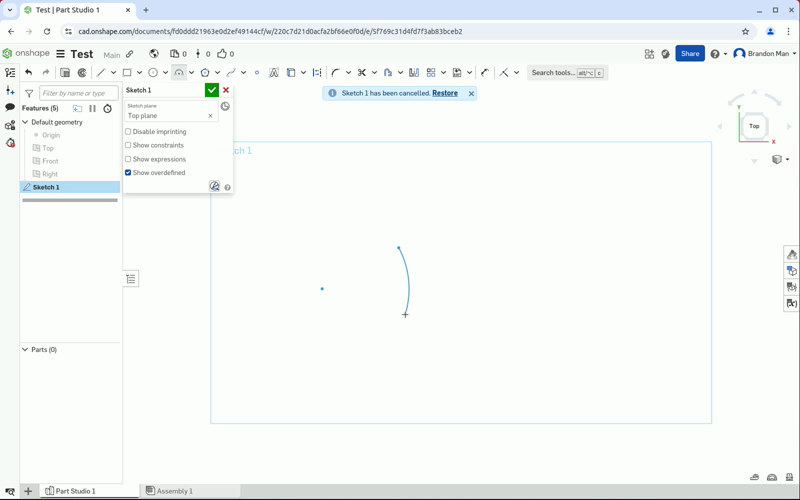
click(405, 314)
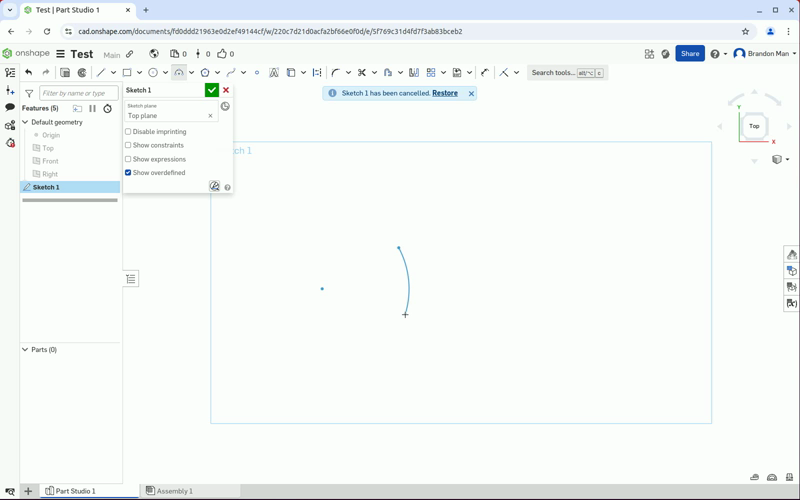
mouse_move(422, 279)
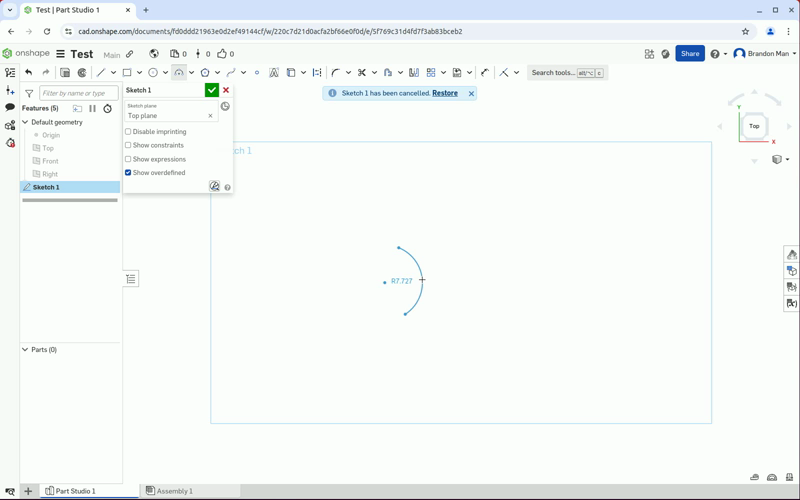
click(422, 279)
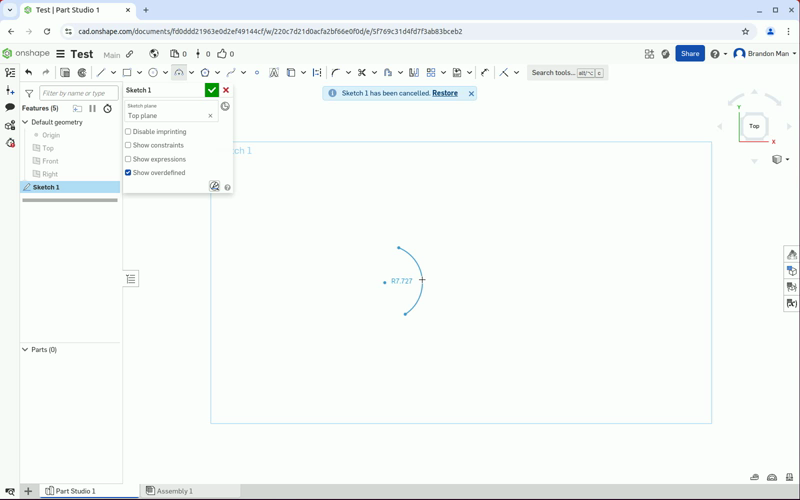
key_up(shift)
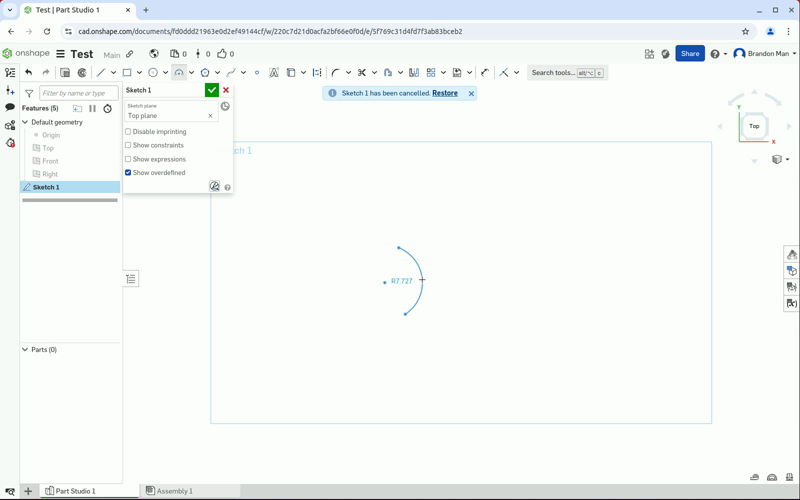
mouse_move(405, 314)
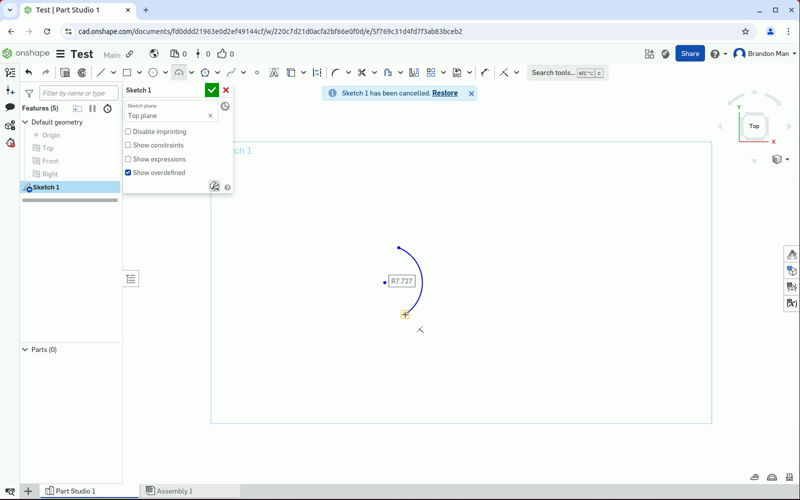
click(405, 314)
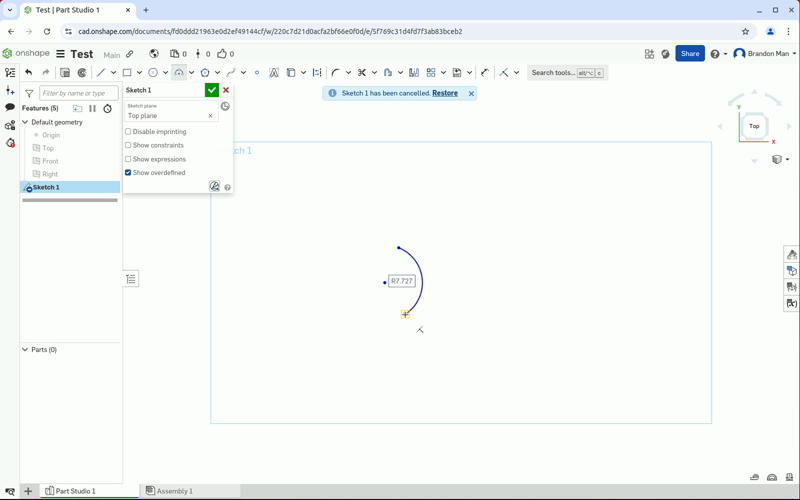
key_down(shift)
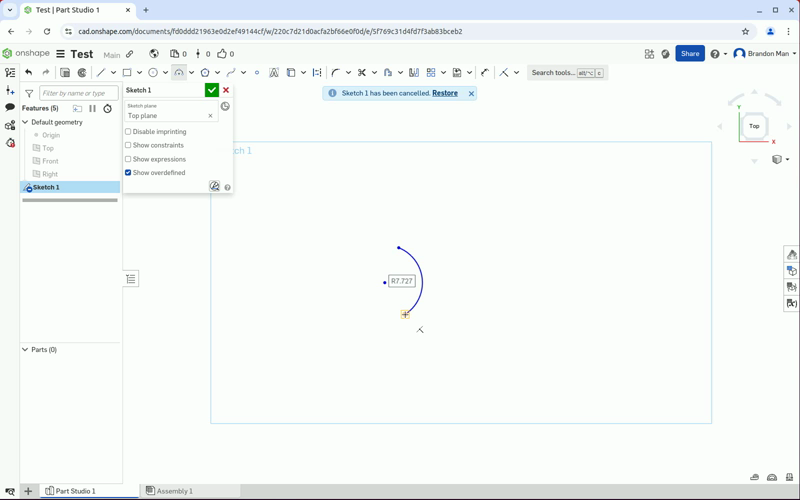
mouse_move(425, 345)
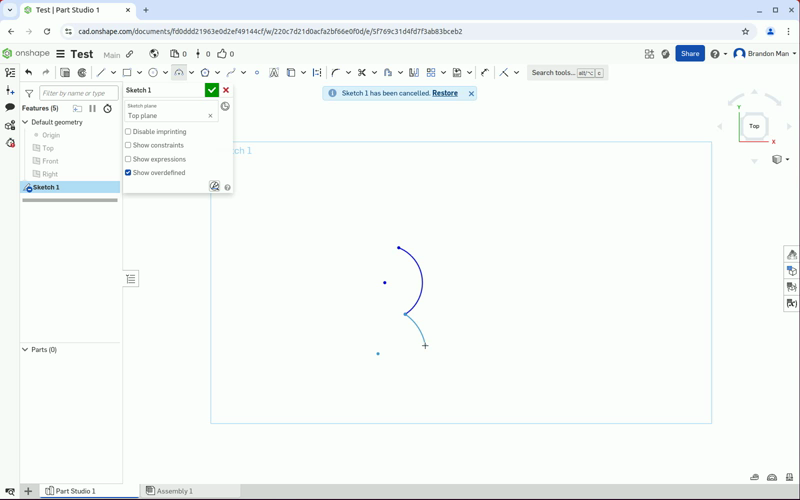
click(425, 345)
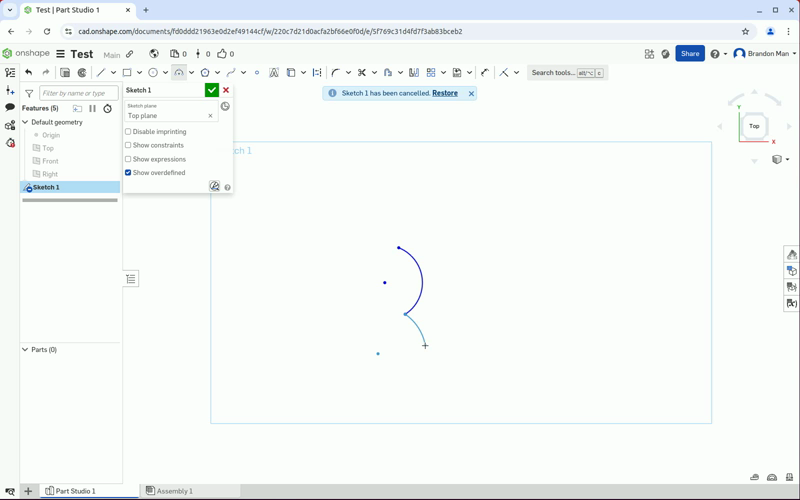
mouse_move(400, 339)
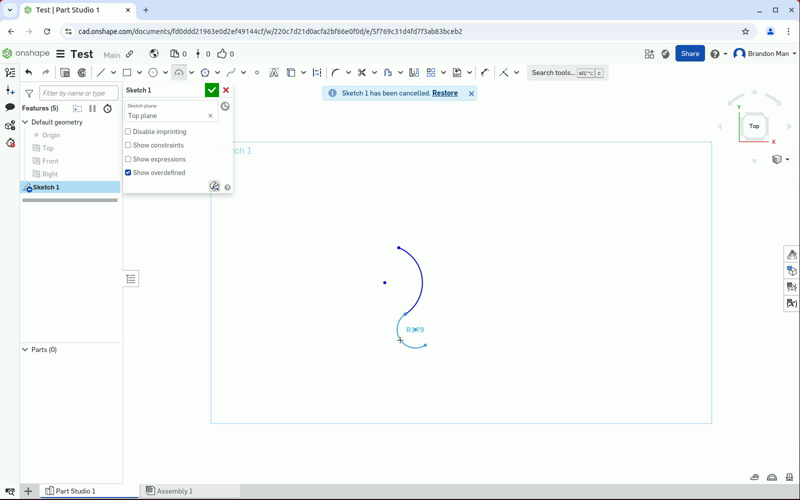
click(400, 339)
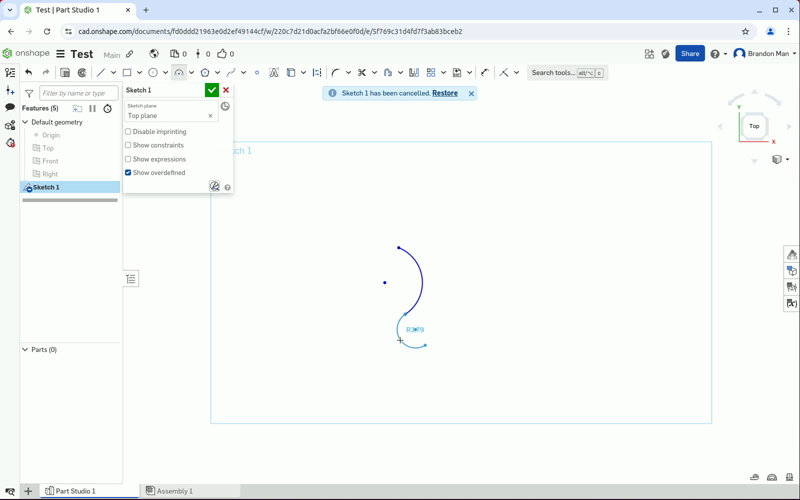
key_up(shift)
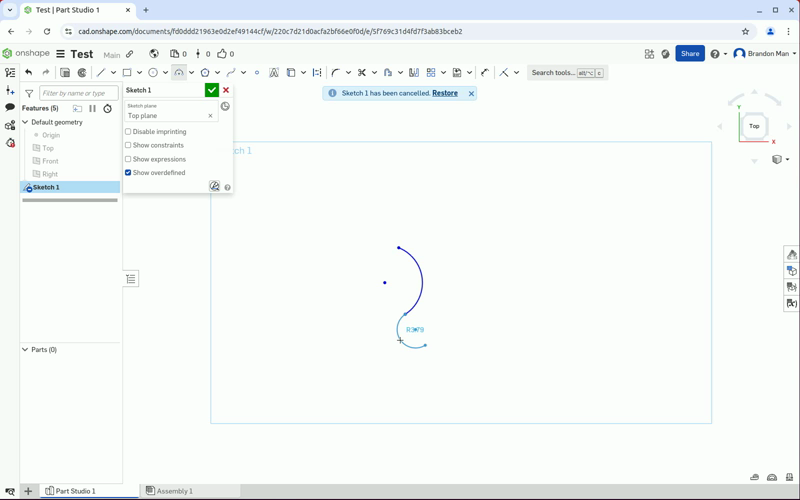
mouse_move(425, 345)
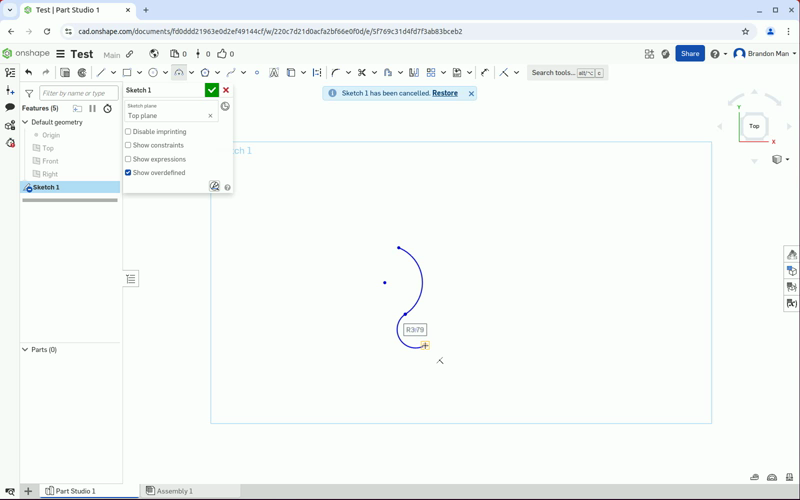
click(425, 345)
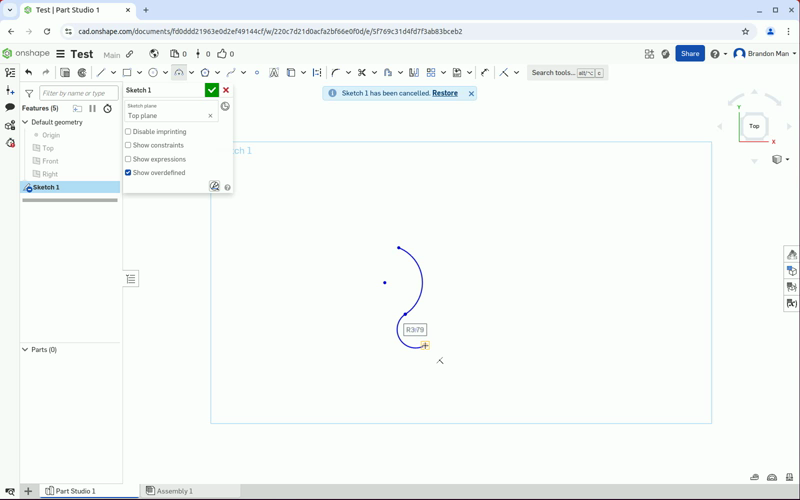
key_down(shift)
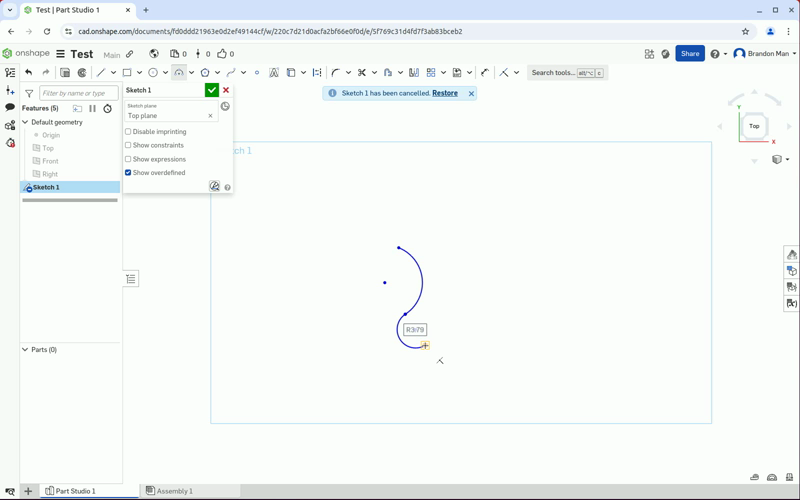
mouse_move(491, 336)
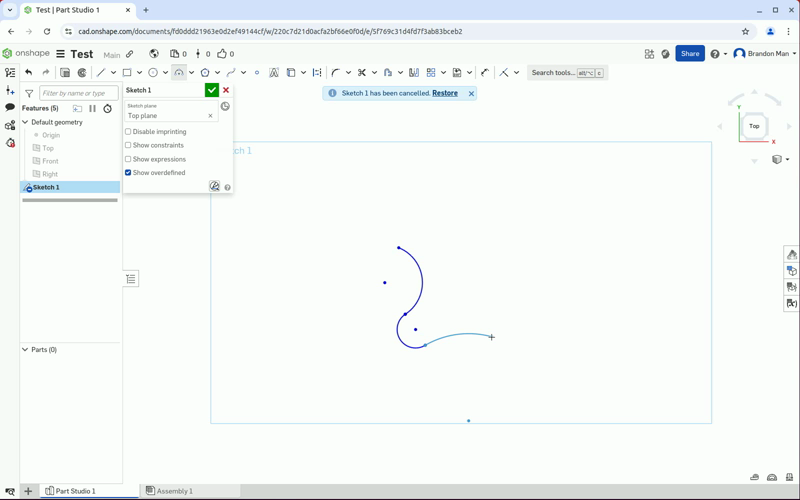
click(491, 336)
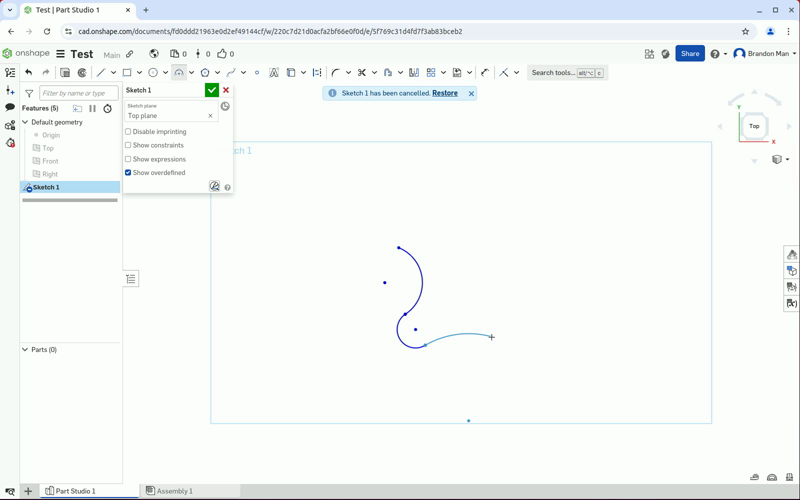
mouse_move(456, 320)
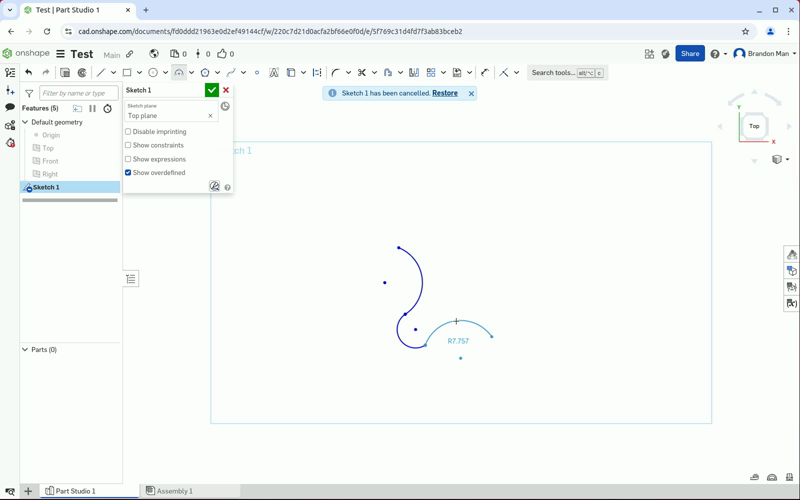
click(456, 320)
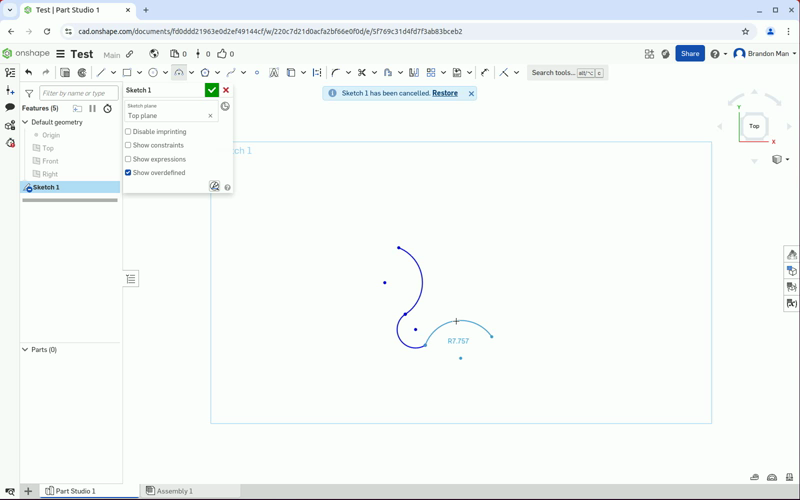
key_up(shift)
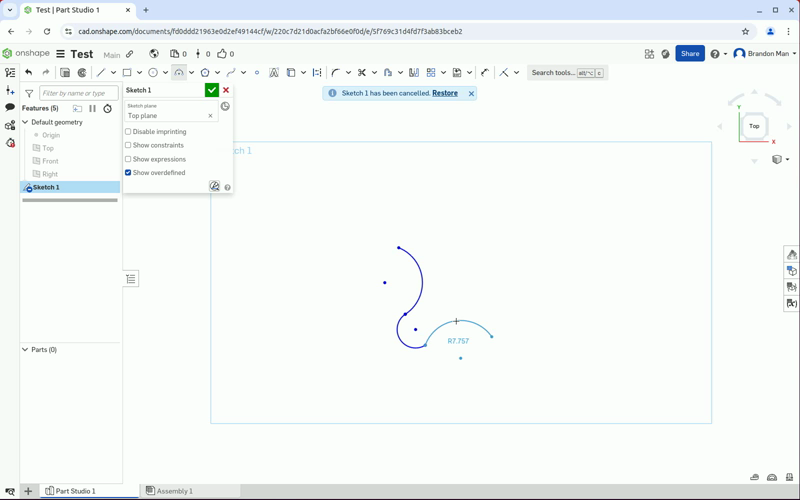
mouse_move(491, 336)
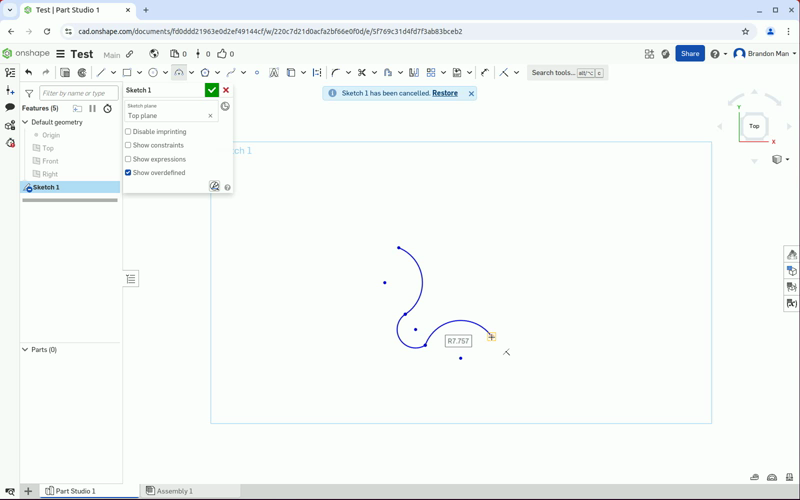
click(491, 336)
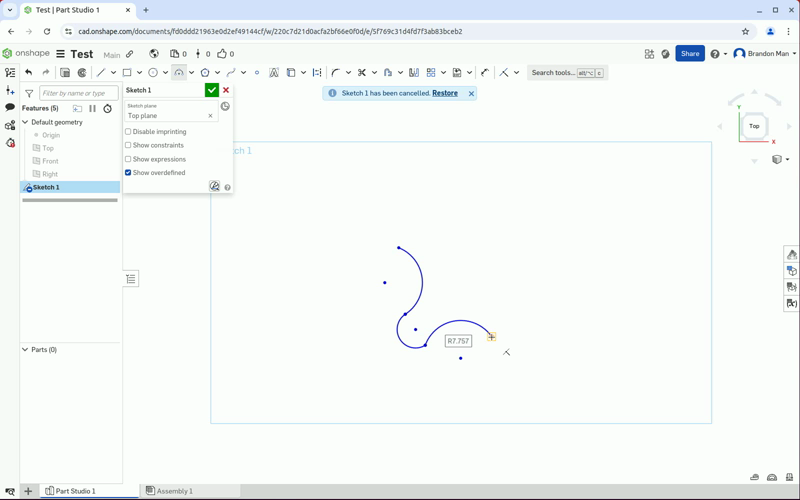
key_down(shift)
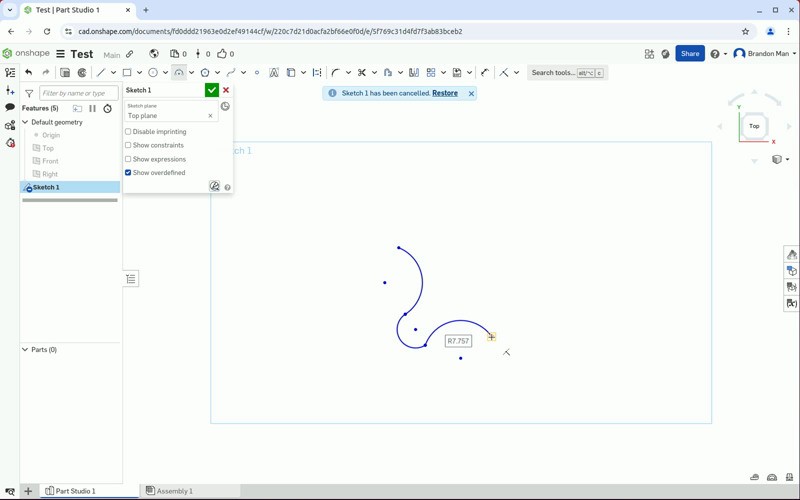
mouse_move(522, 317)
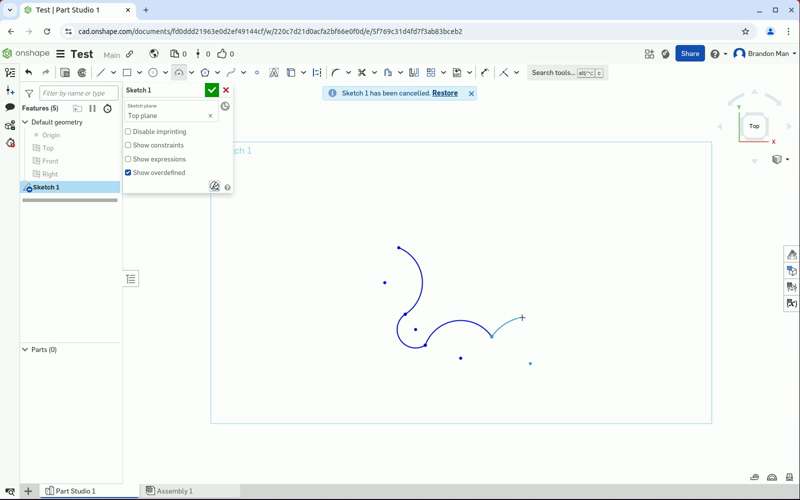
click(522, 317)
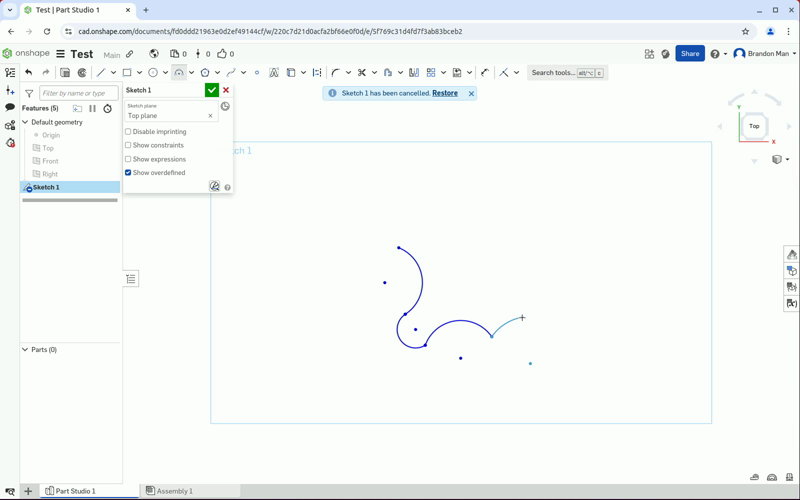
mouse_move(516, 342)
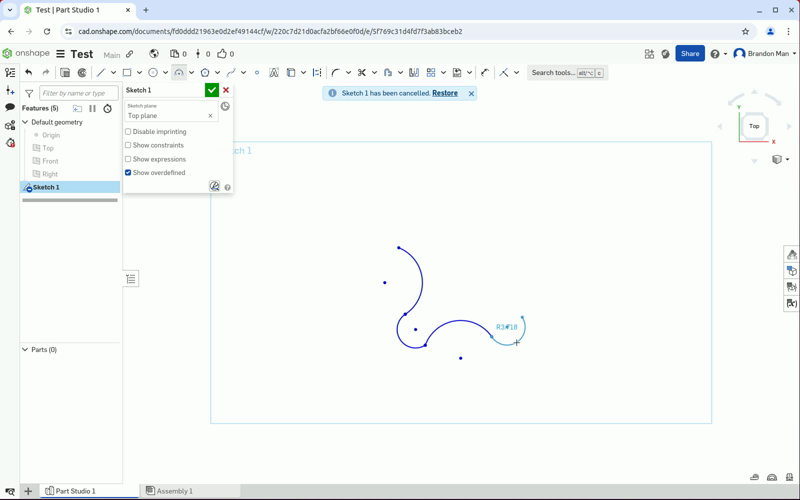
click(516, 342)
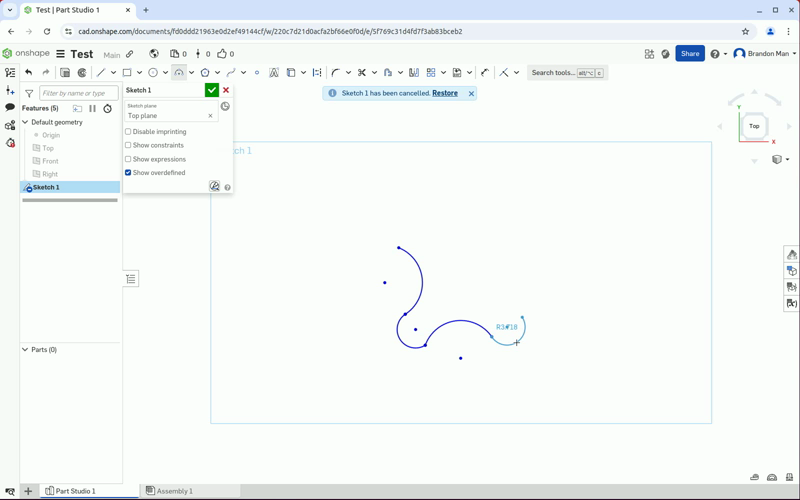
key_up(shift)
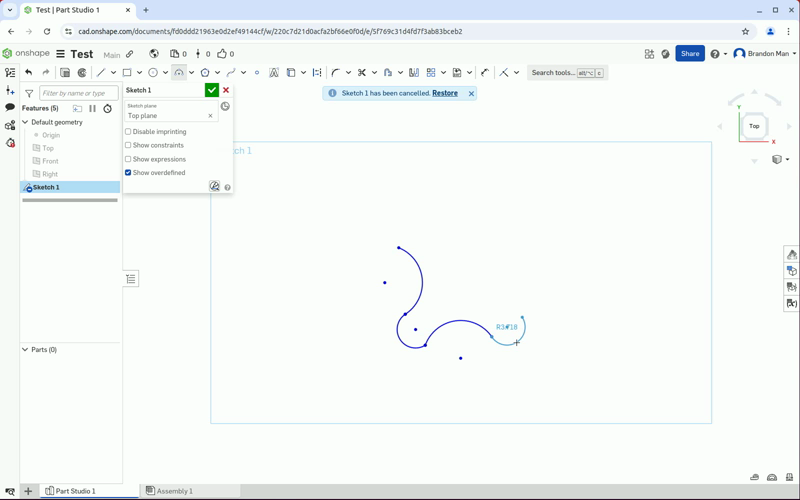
mouse_move(522, 317)
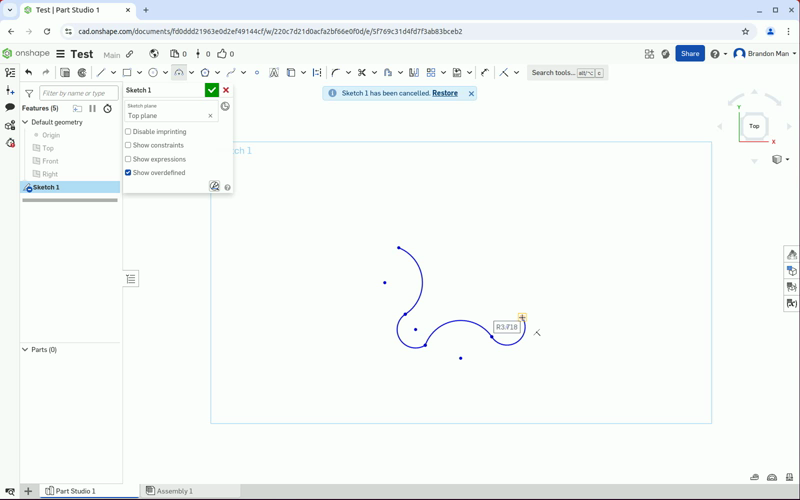
click(522, 317)
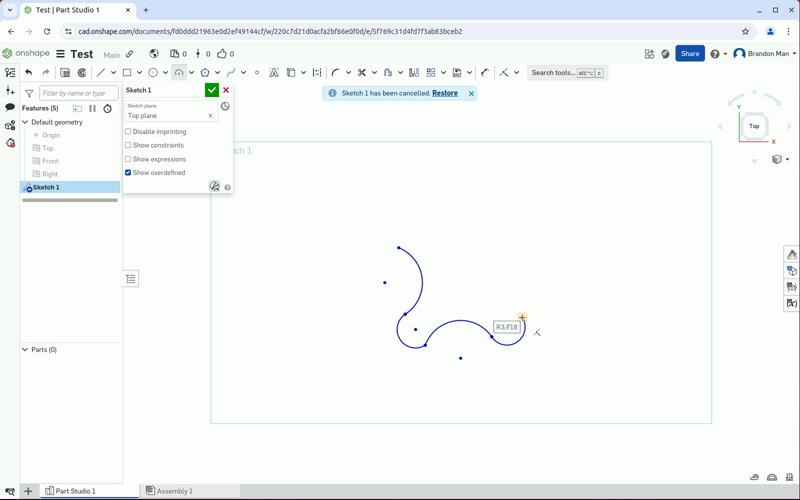
key_down(shift)
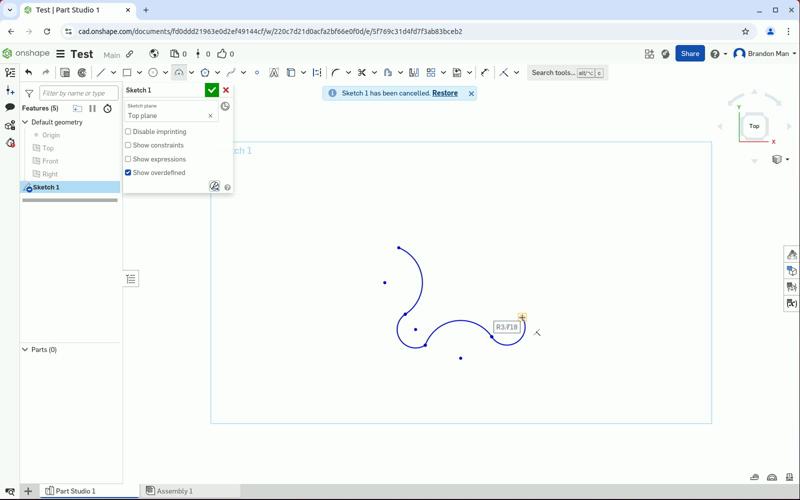
mouse_move(515, 251)
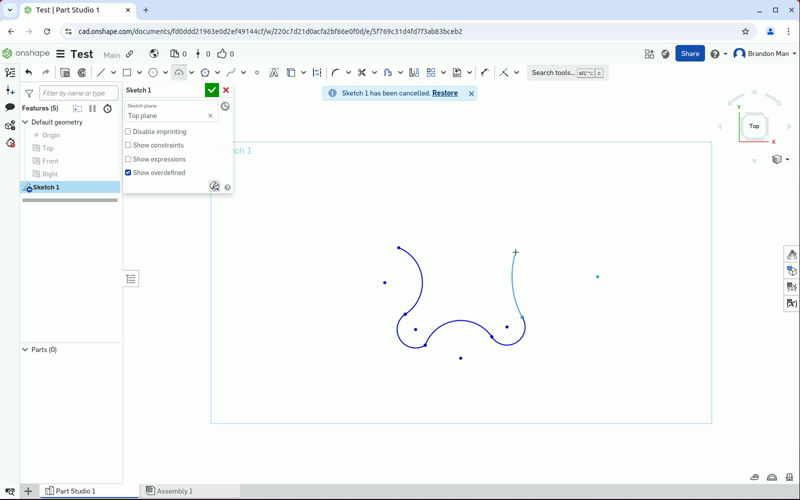
click(515, 251)
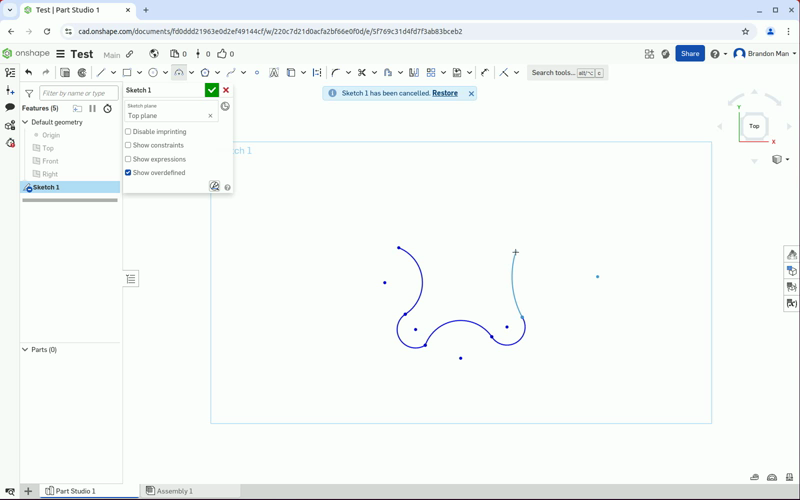
mouse_move(499, 286)
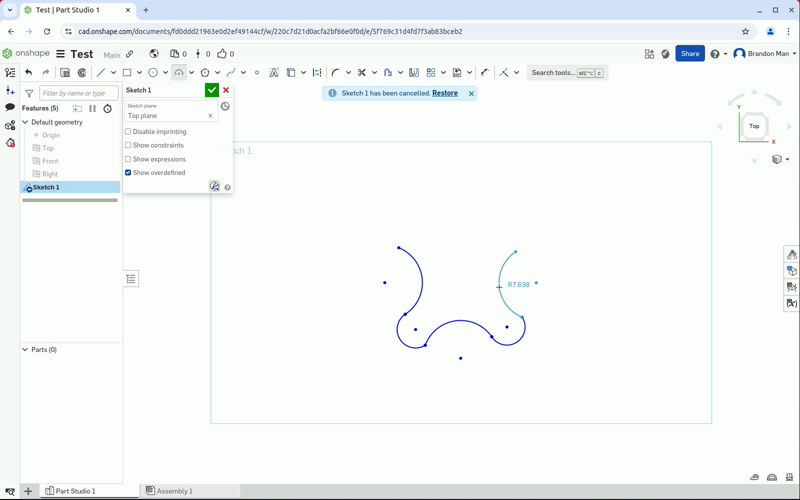
click(499, 286)
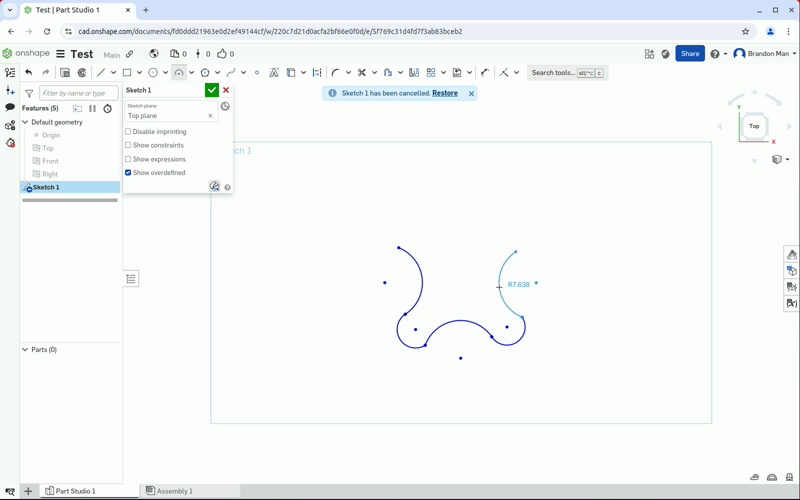
key_up(shift)
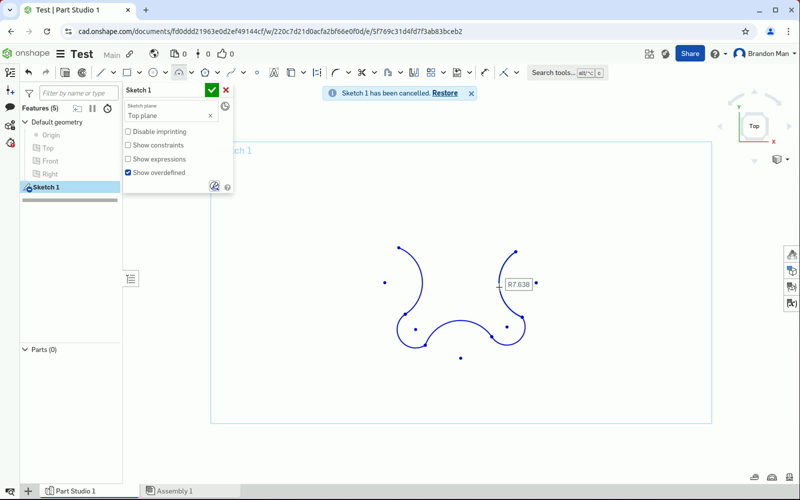
mouse_move(515, 251)
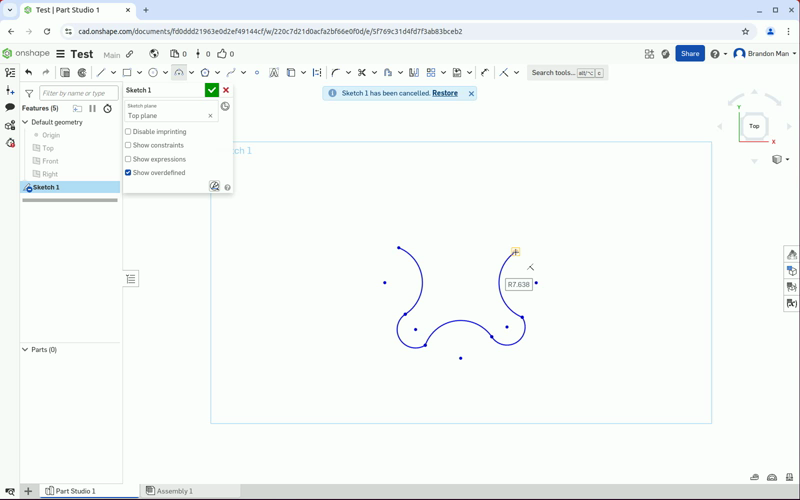
click(515, 251)
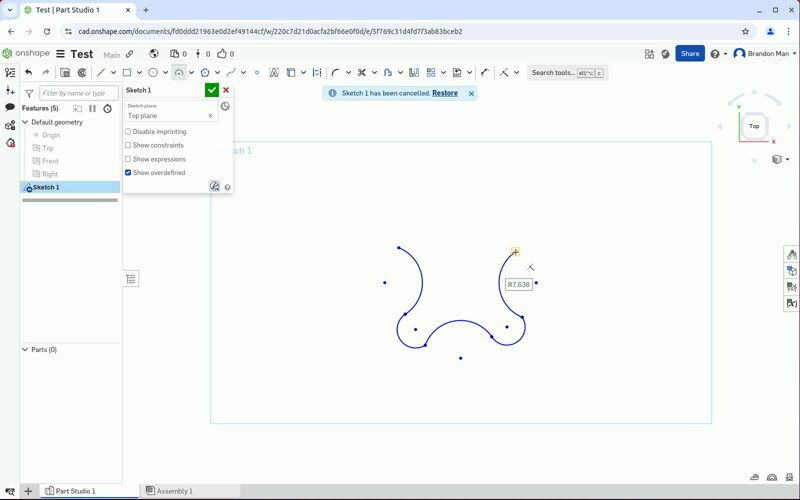
key_down(shift)
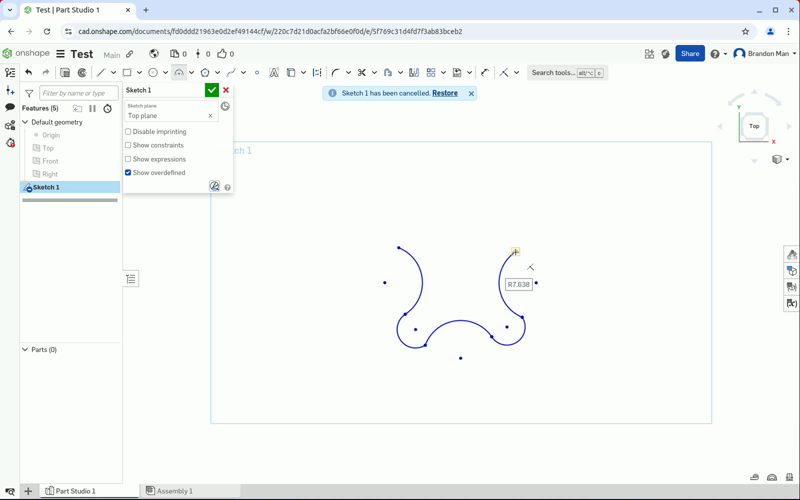
mouse_move(495, 221)
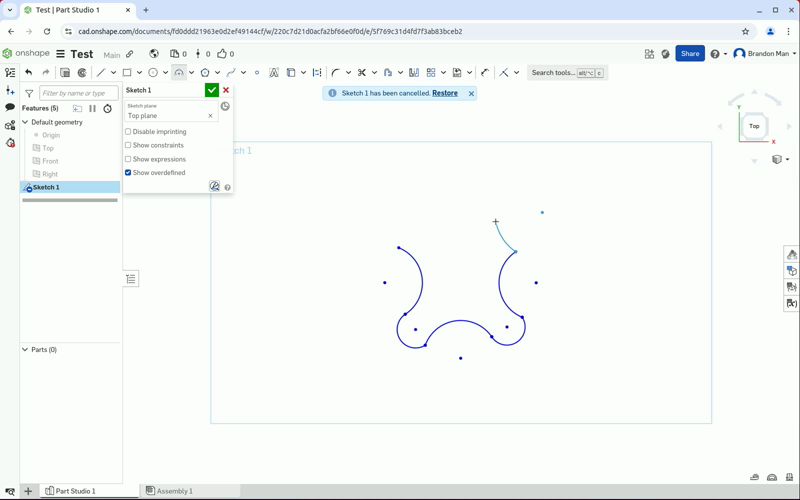
click(495, 221)
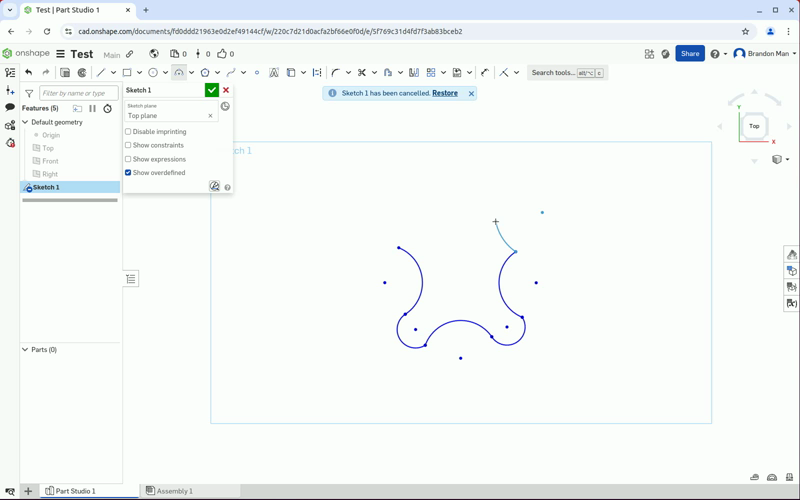
mouse_move(520, 226)
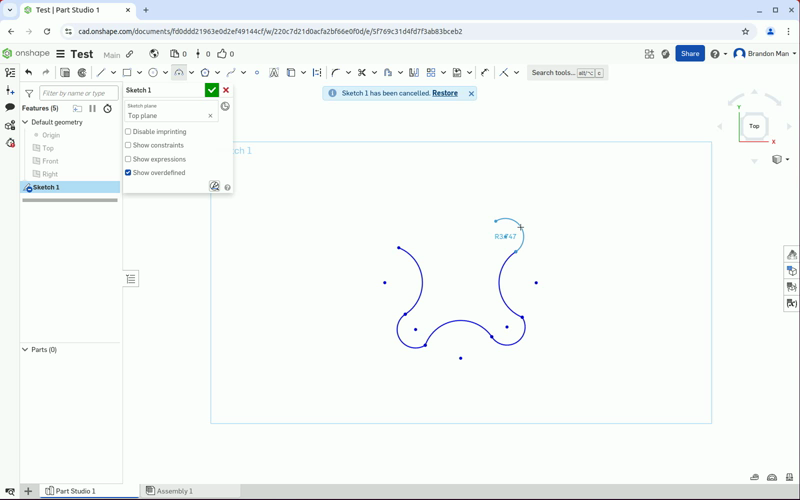
click(520, 226)
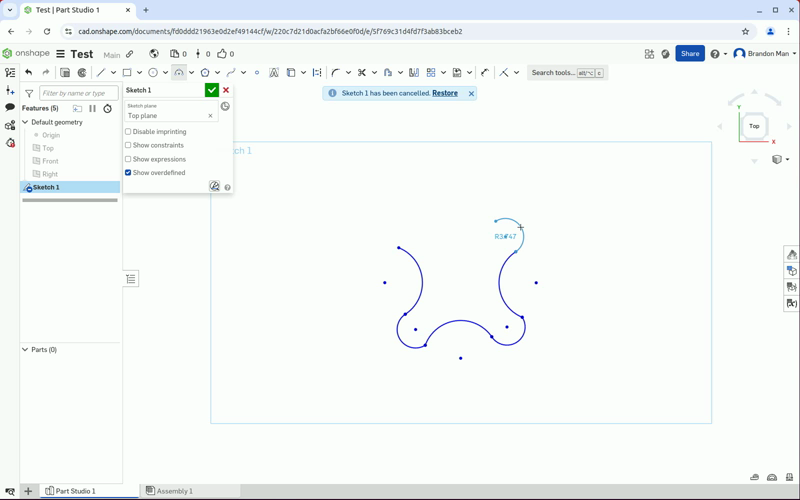
key_up(shift)
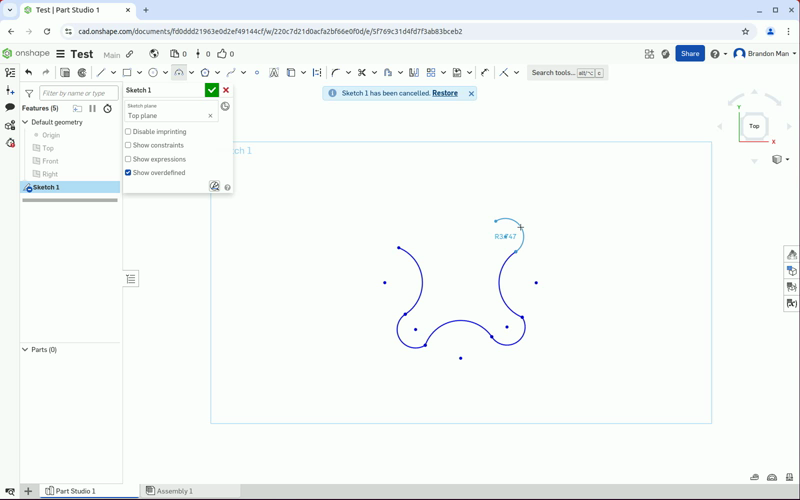
mouse_move(495, 221)
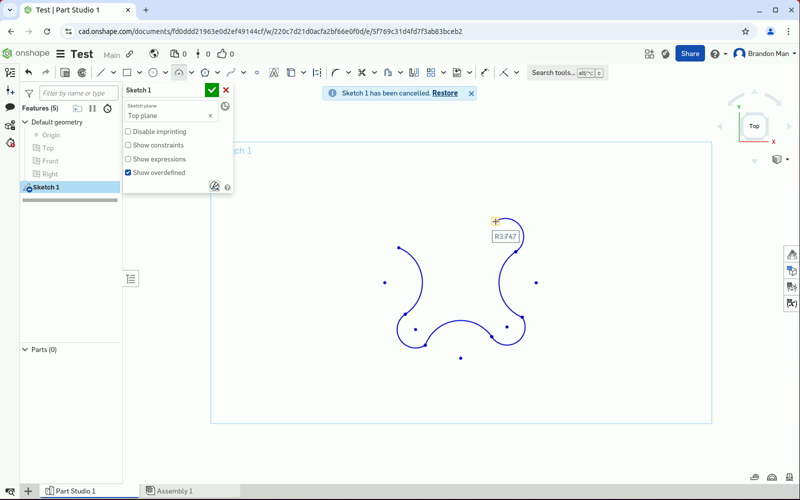
click(495, 221)
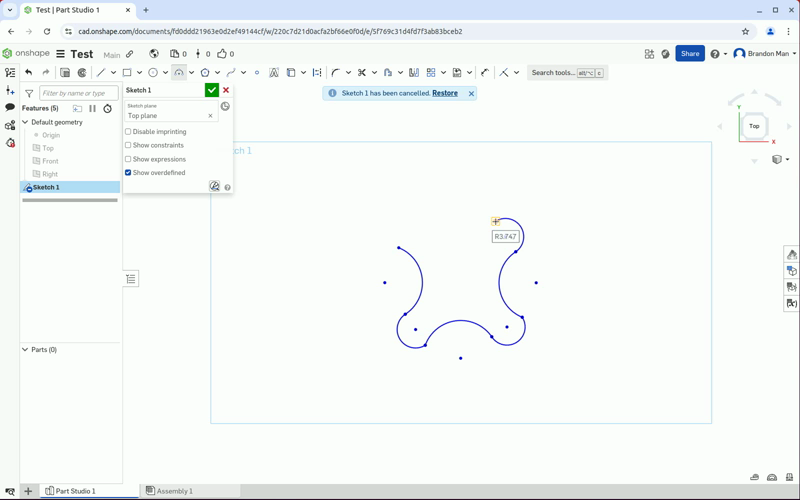
key_down(shift)
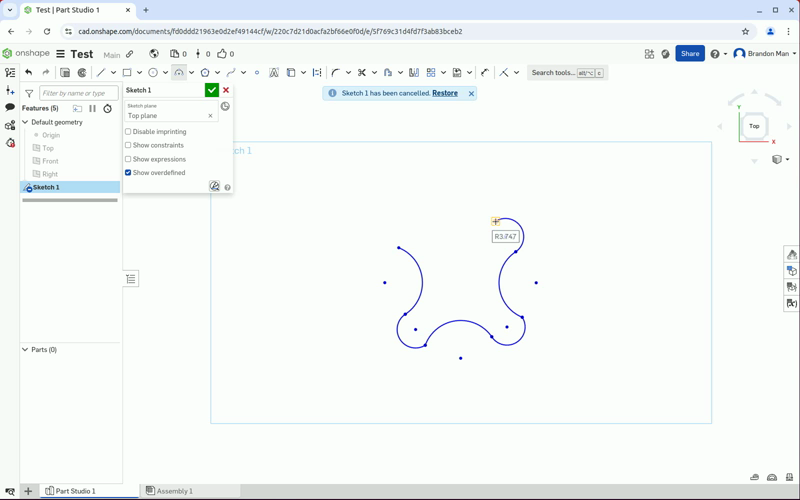
mouse_move(429, 227)
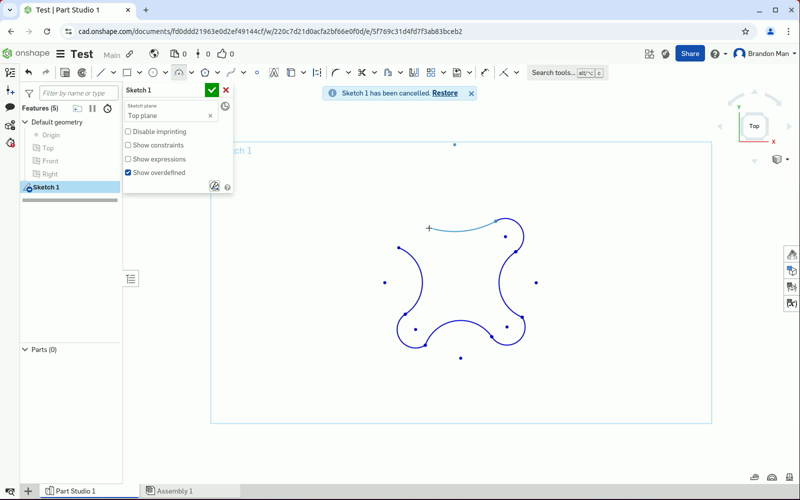
click(429, 227)
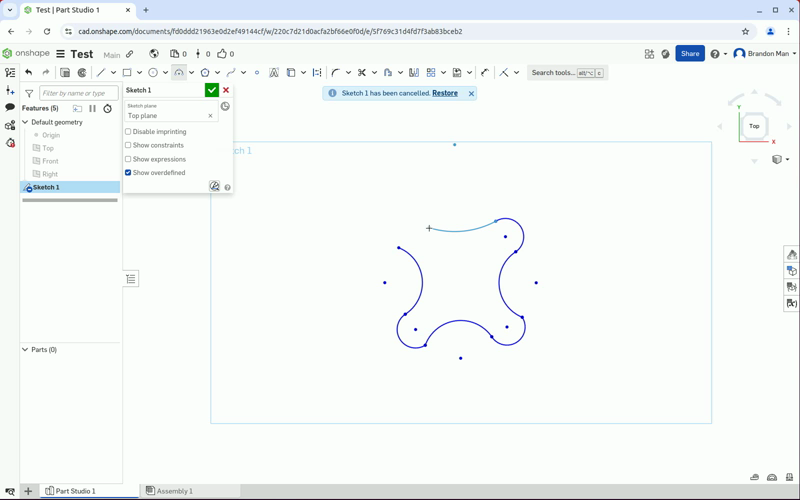
mouse_move(464, 244)
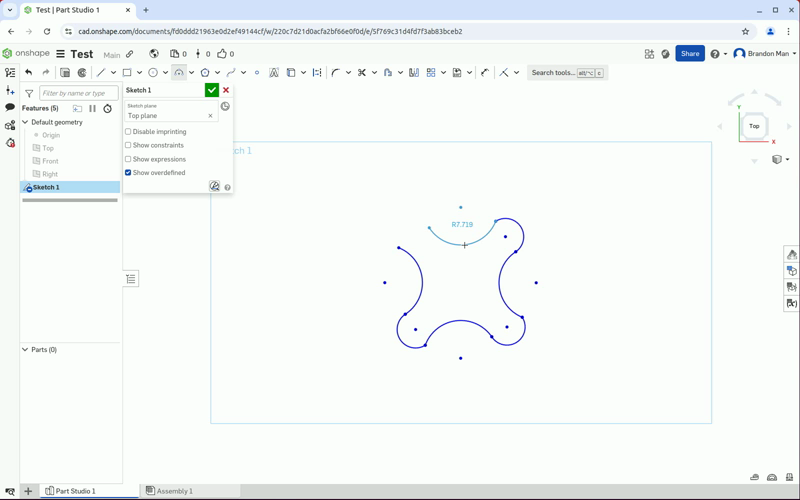
click(464, 244)
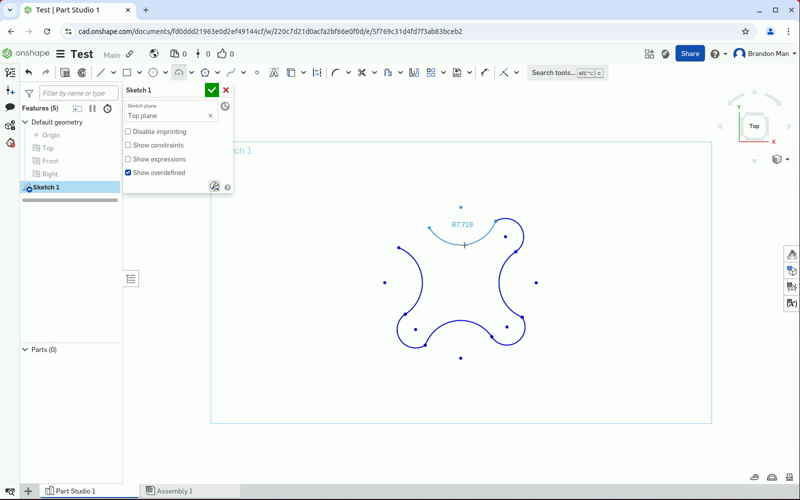
key_up(shift)
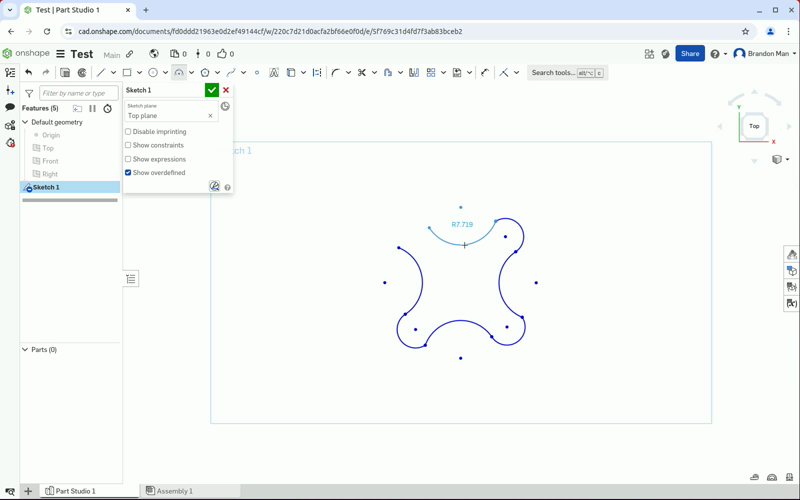
mouse_move(429, 227)
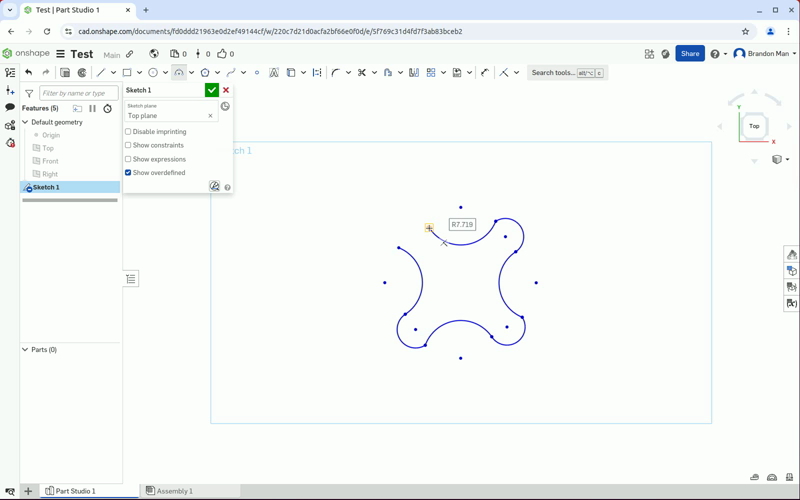
click(429, 227)
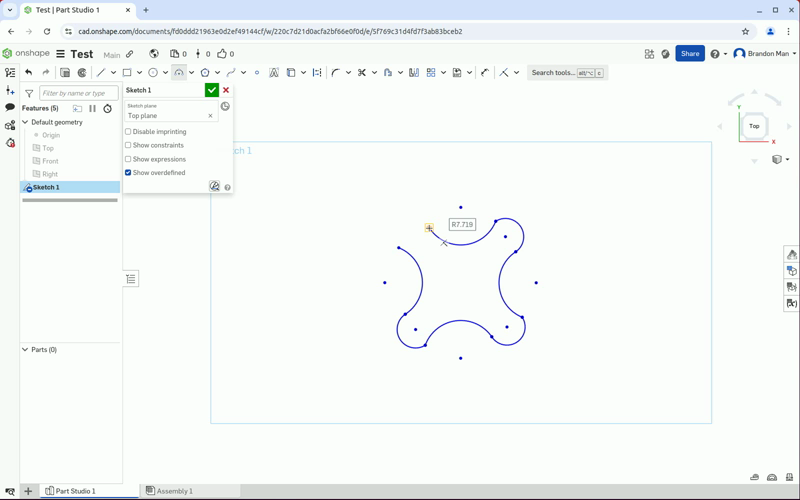
mouse_move(398, 247)
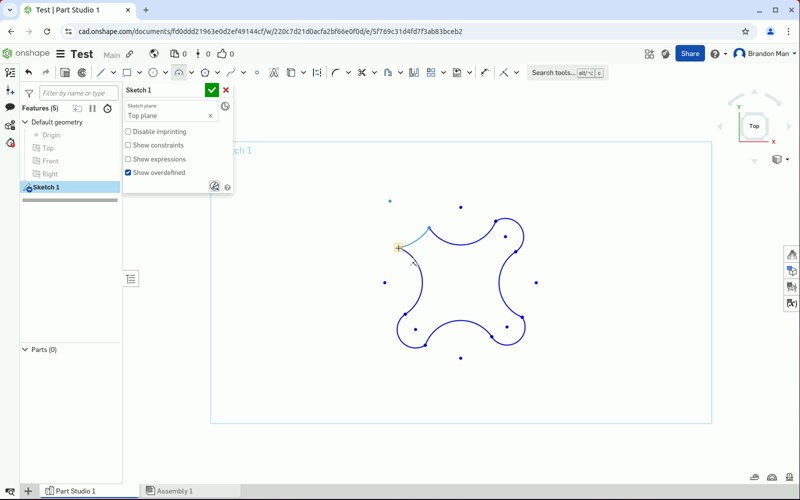
click(398, 247)
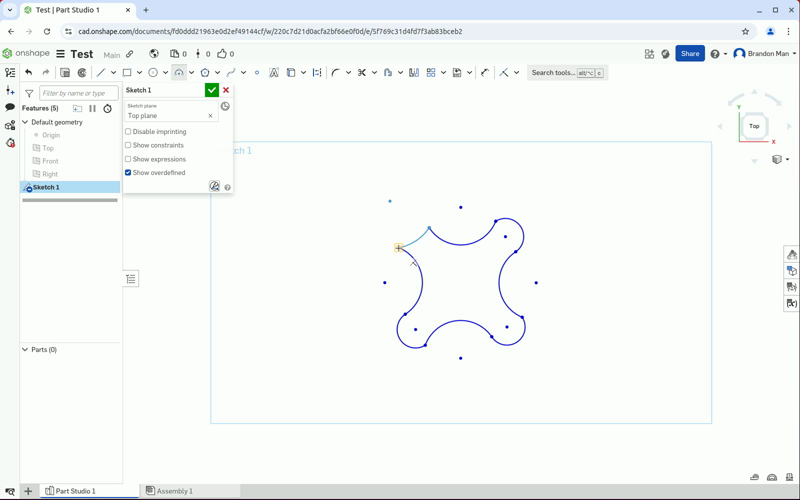
key_down(shift)
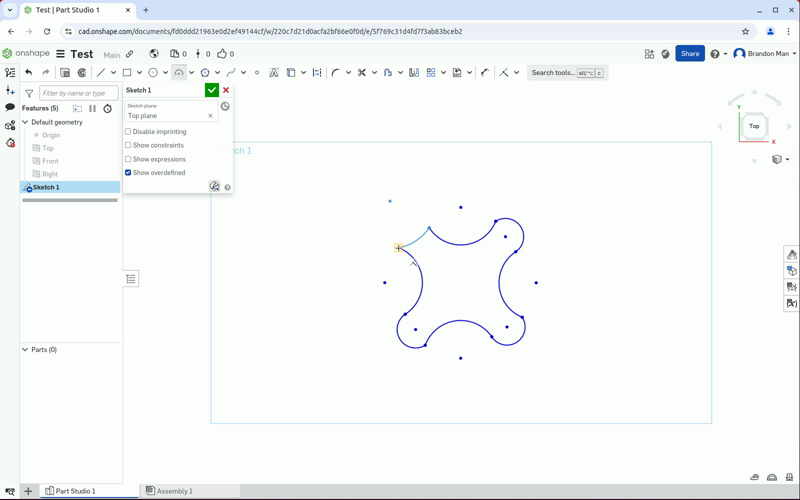
mouse_move(404, 222)
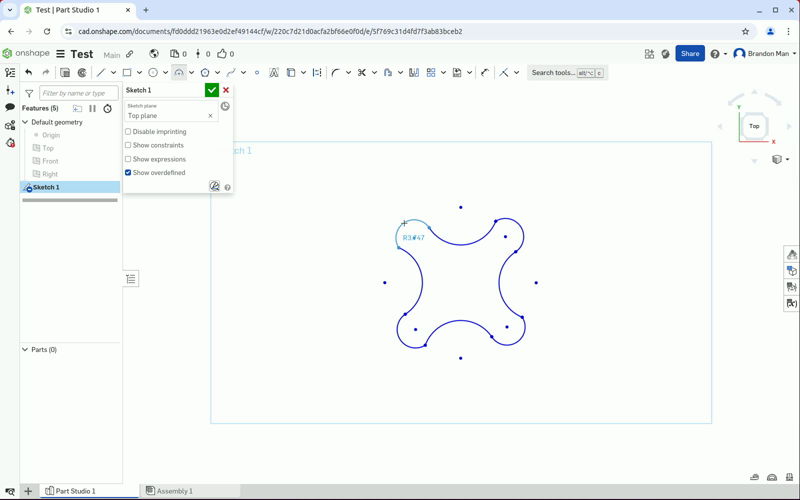
click(404, 222)
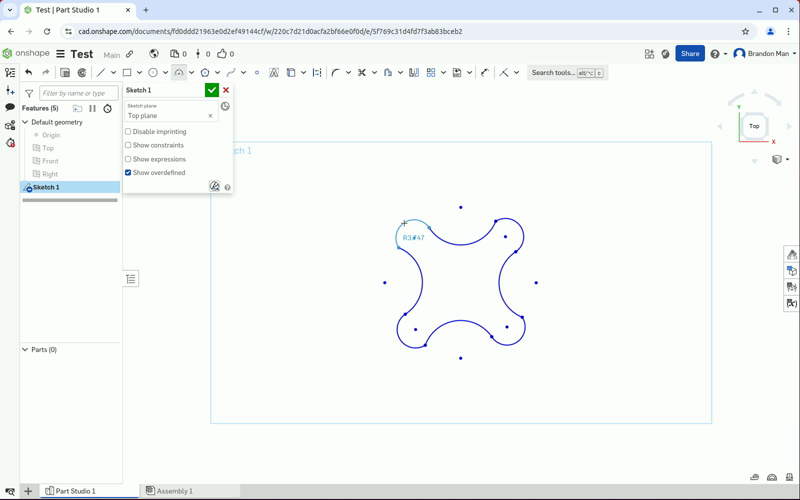
key_up(shift)
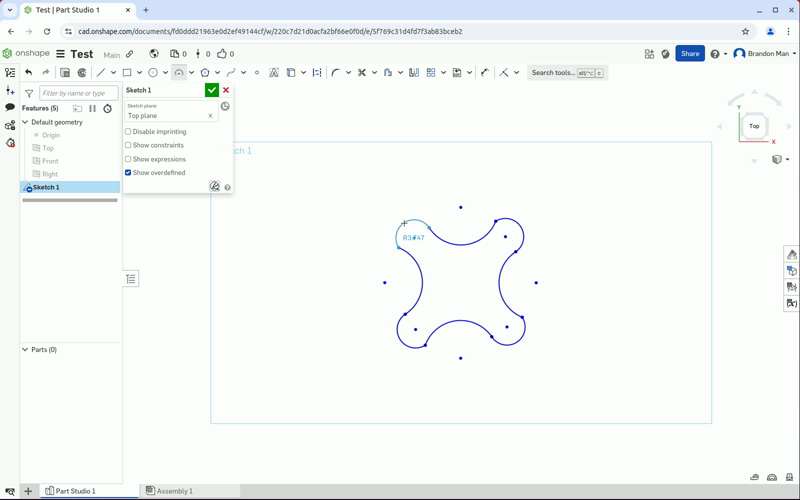
key(esc)
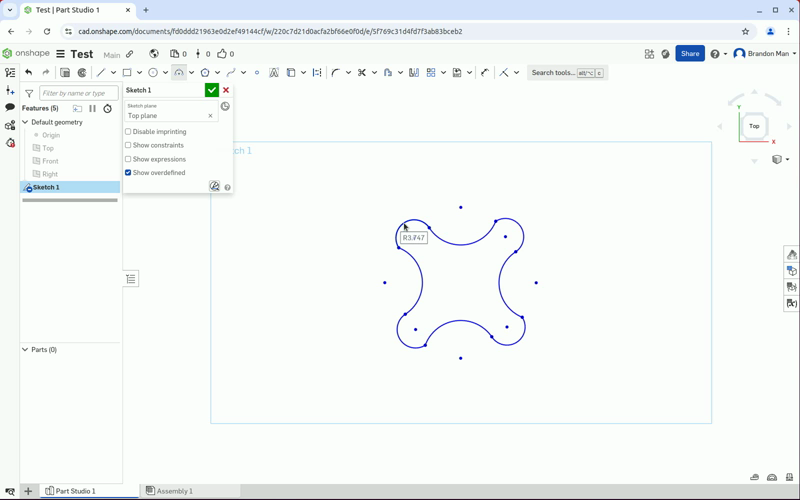
key(c)
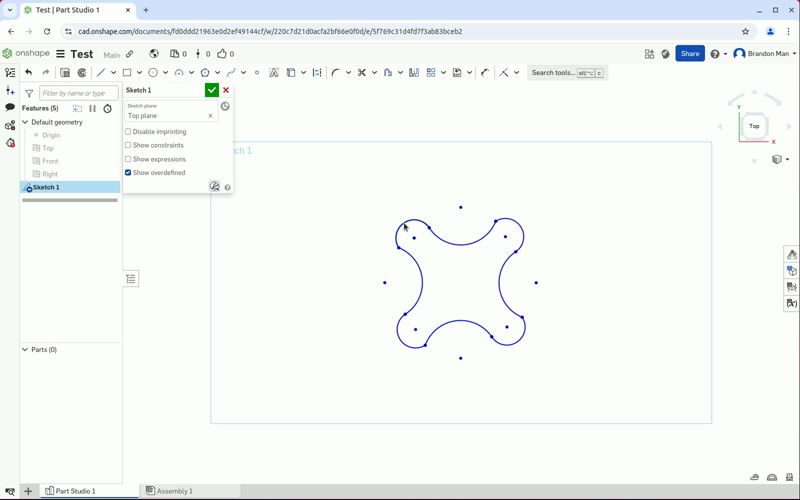
key_down(shift)
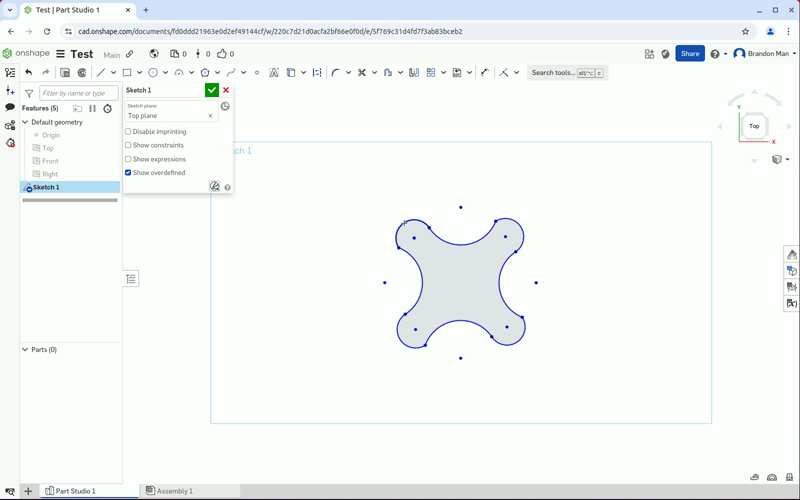
mouse_move(459, 282)
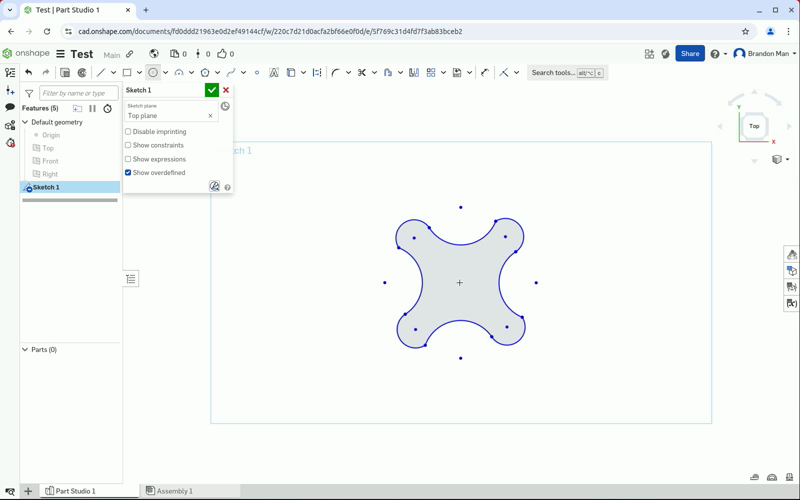
click(459, 282)
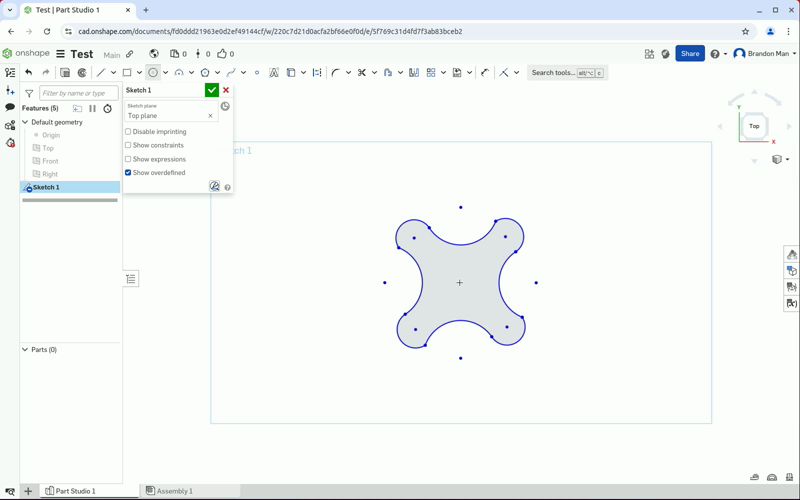
key_up(shift)
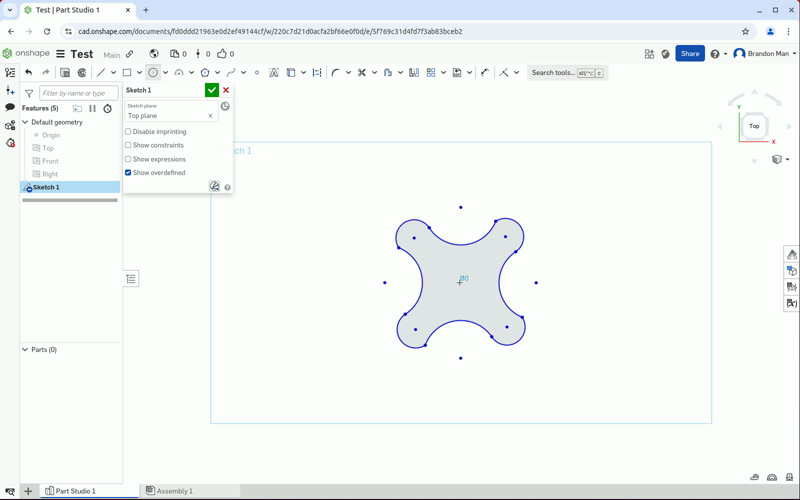
mouse_move(491, 282)
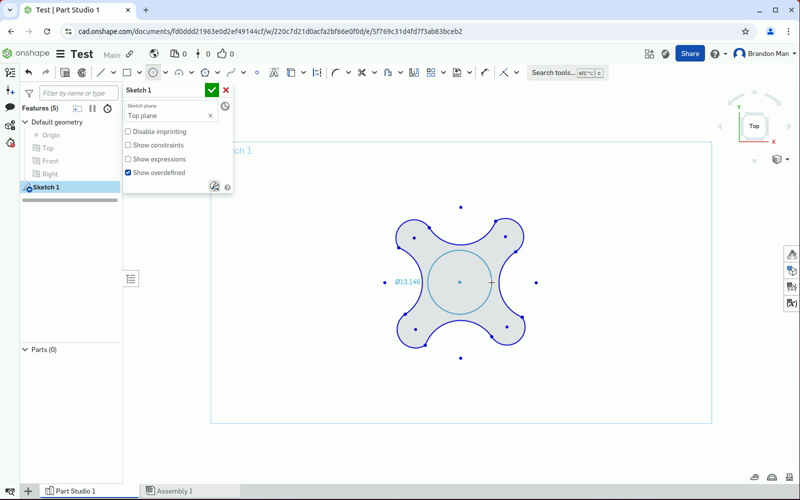
click(491, 282)
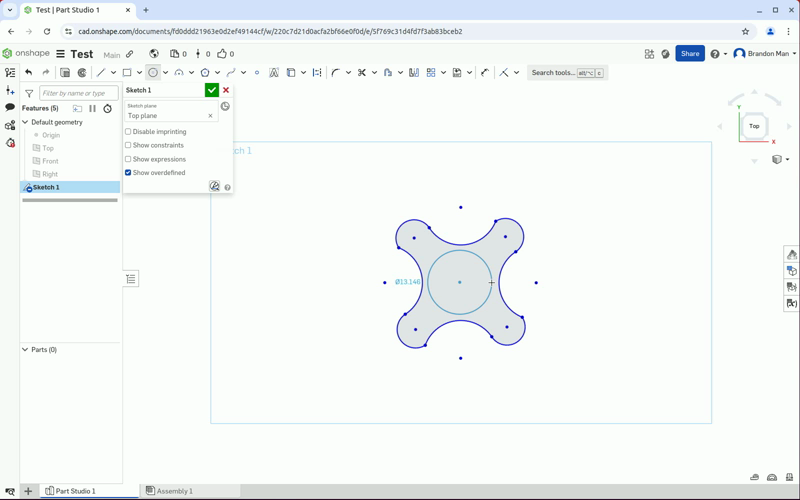
key(esc)
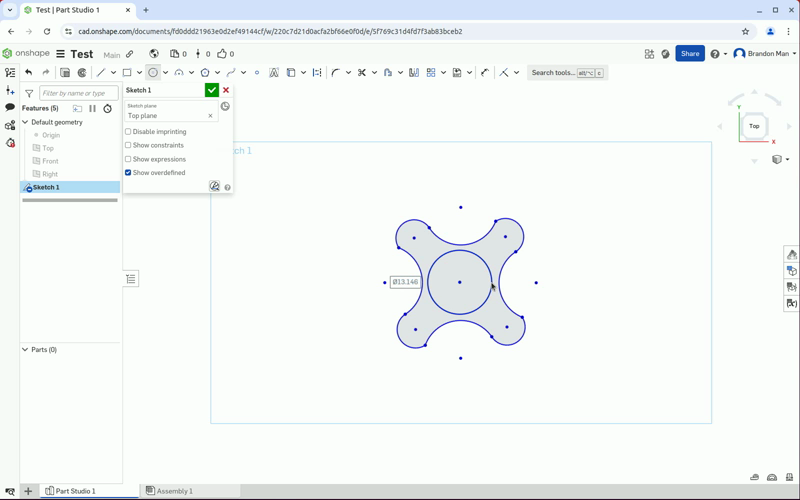
mouse_move(430, 249)
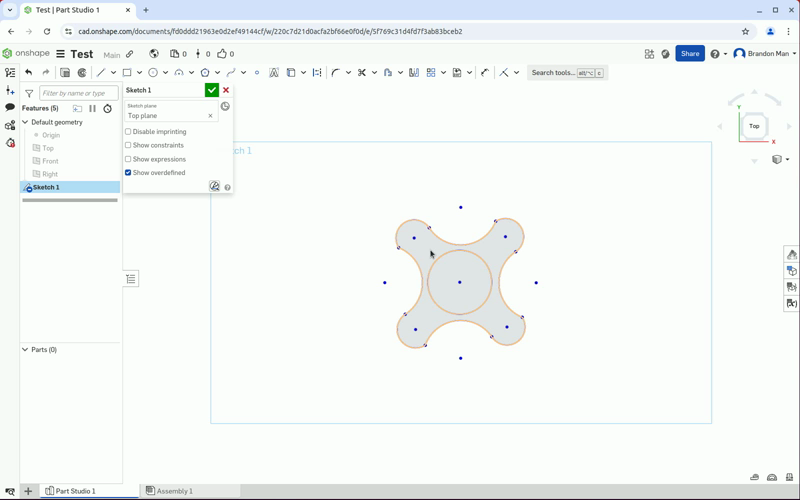
click(430, 249)
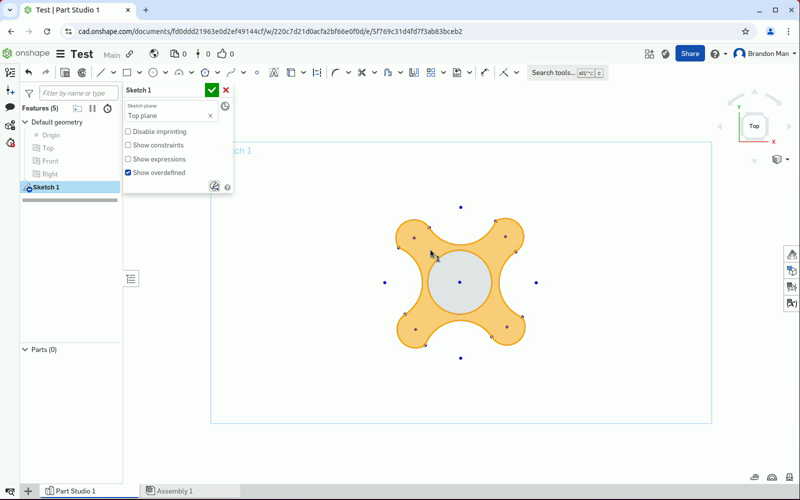
mouse_move(73, 352)
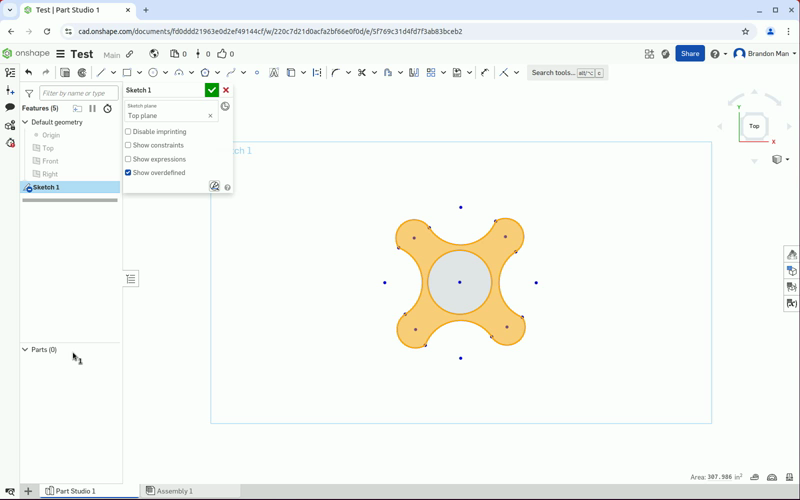
key(shift+y)
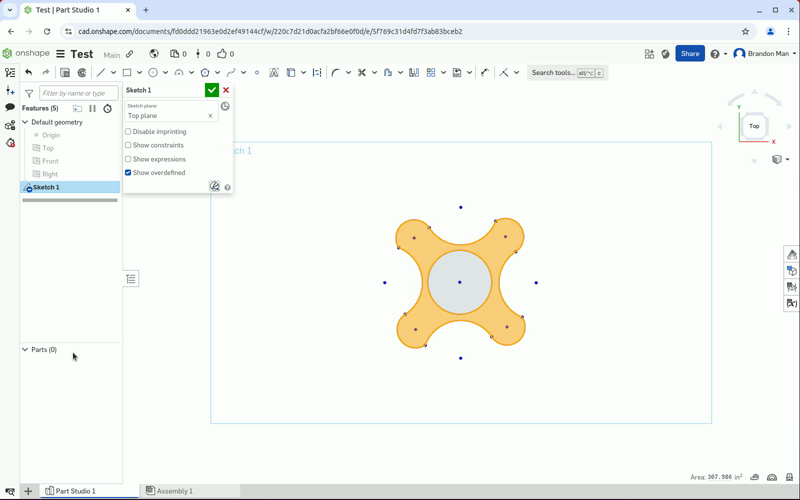
key(shift+e)
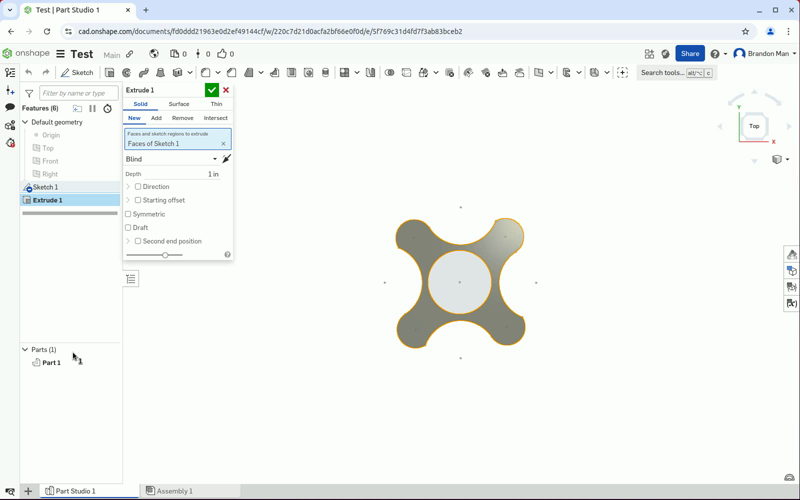
mouse_move(143, 106)
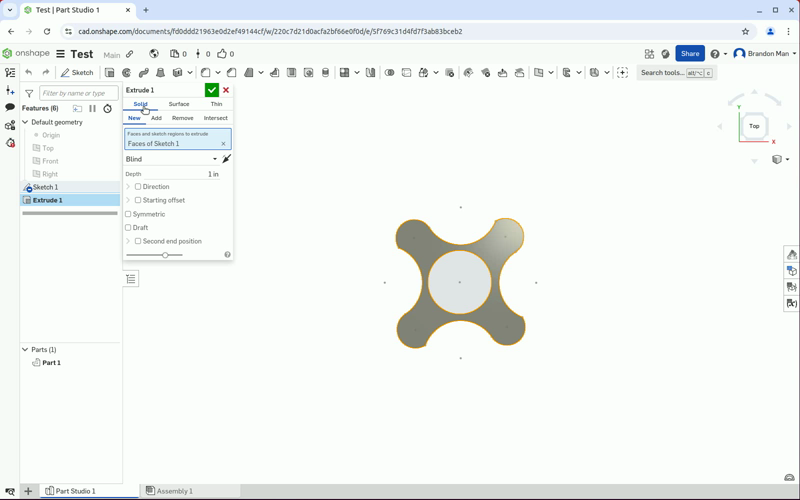
click(143, 106)
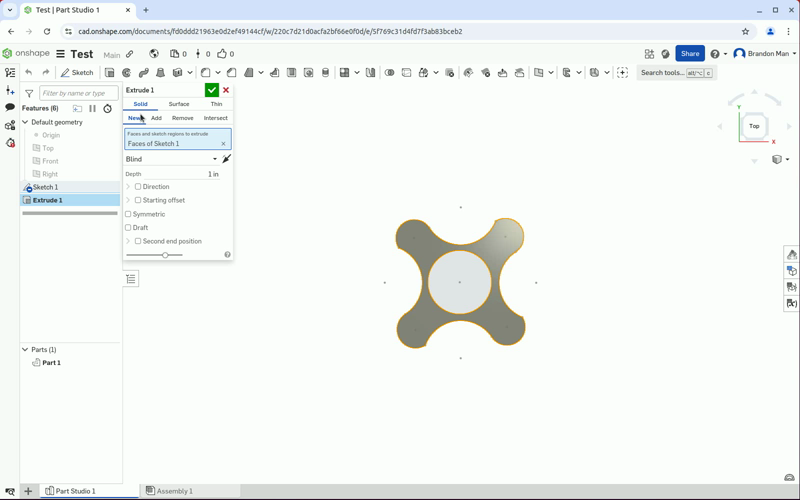
mouse_move(137, 120)
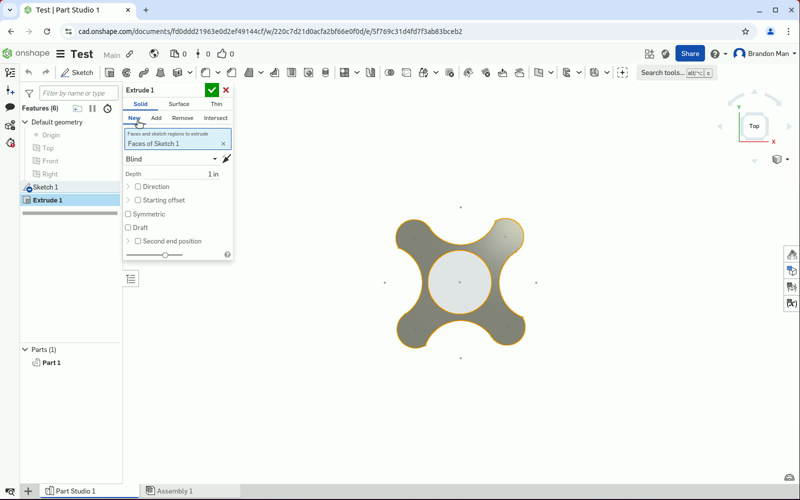
click(137, 120)
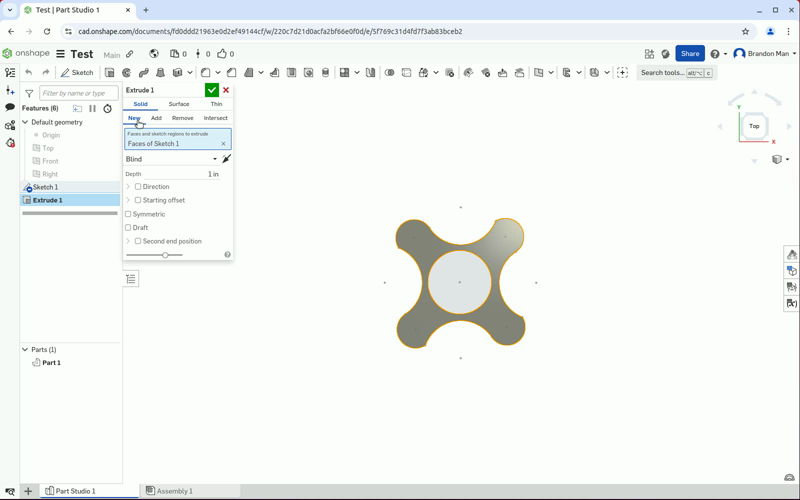
key(tab, 4)
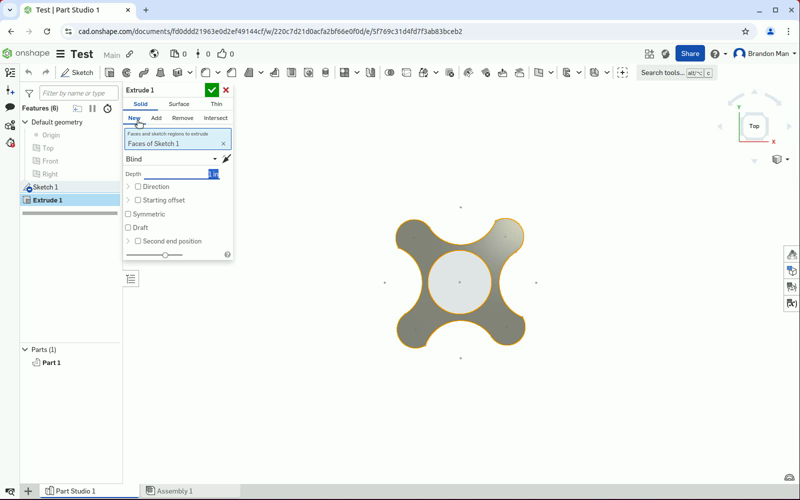
text(2.889)
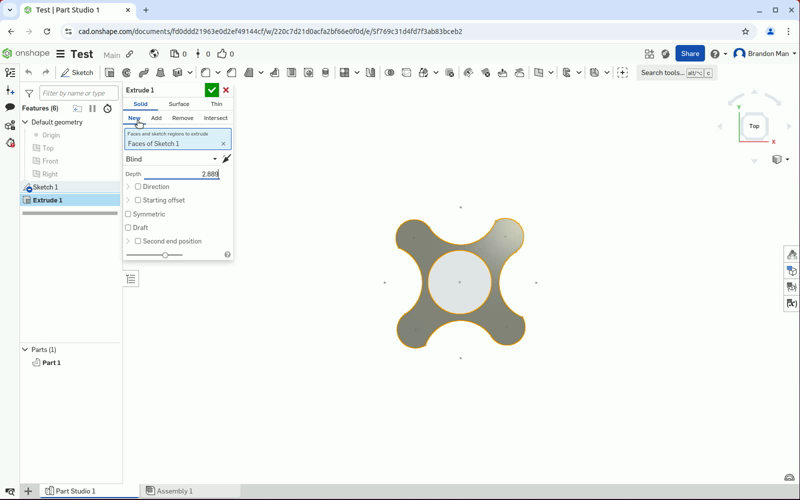
key(enter)
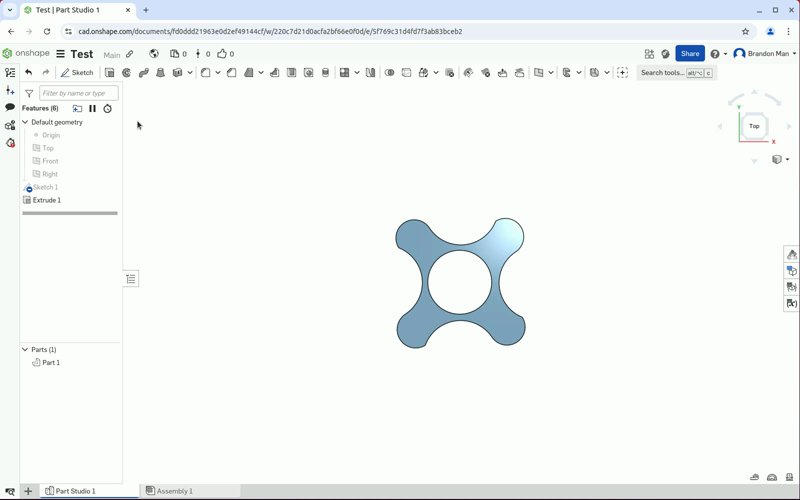
key(shift+h)
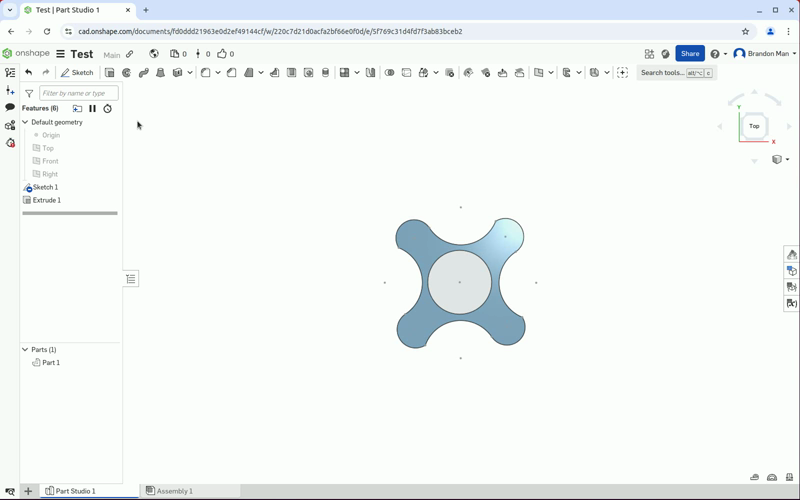
key(shift+h)
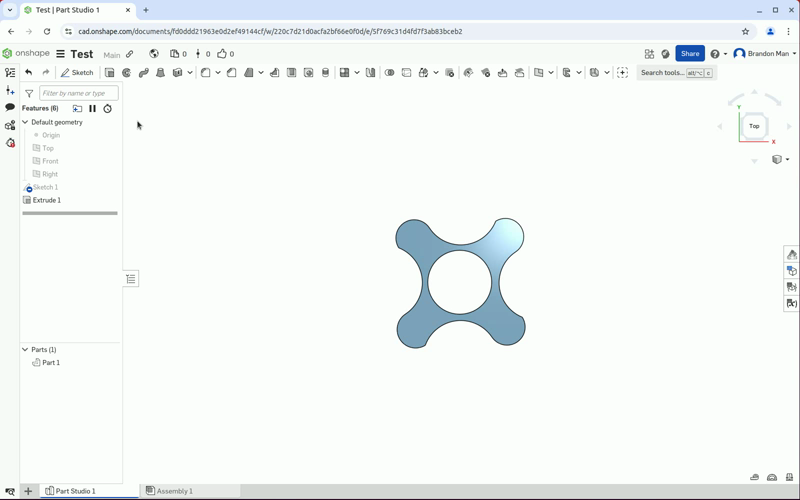
mouse_move(73, 189)
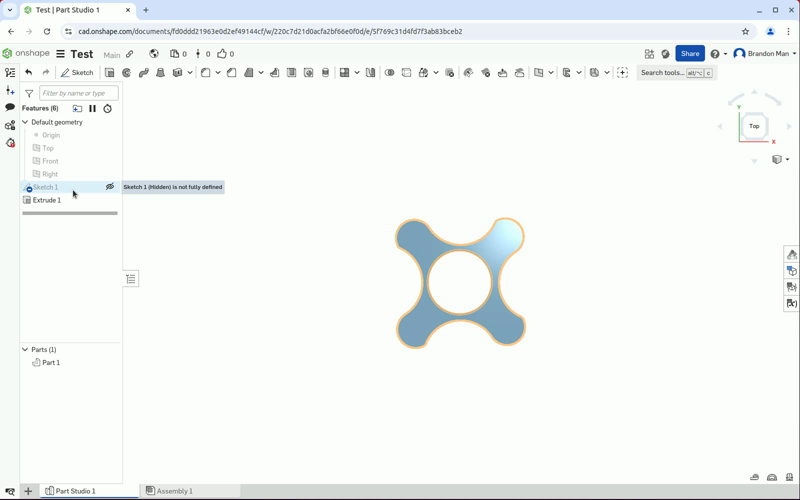
click(73, 189)
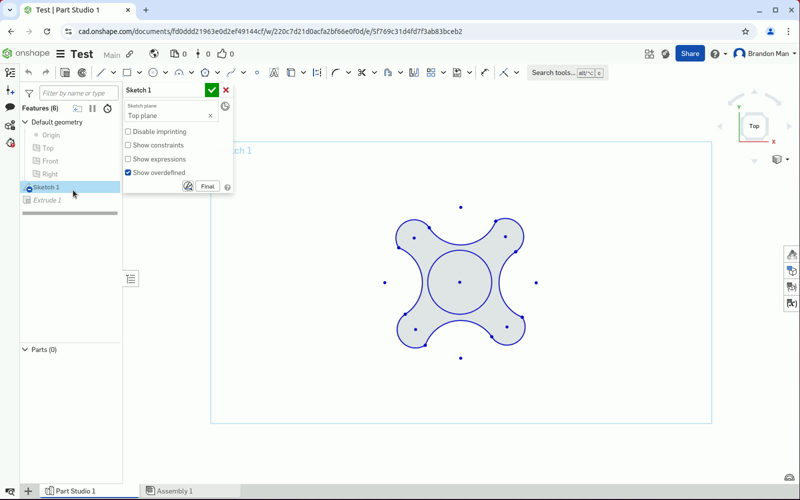
mouse_move(229, 92)
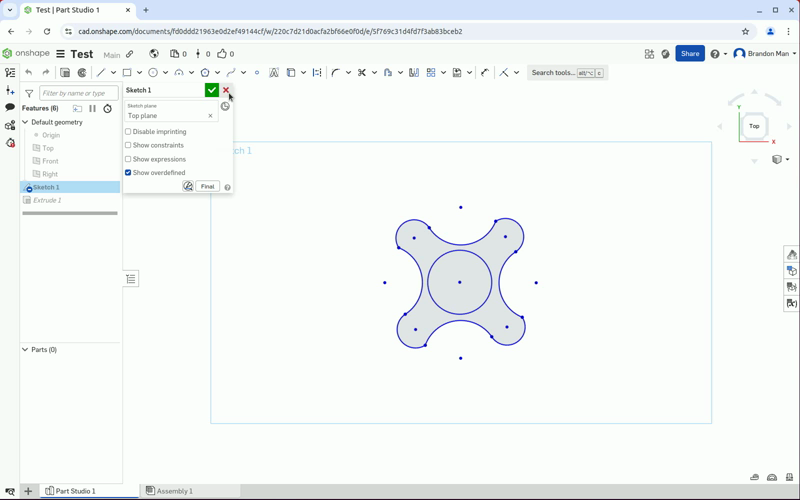
click(229, 92)
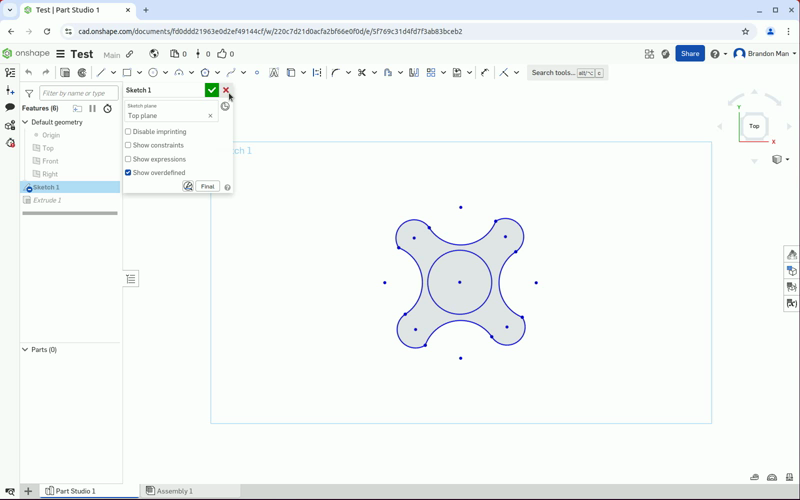
key(shift+s)
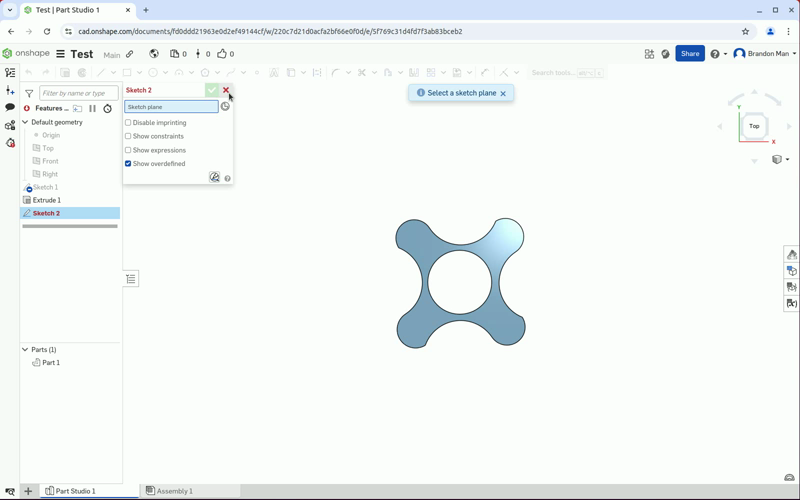
mouse_move(73, 150)
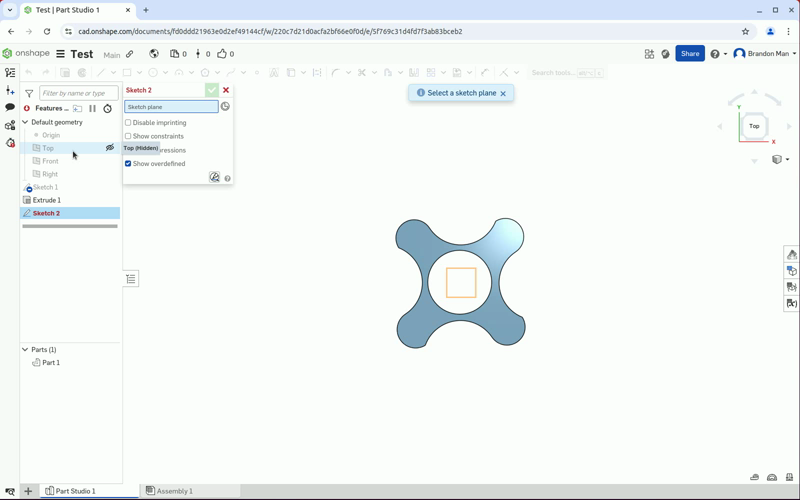
click(73, 150)
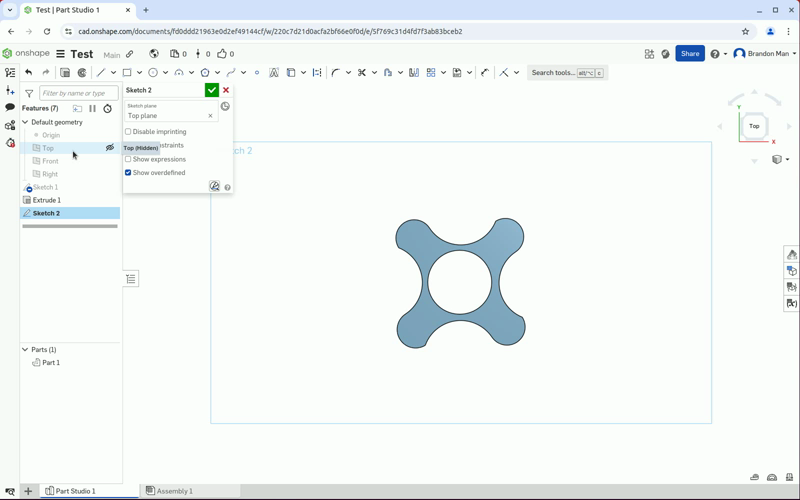
mouse_move(73, 352)
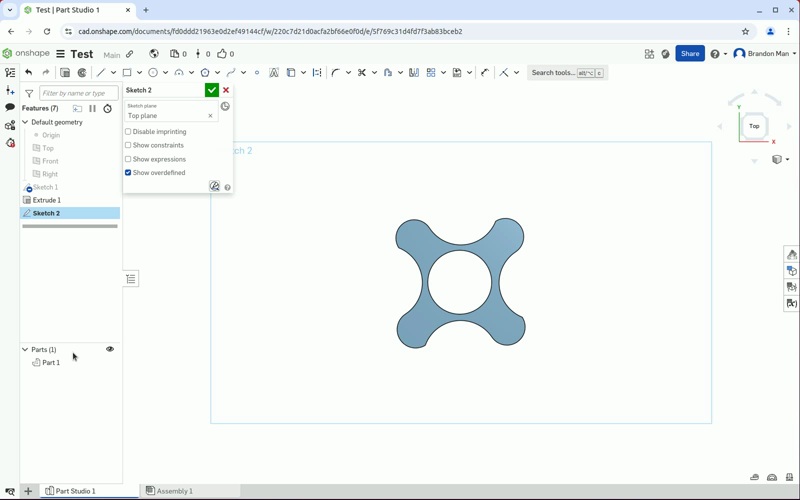
key(y)
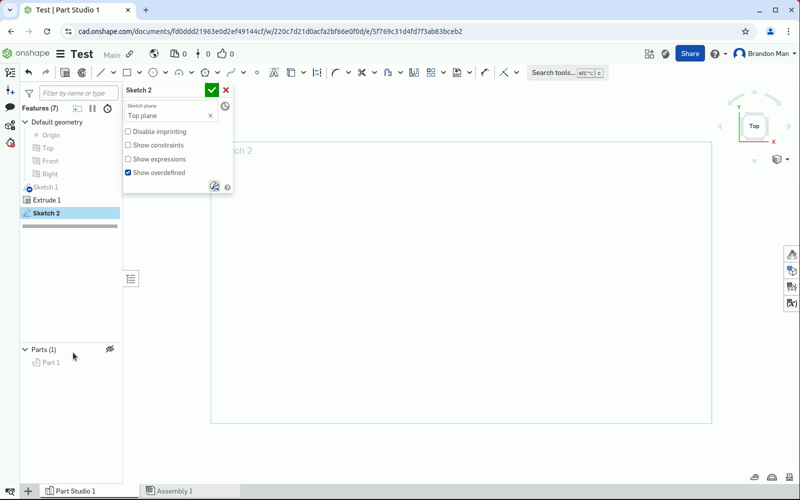
key(c)
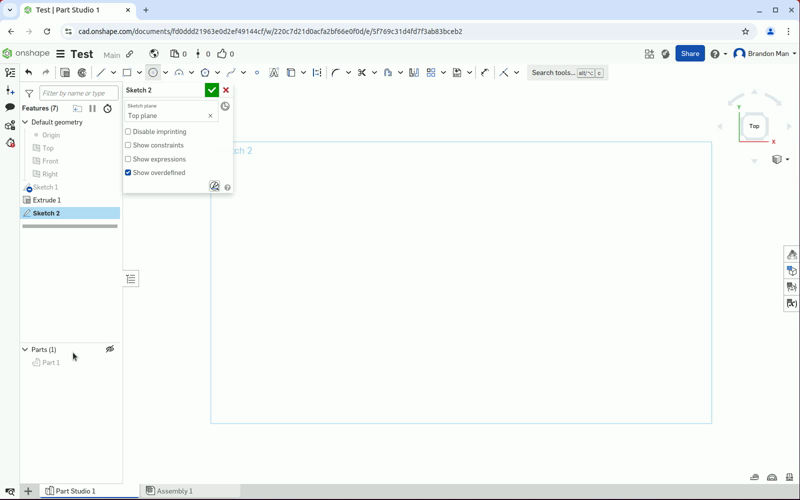
key_down(shift)
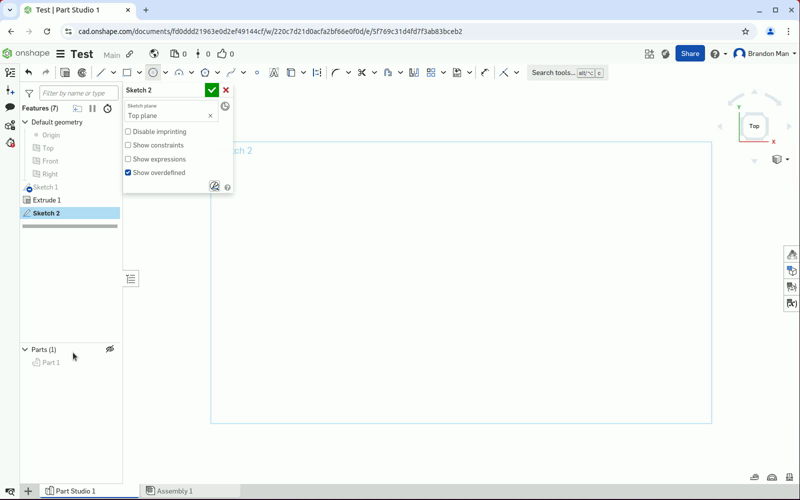
mouse_move(386, 282)
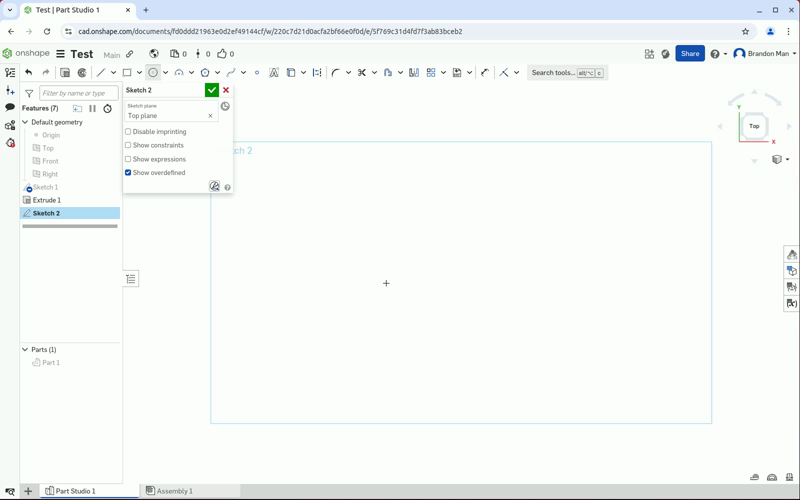
click(386, 282)
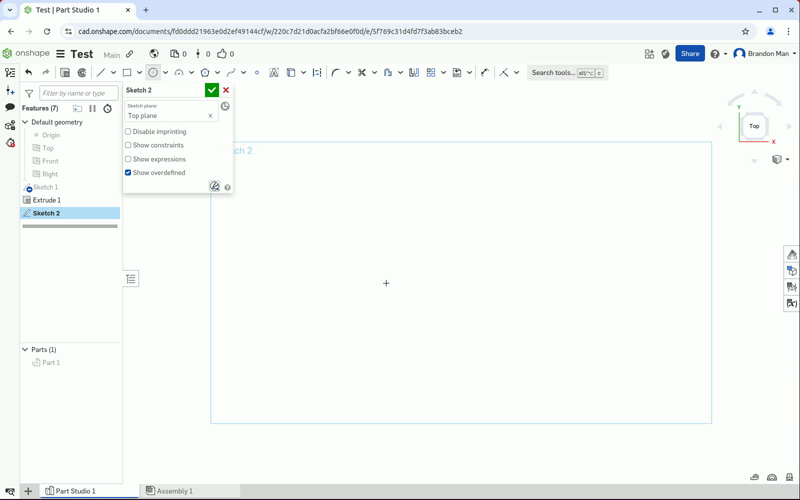
key_up(shift)
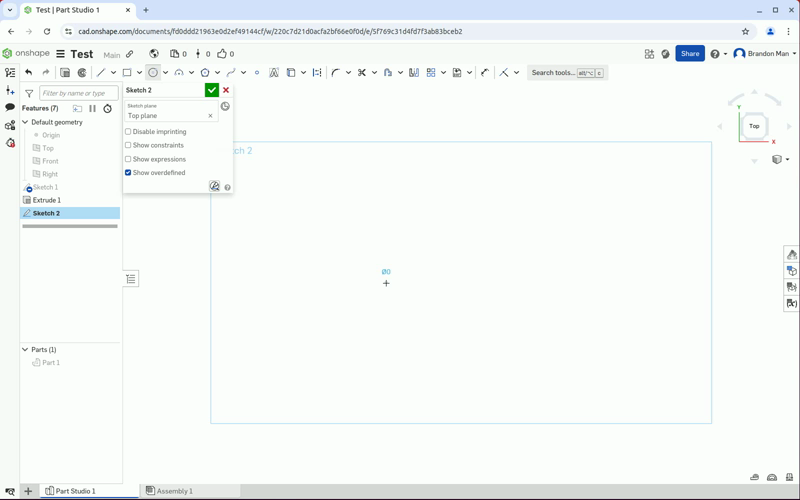
mouse_move(423, 282)
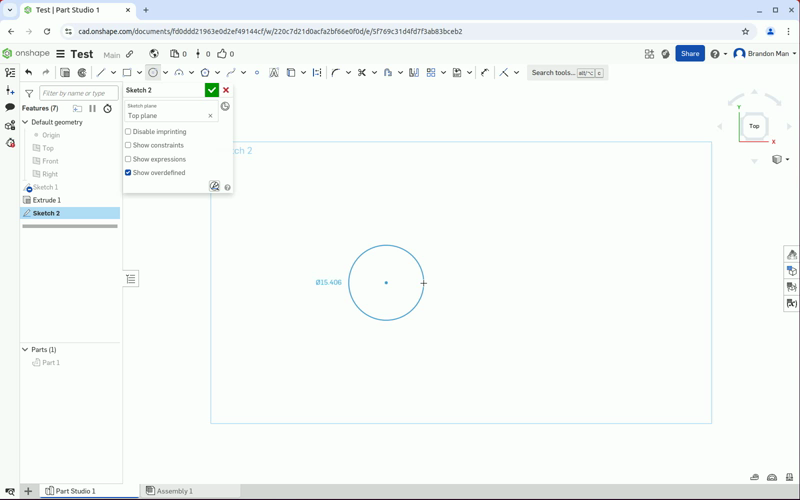
click(423, 282)
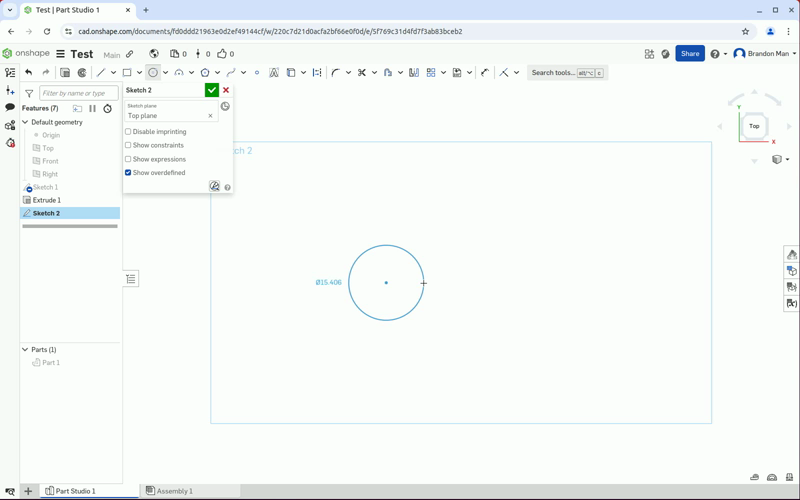
key(esc)
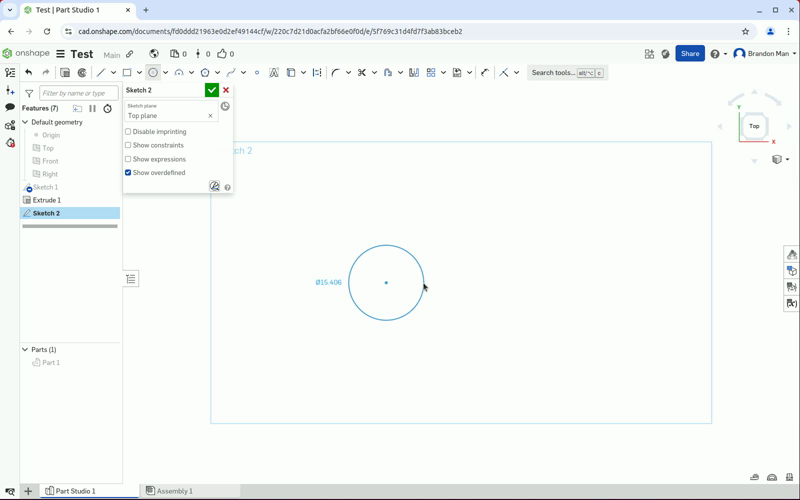
key(c)
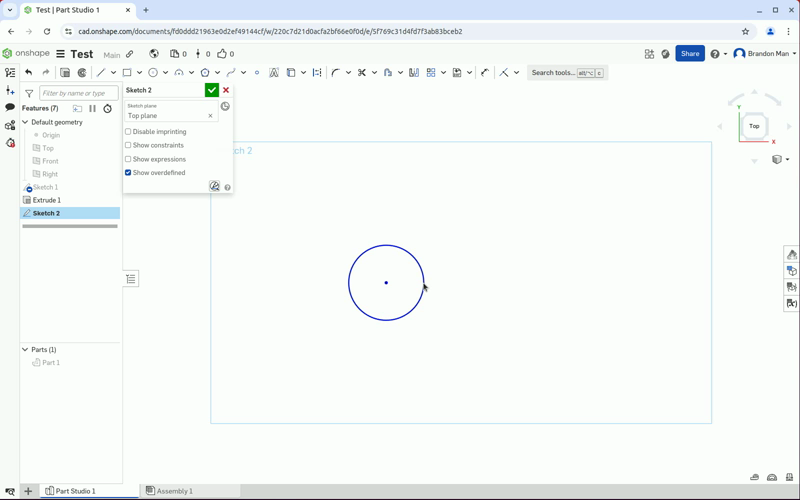
key_down(shift)
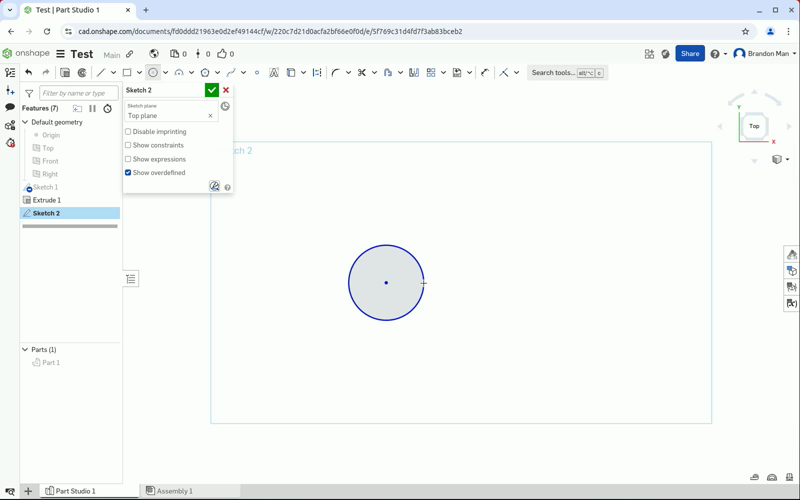
mouse_move(386, 282)
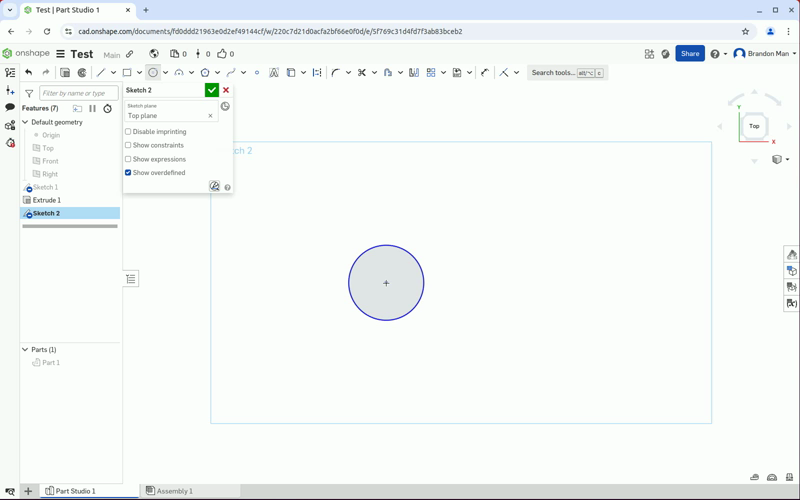
click(386, 282)
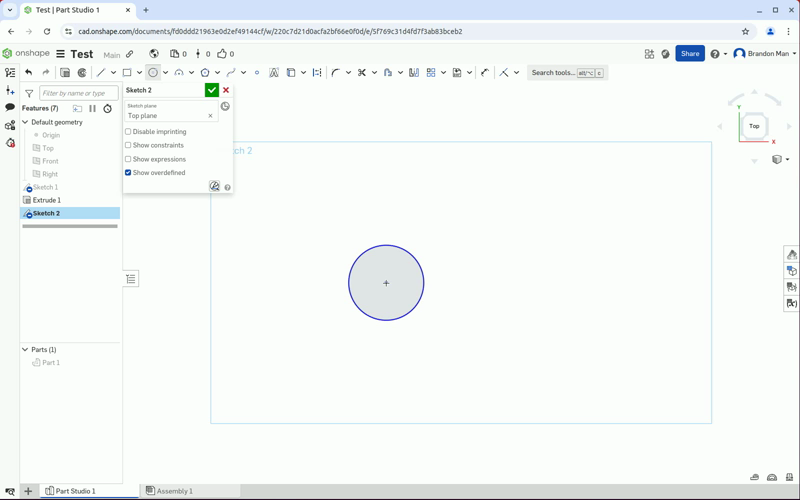
key_up(shift)
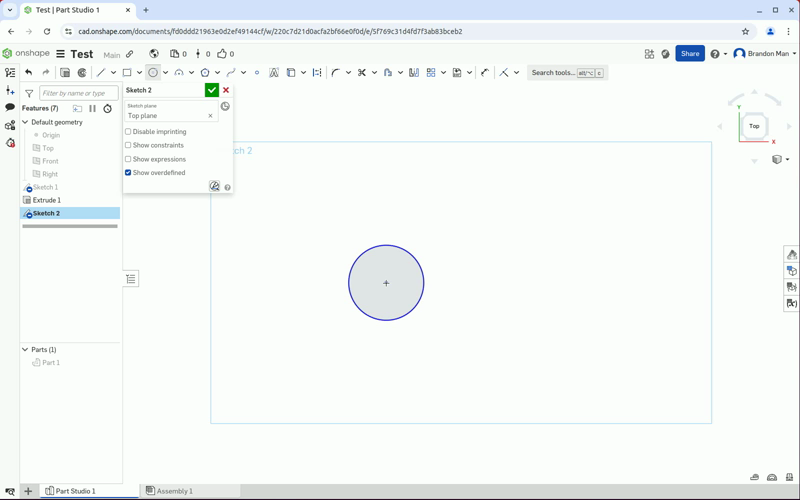
mouse_move(418, 282)
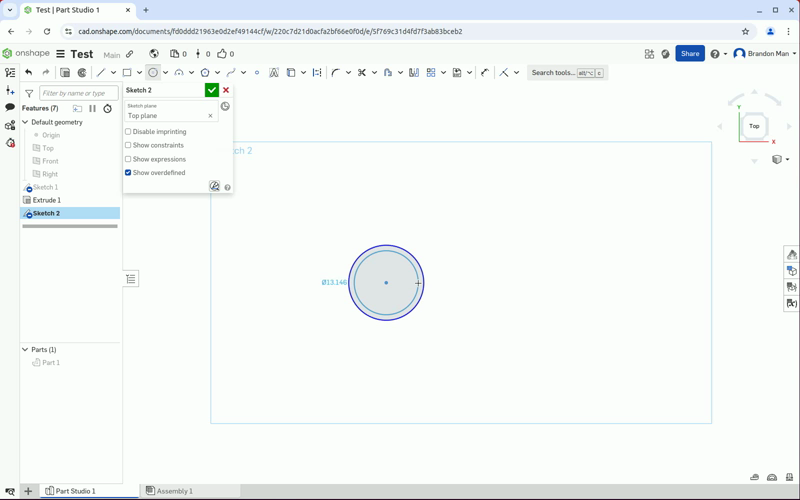
click(418, 282)
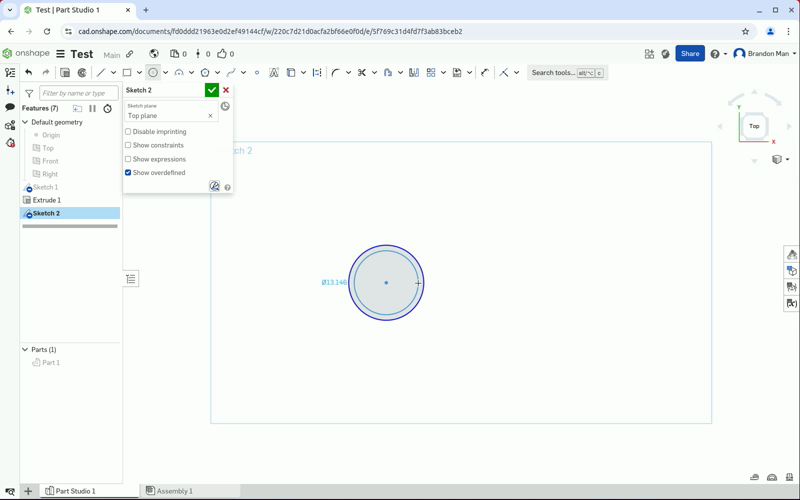
key(esc)
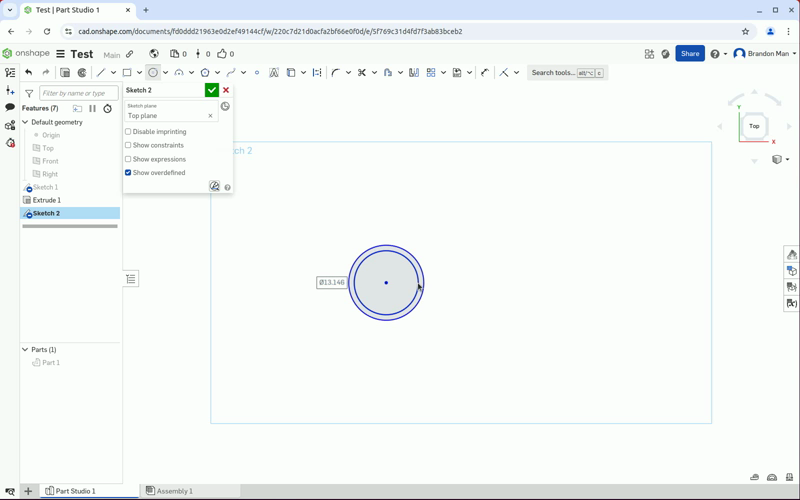
mouse_move(416, 303)
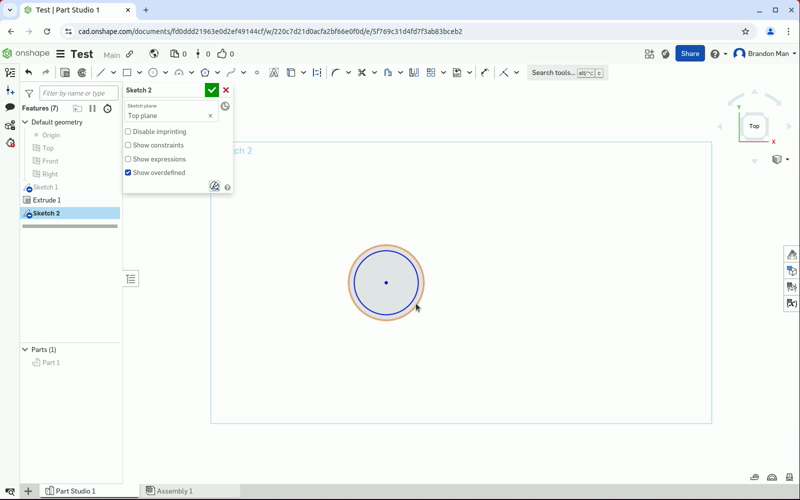
scroll(6)
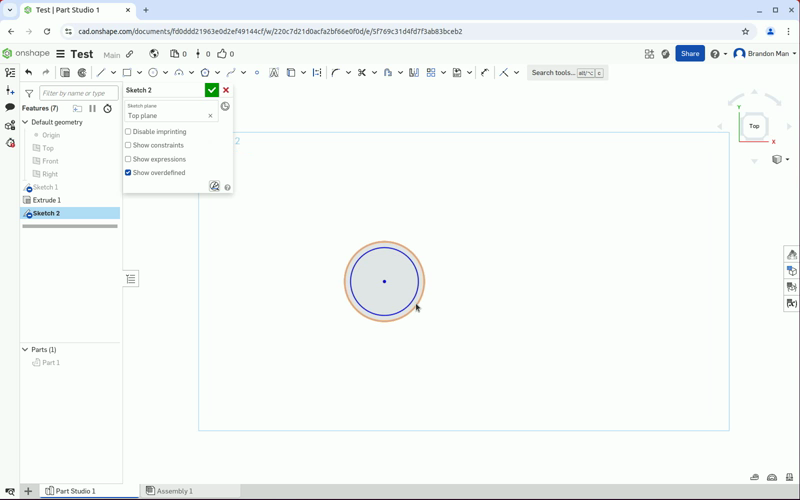
scroll(6)
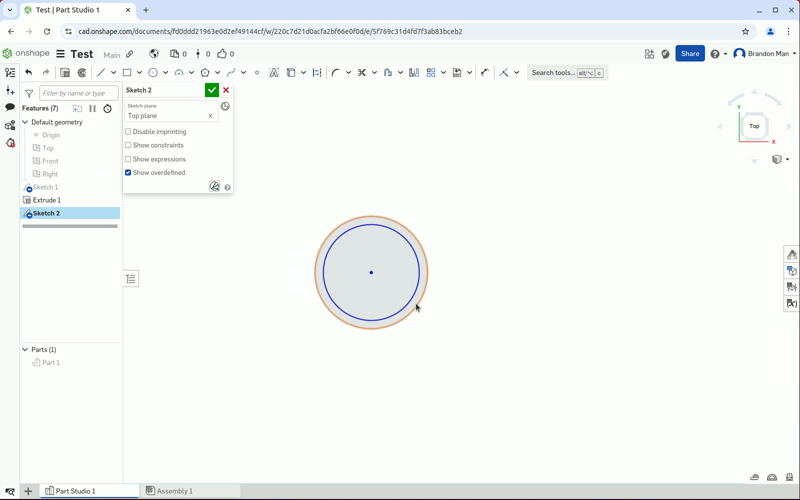
scroll(6)
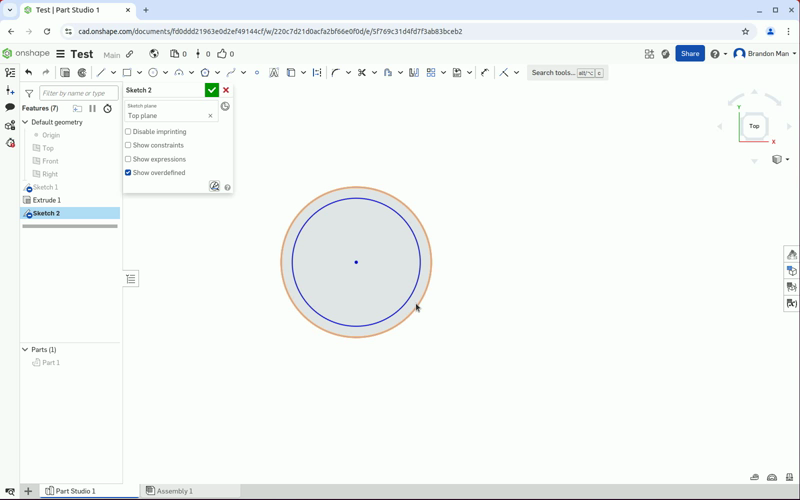
scroll(6)
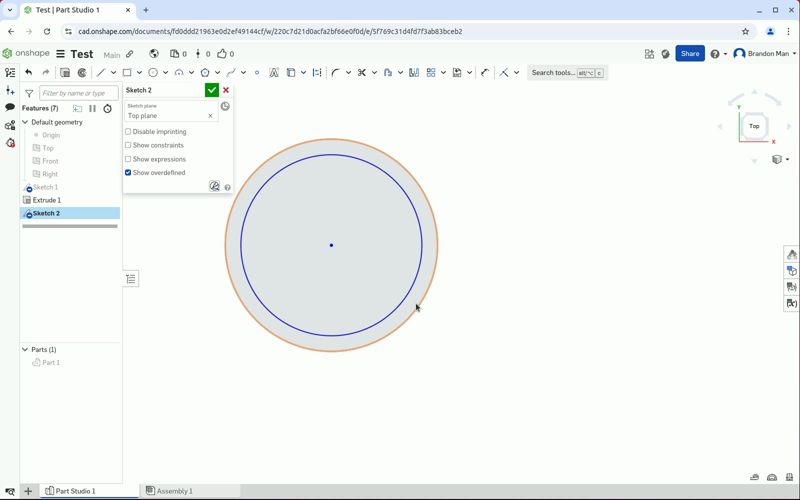
scroll(6)
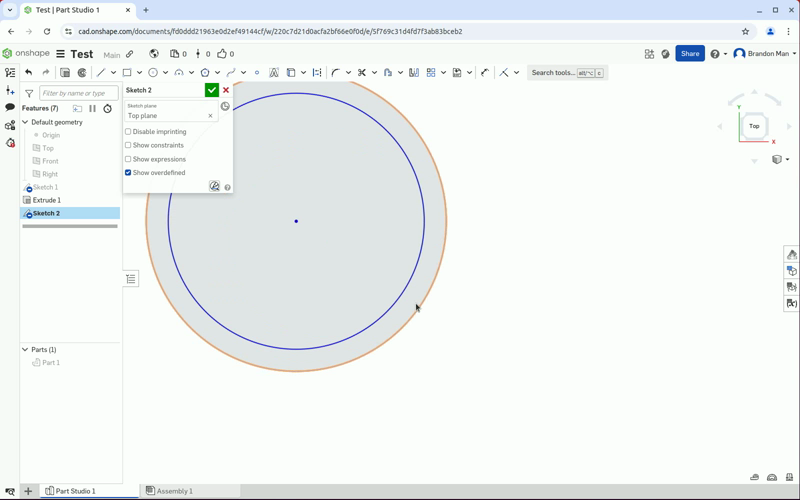
scroll(6)
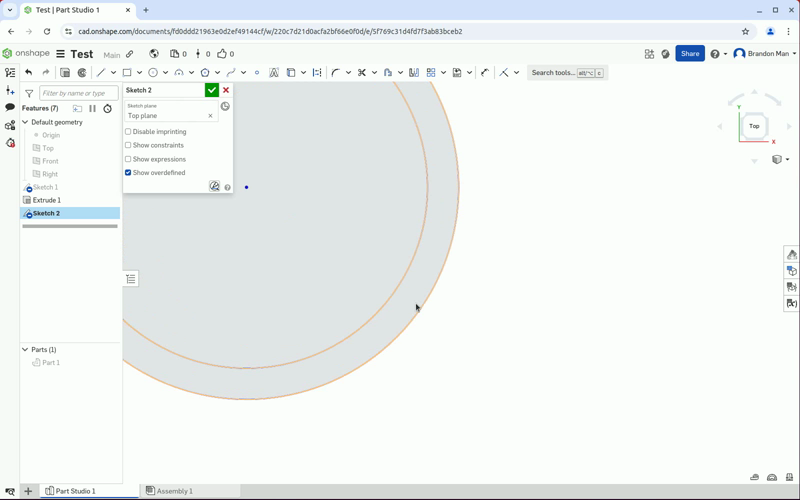
scroll(6)
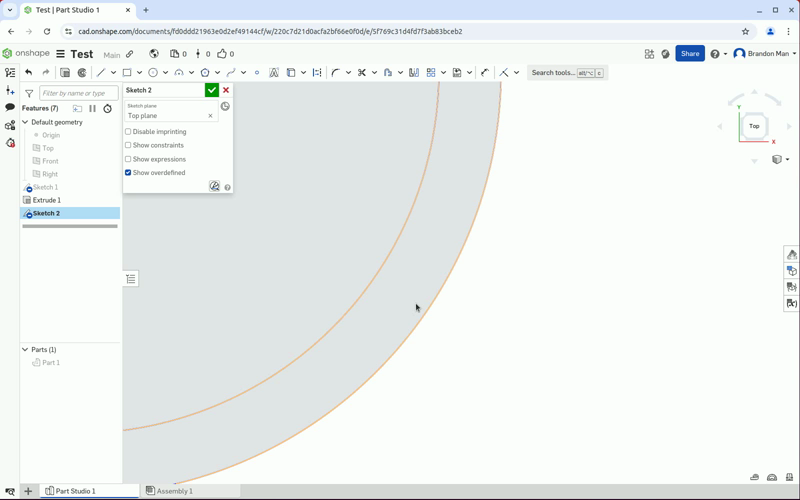
click(416, 303)
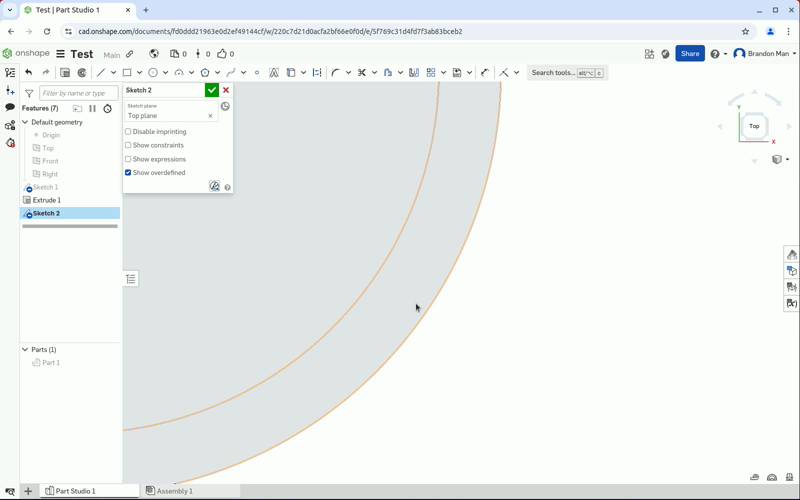
scroll(-6)
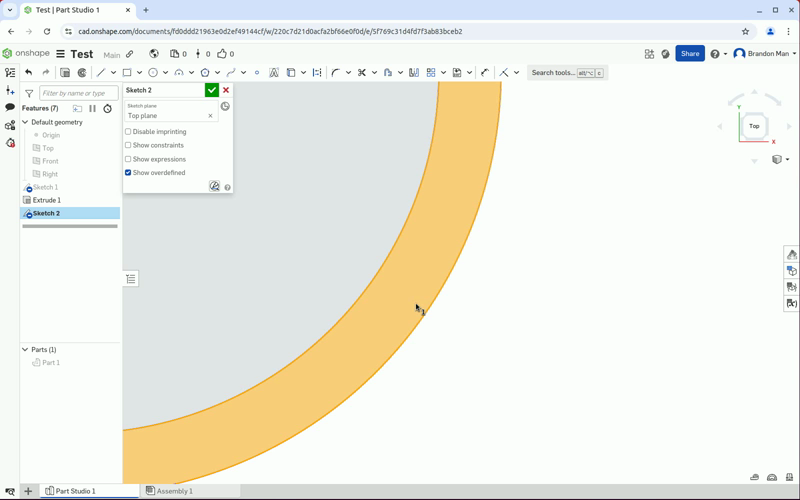
scroll(-6)
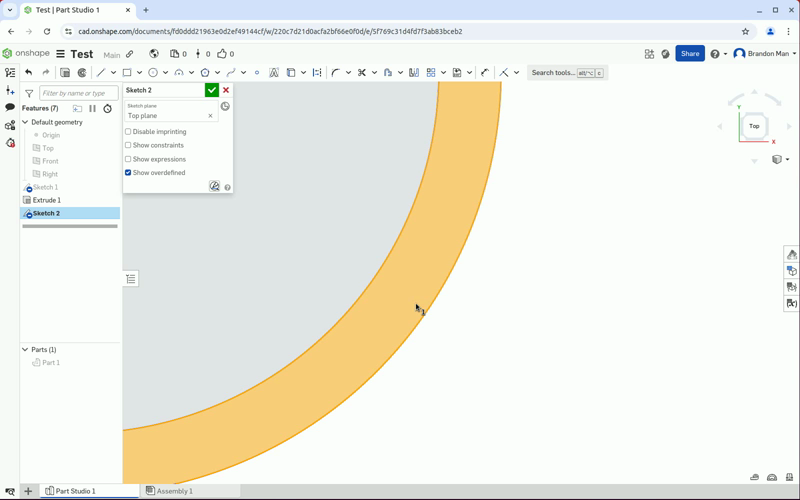
scroll(-6)
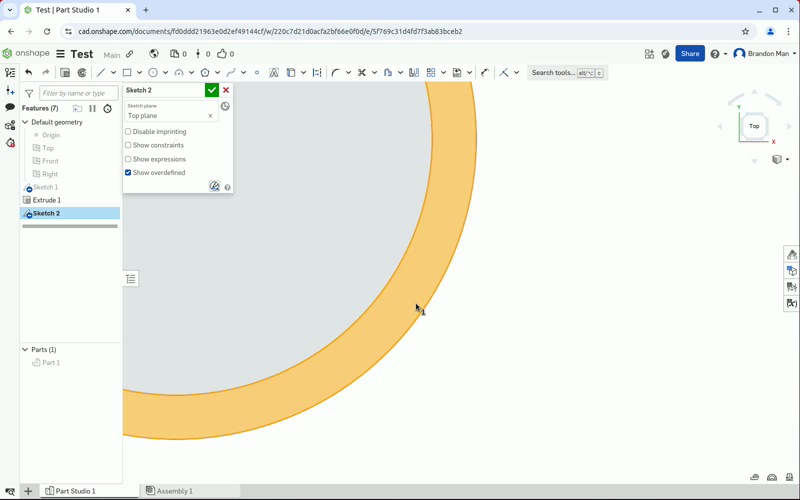
scroll(-6)
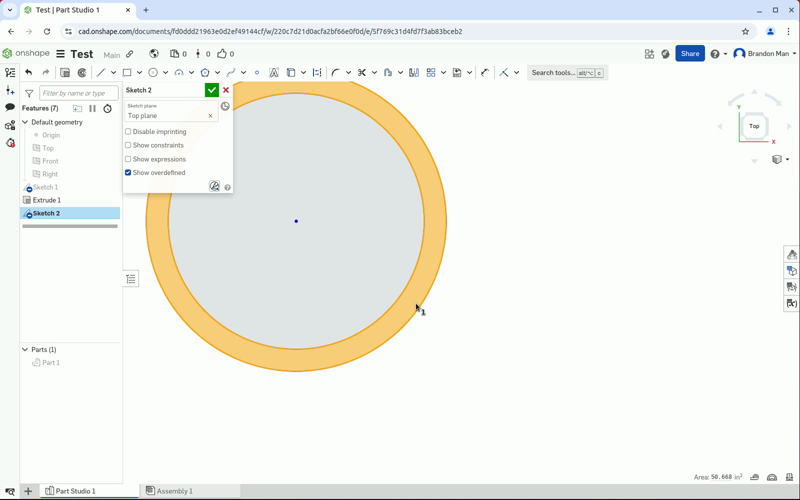
scroll(-6)
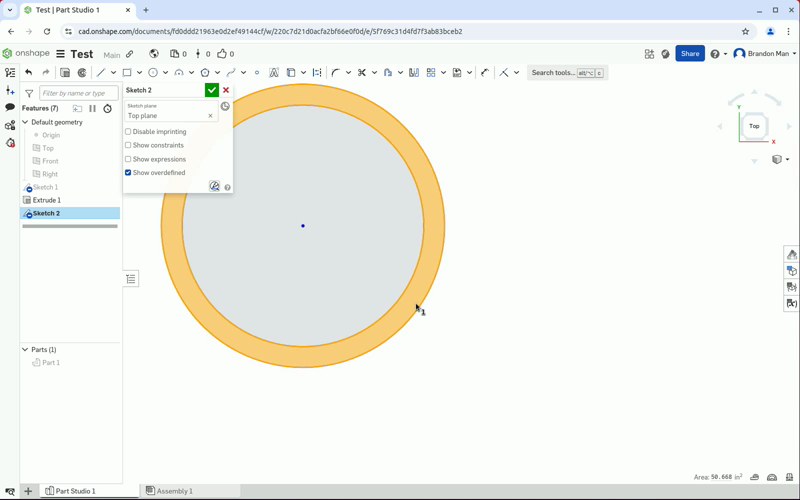
scroll(-6)
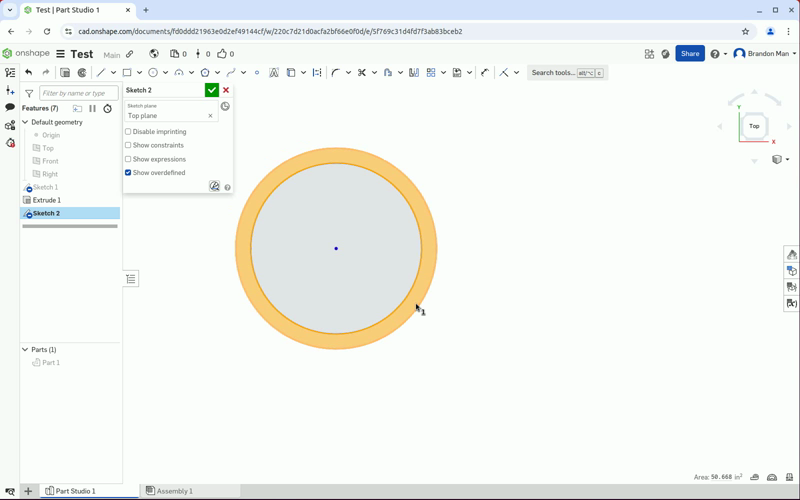
scroll(-6)
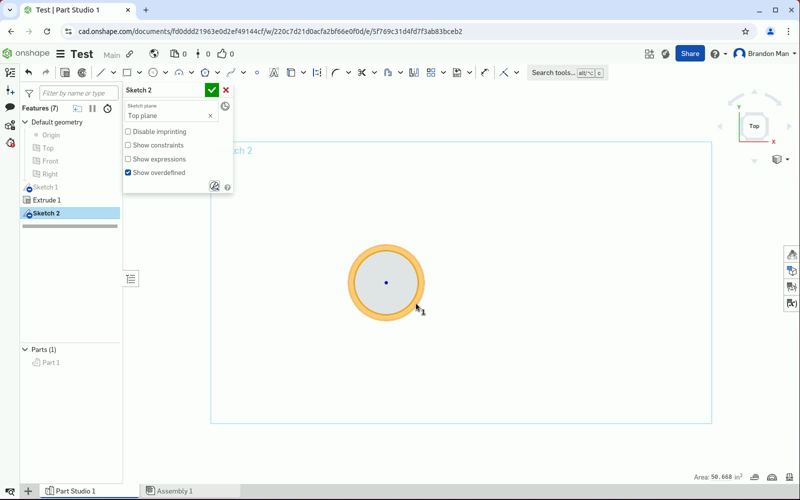
mouse_move(73, 352)
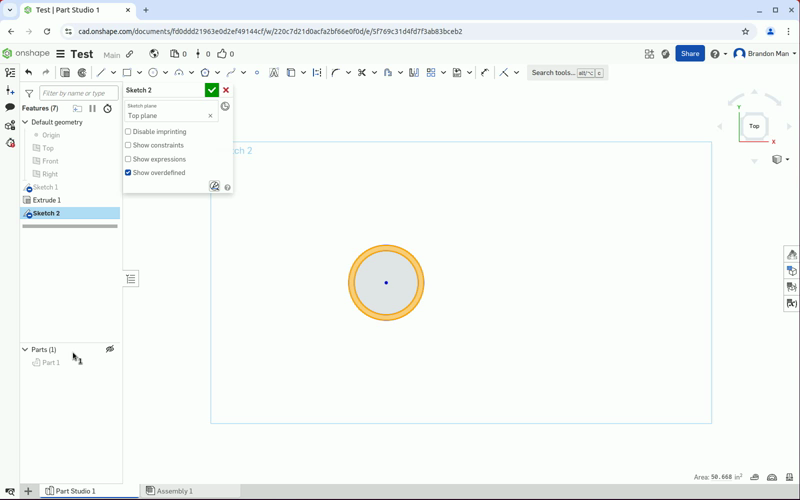
key(shift+y)
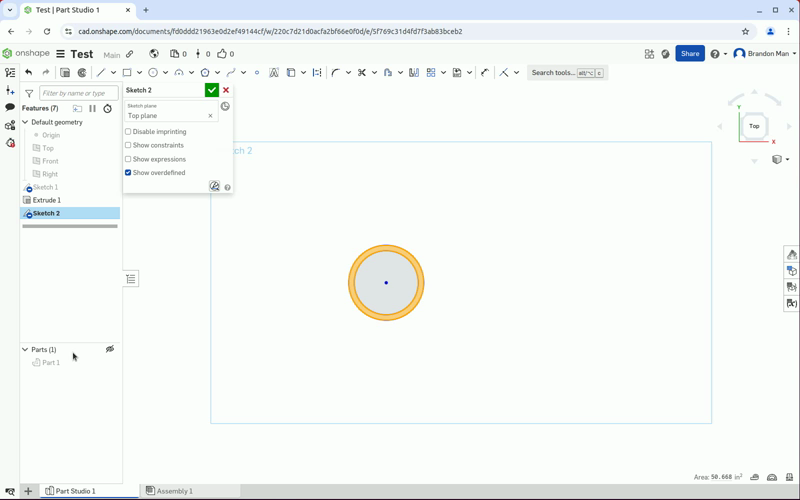
key(shift+e)
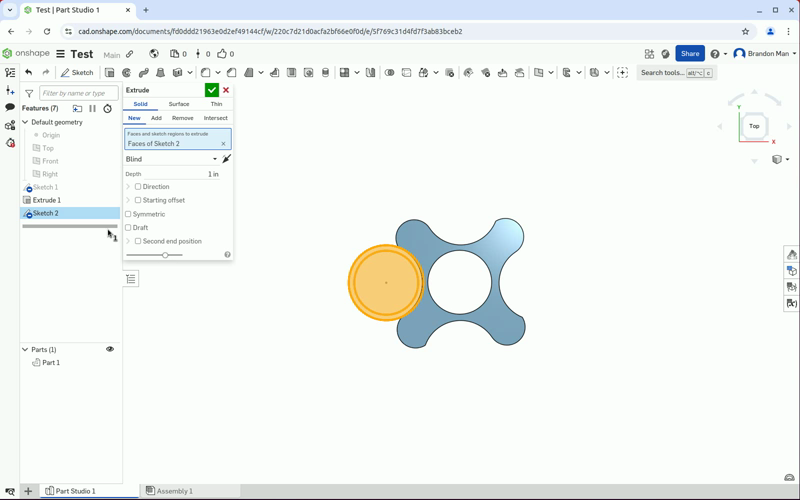
mouse_move(143, 106)
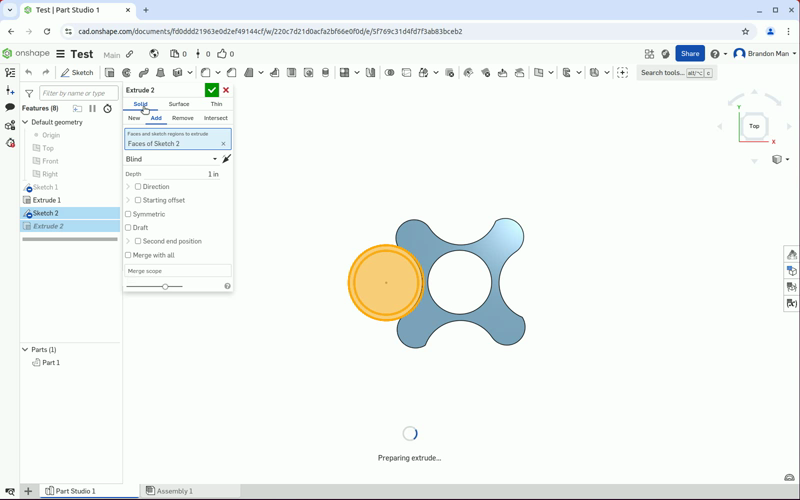
click(143, 106)
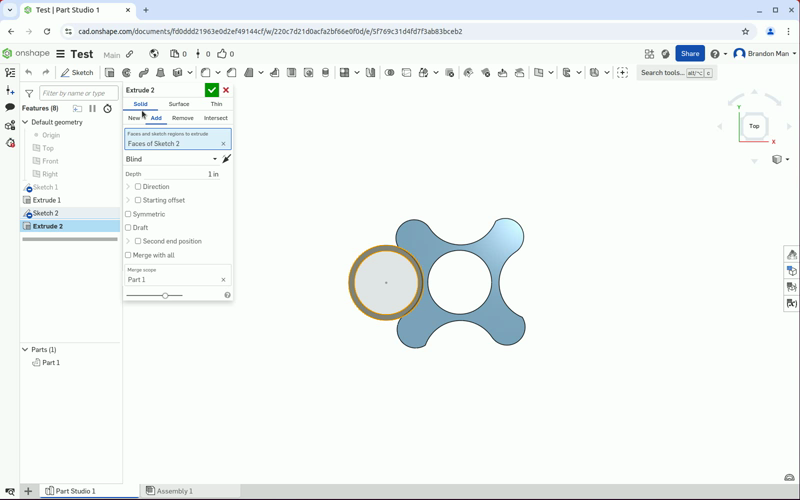
mouse_move(137, 120)
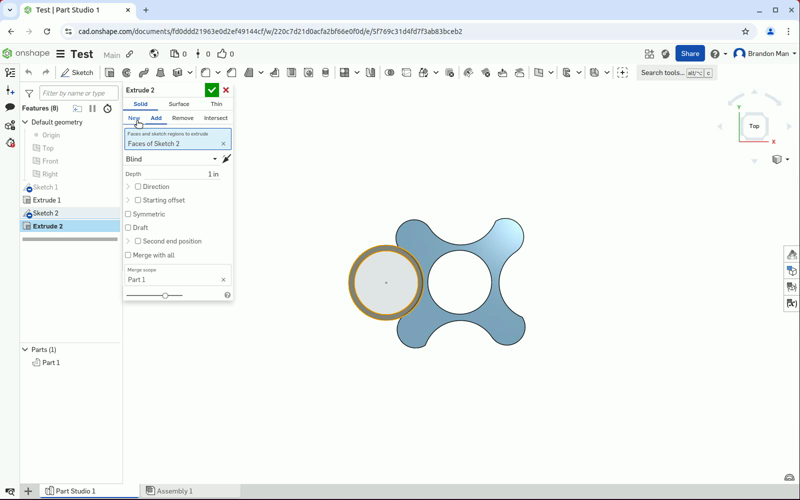
click(137, 120)
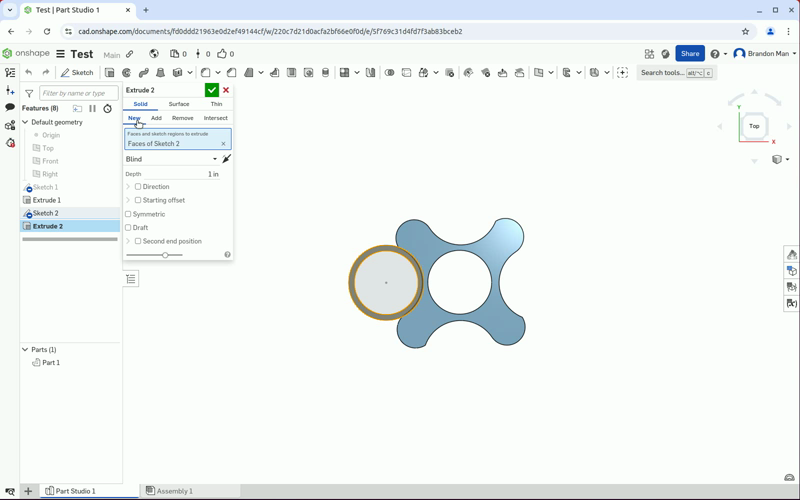
key(tab, 4)
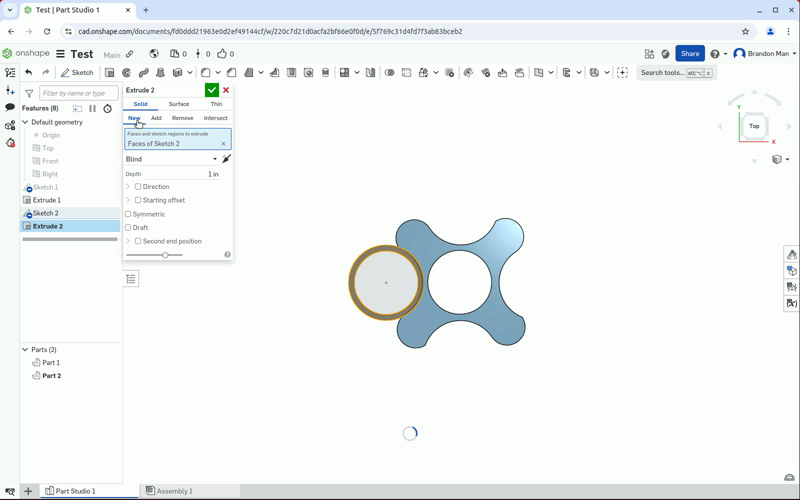
text(2.889)
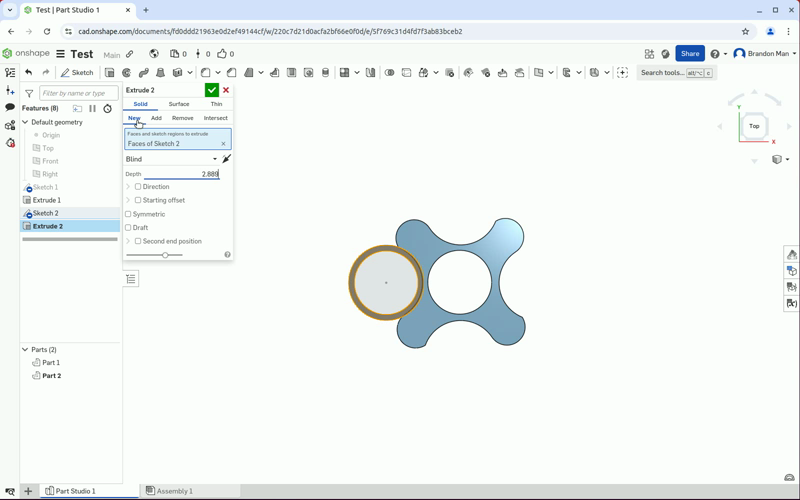
key(enter)
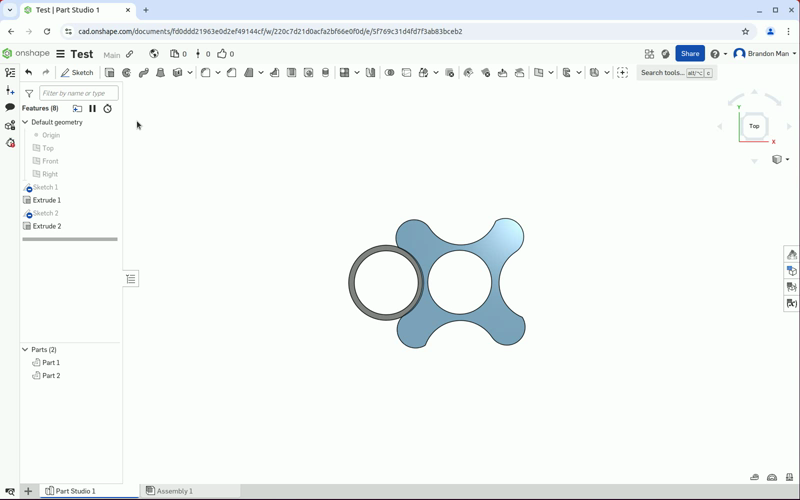
key(shift+h)
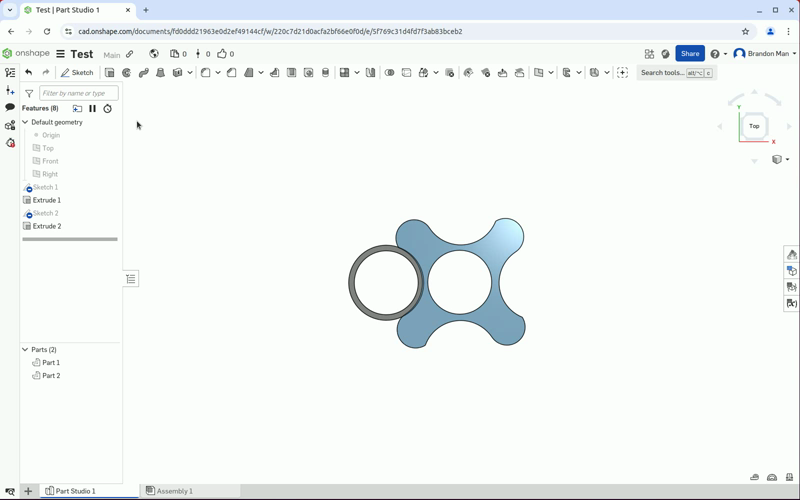
key(shift+h)
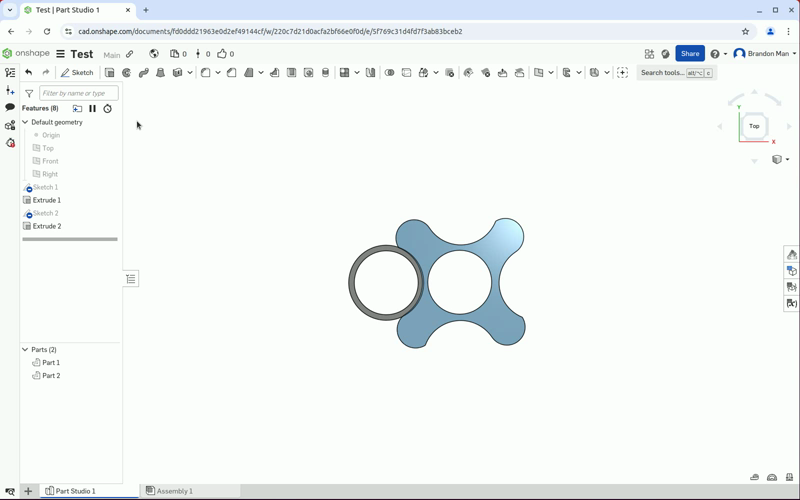
mouse_move(73, 189)
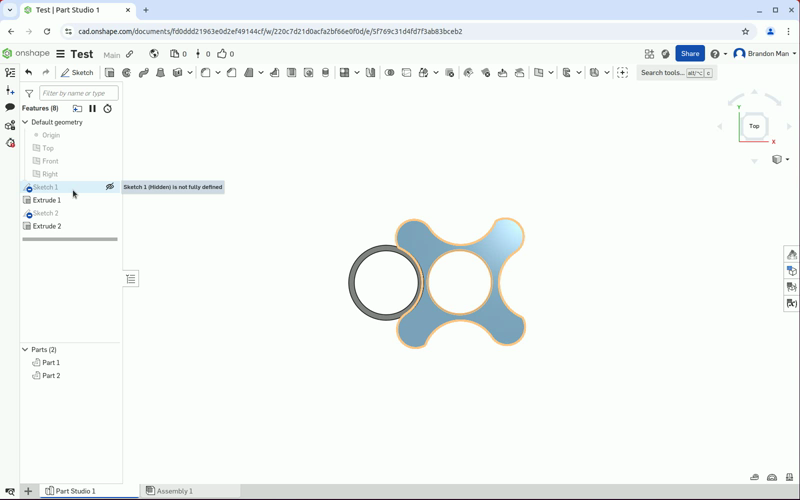
click(73, 189)
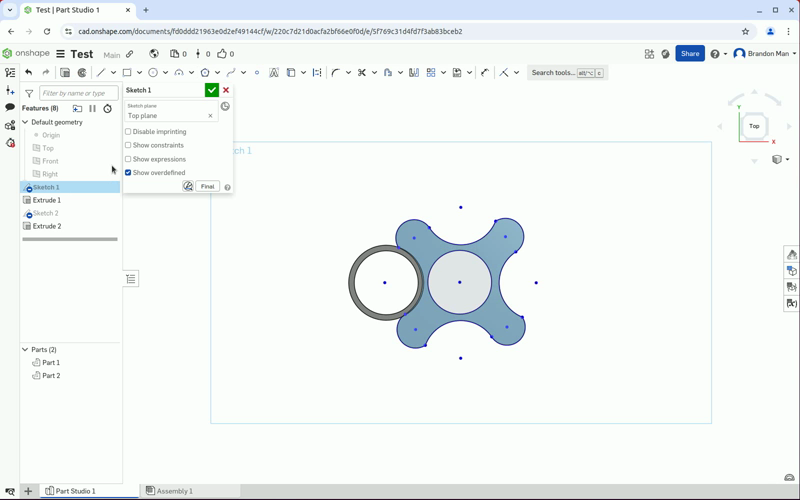
mouse_move(229, 92)
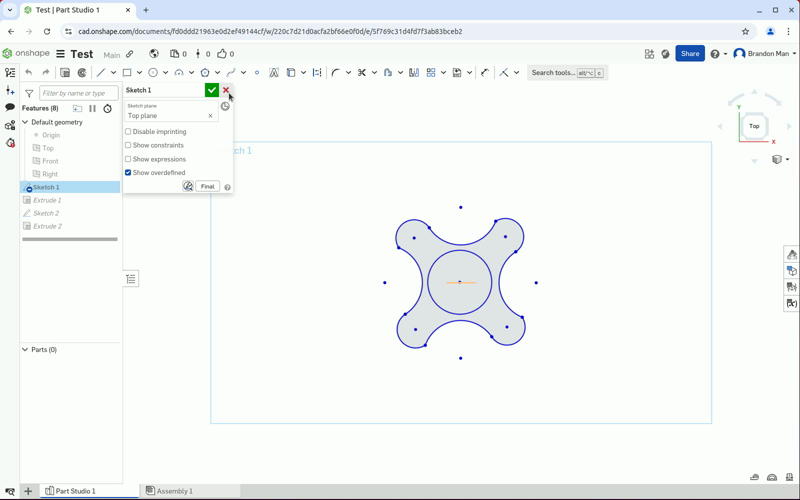
click(229, 92)
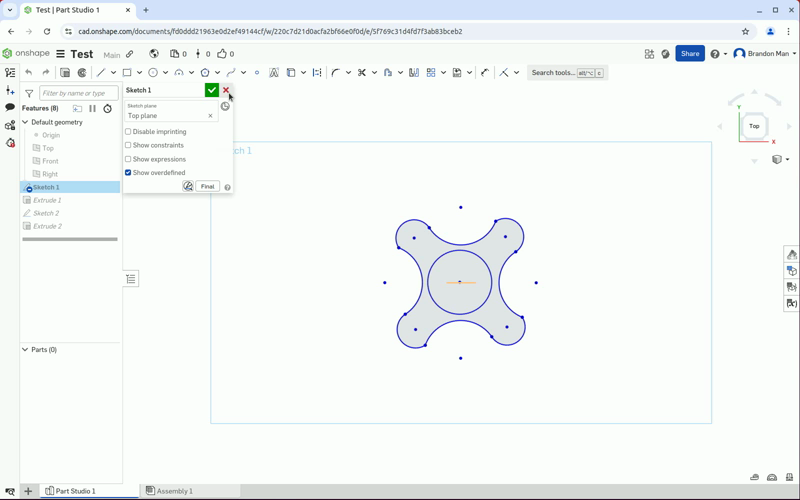
key(shift+s)
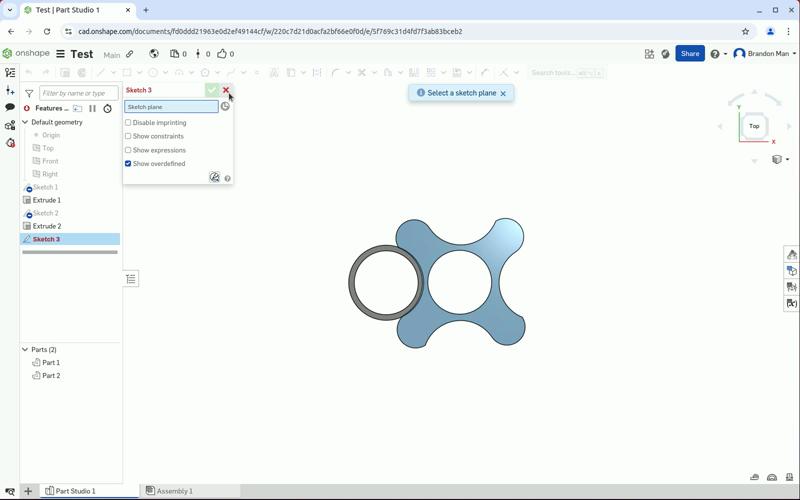
mouse_move(73, 150)
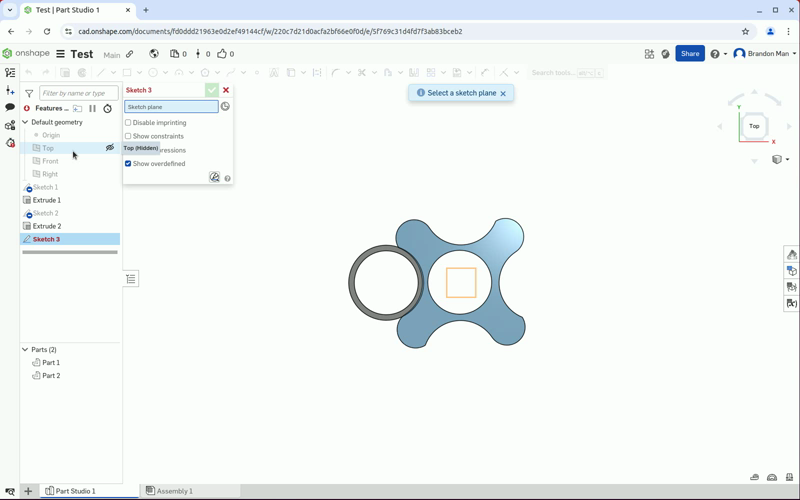
click(73, 150)
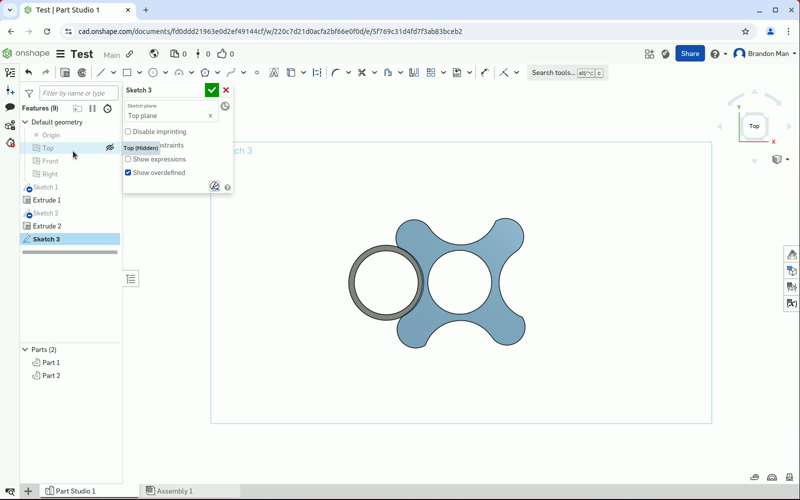
mouse_move(73, 352)
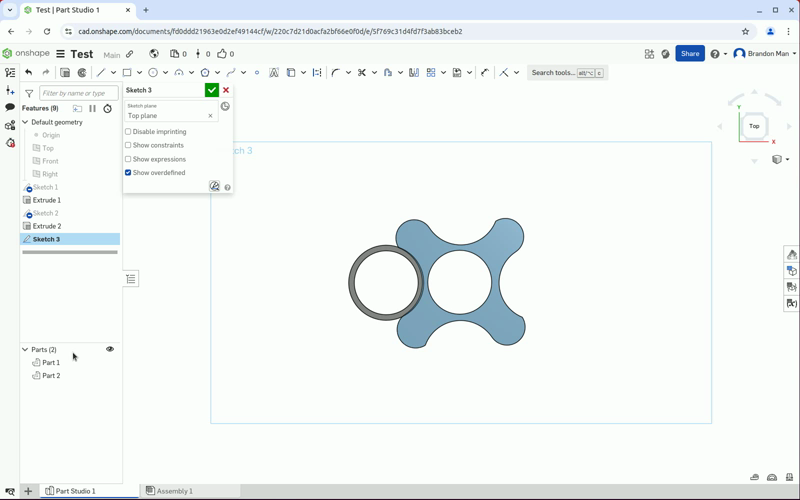
key(y)
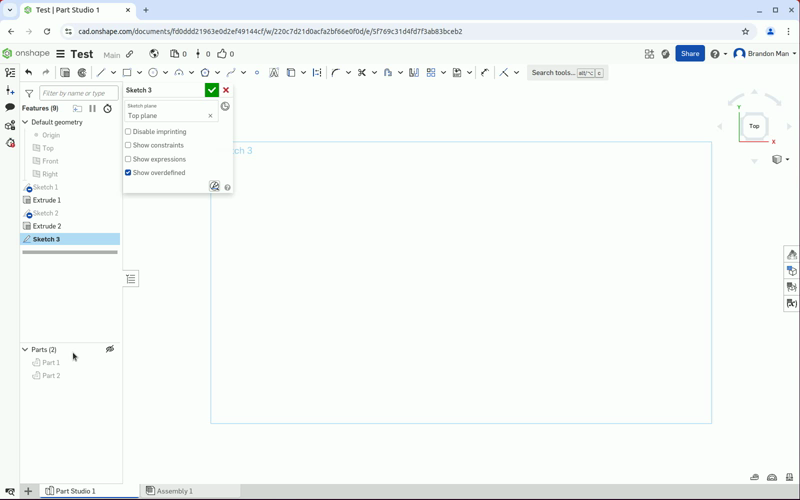
key(c)
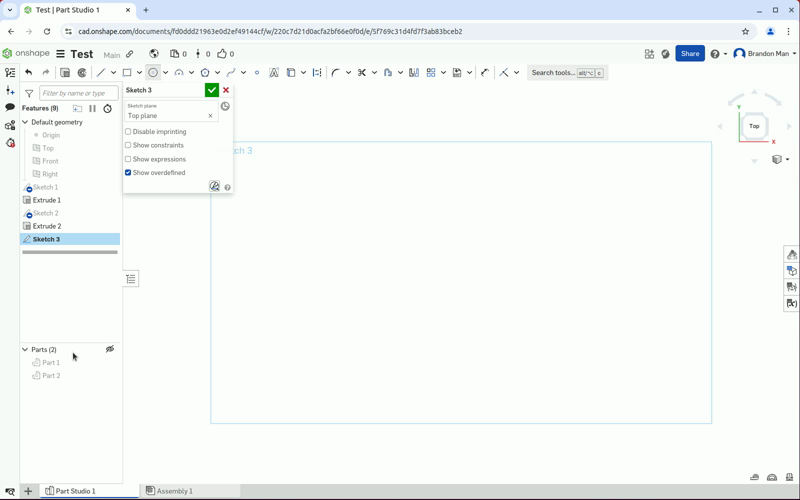
key_down(shift)
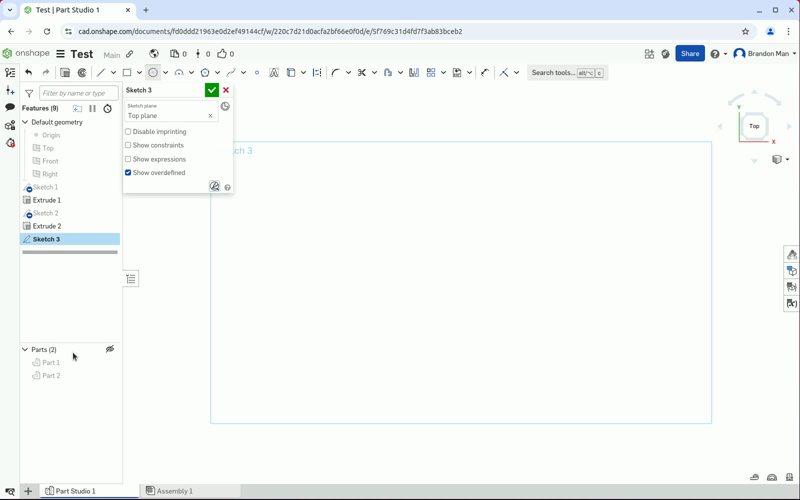
mouse_move(461, 207)
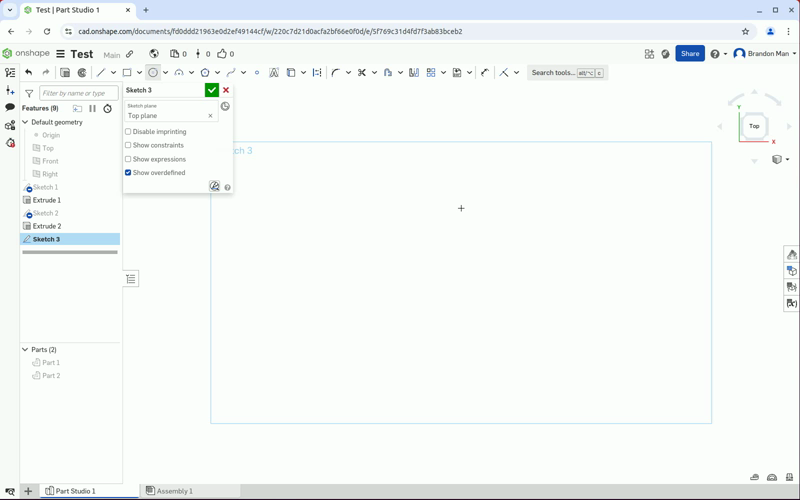
click(461, 207)
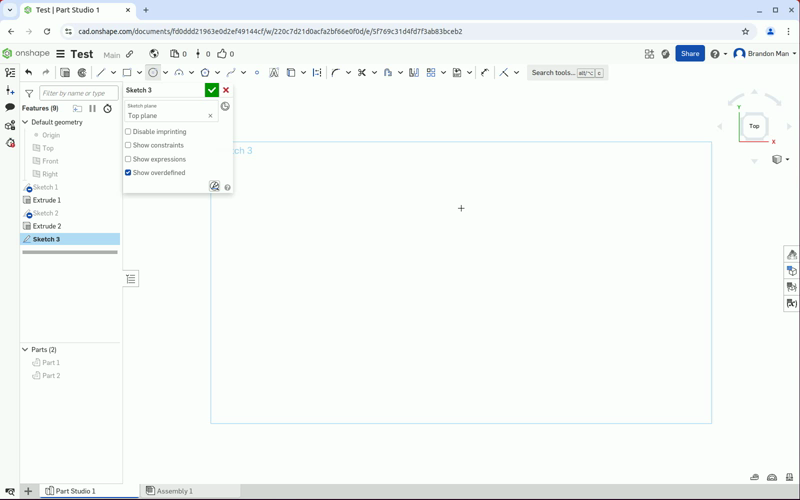
key_up(shift)
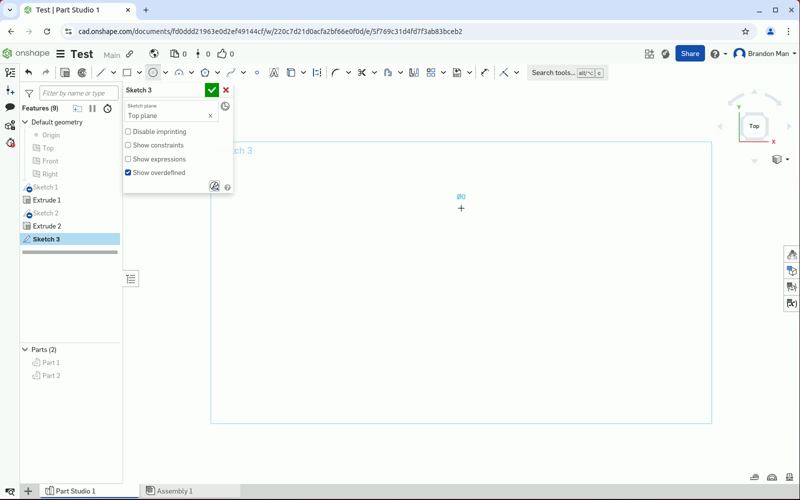
mouse_move(499, 207)
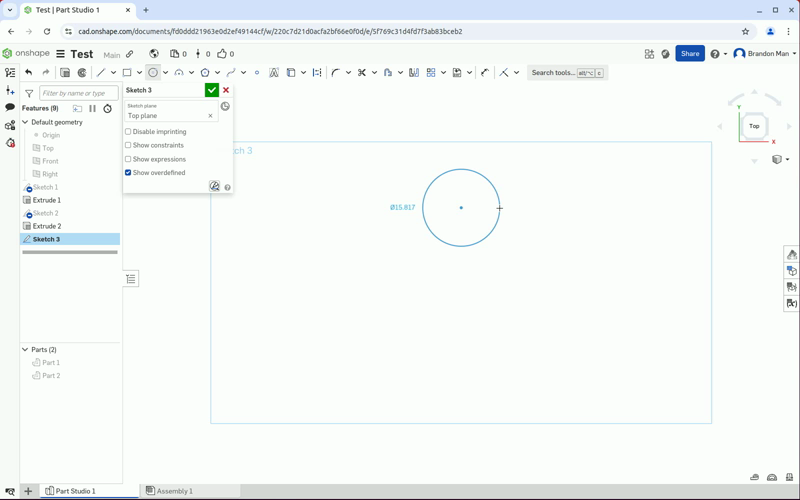
click(499, 207)
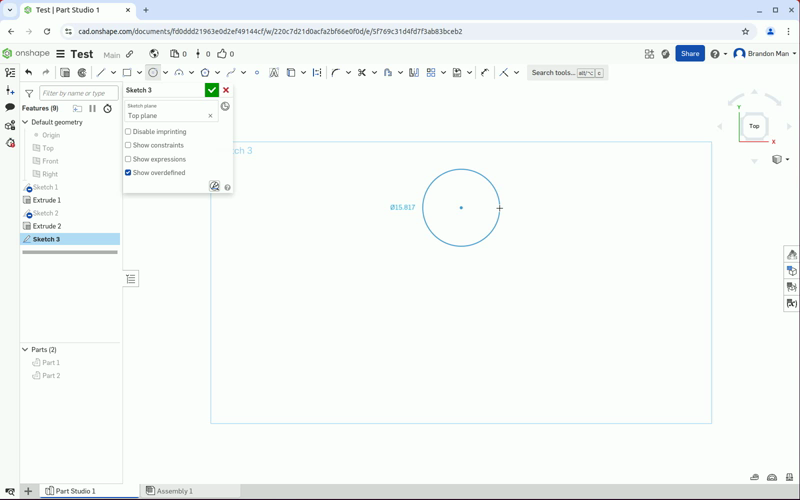
key(esc)
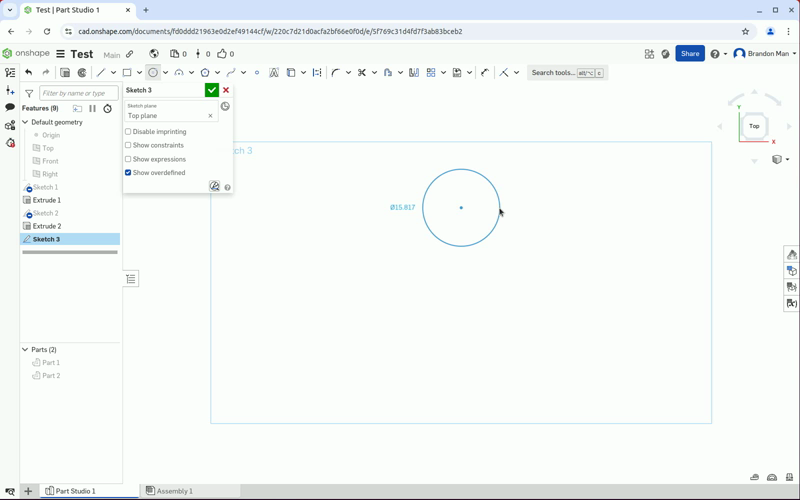
key(c)
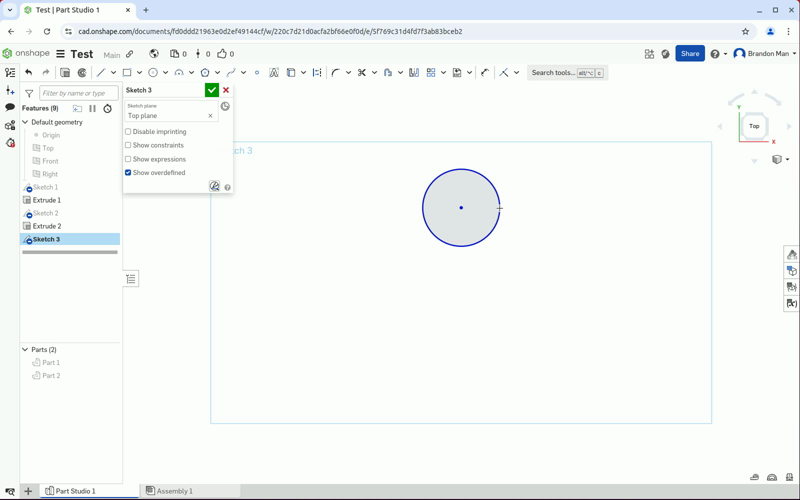
key_down(shift)
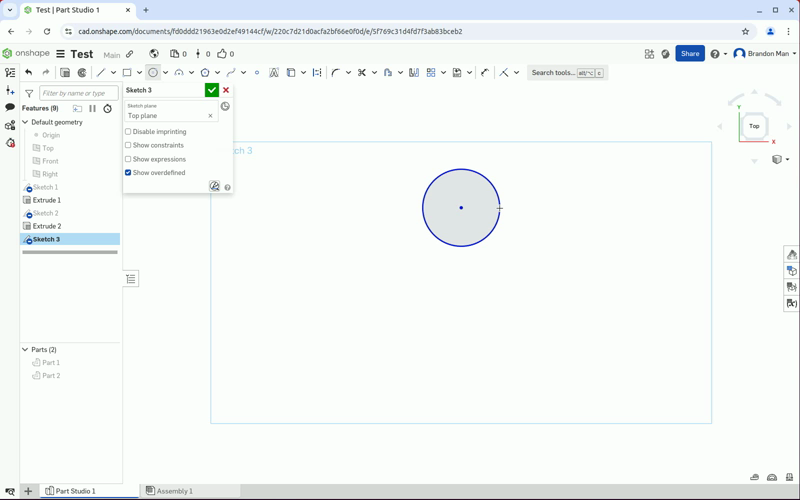
mouse_move(461, 207)
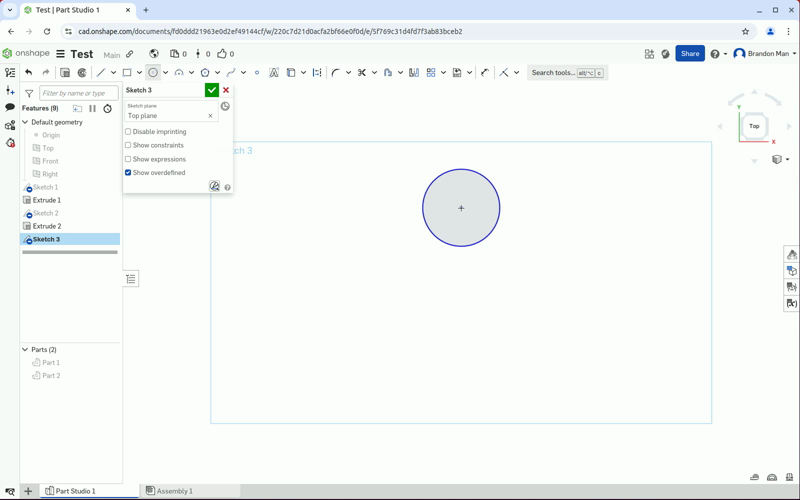
click(461, 207)
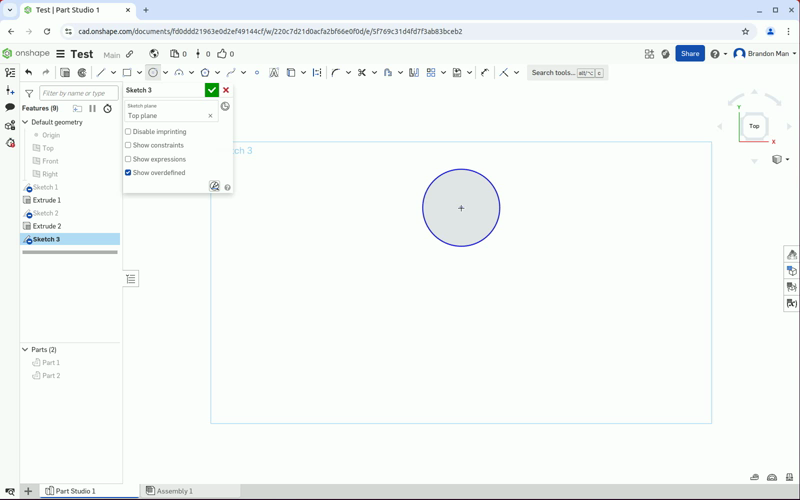
key_up(shift)
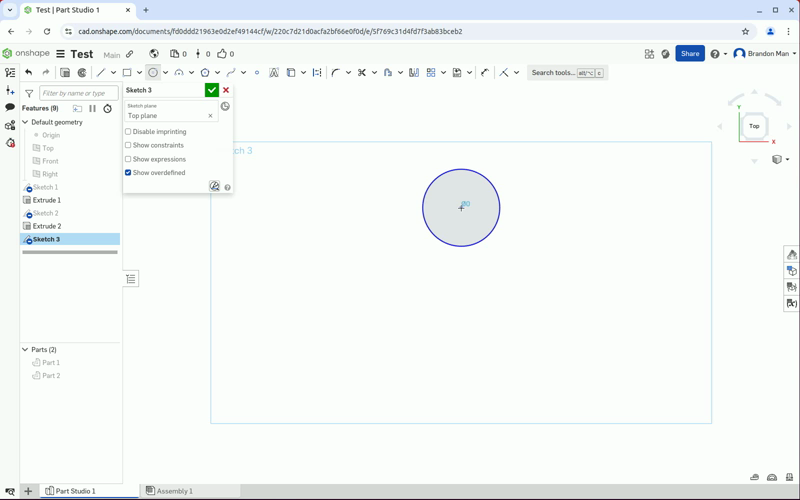
mouse_move(493, 207)
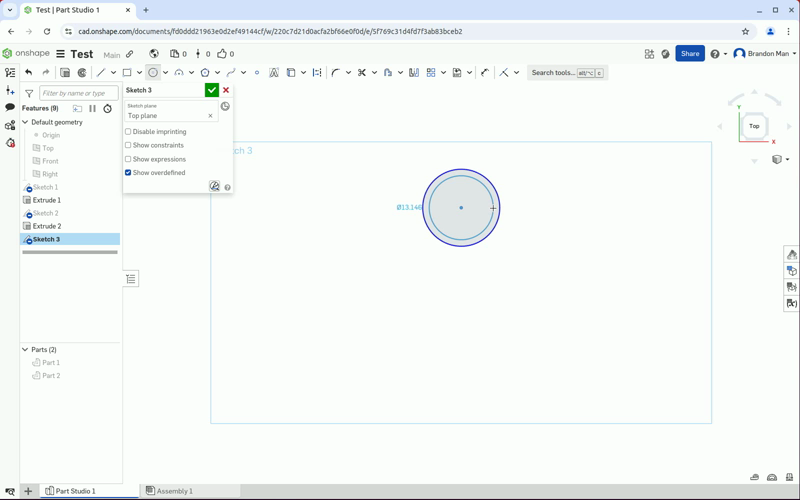
click(493, 207)
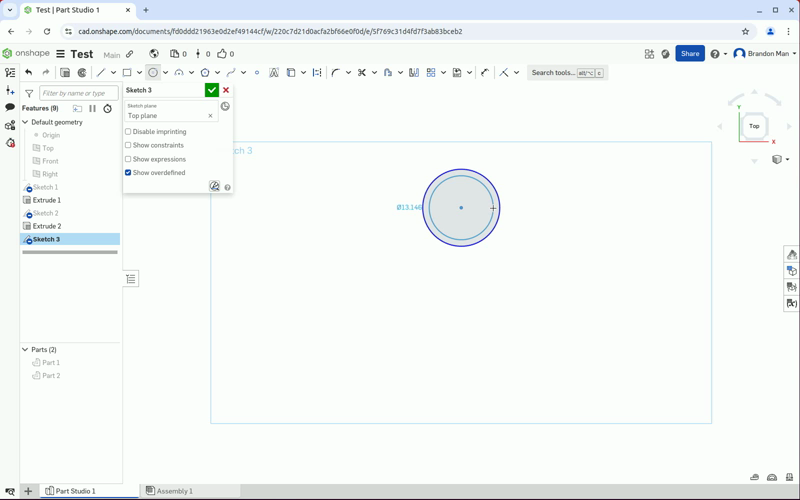
key(esc)
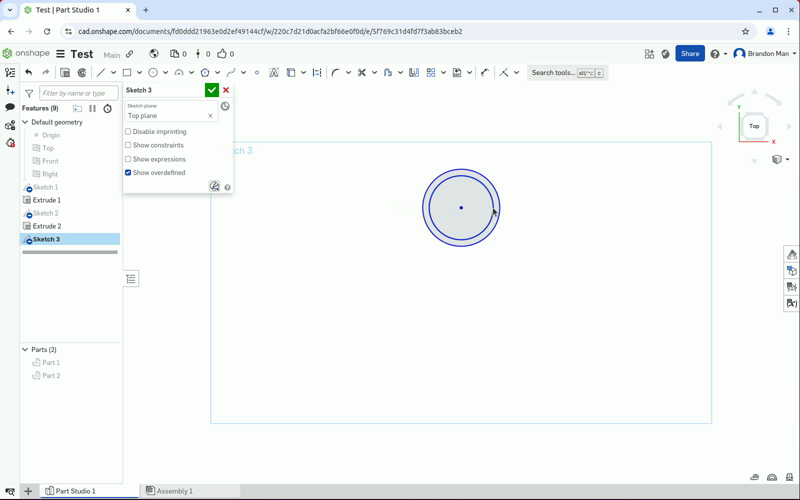
mouse_move(477, 237)
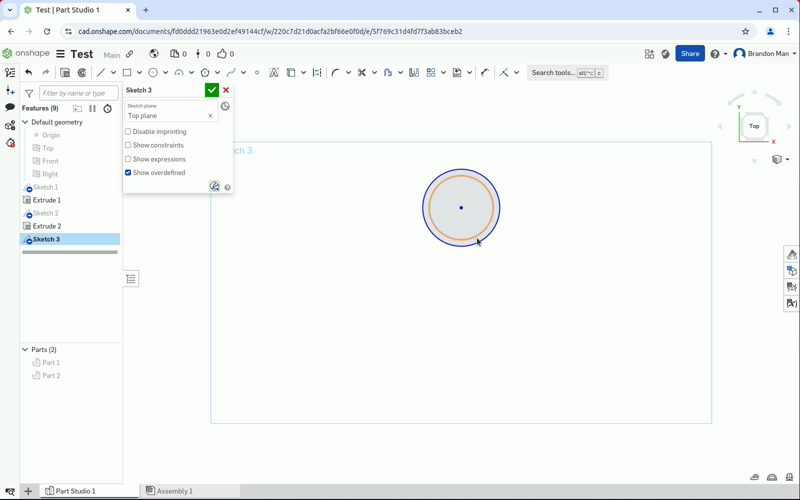
scroll(6)
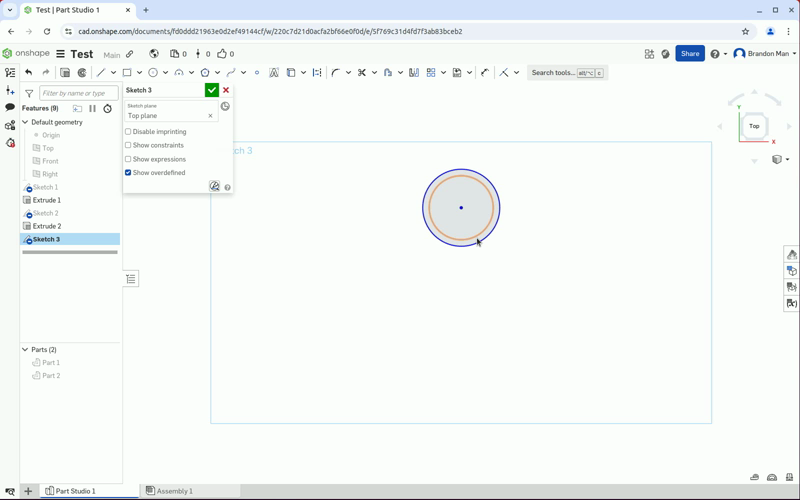
scroll(6)
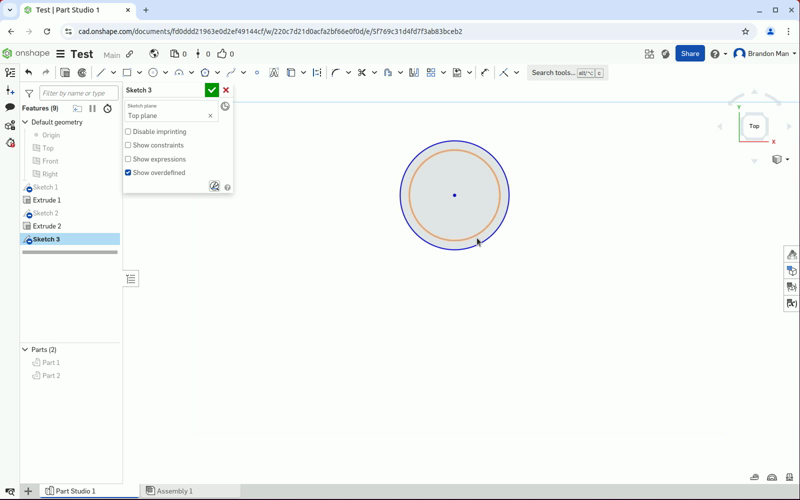
scroll(6)
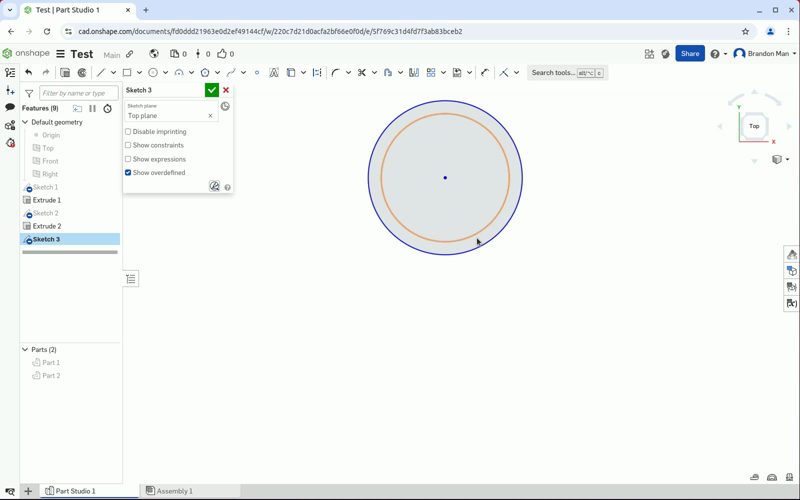
scroll(6)
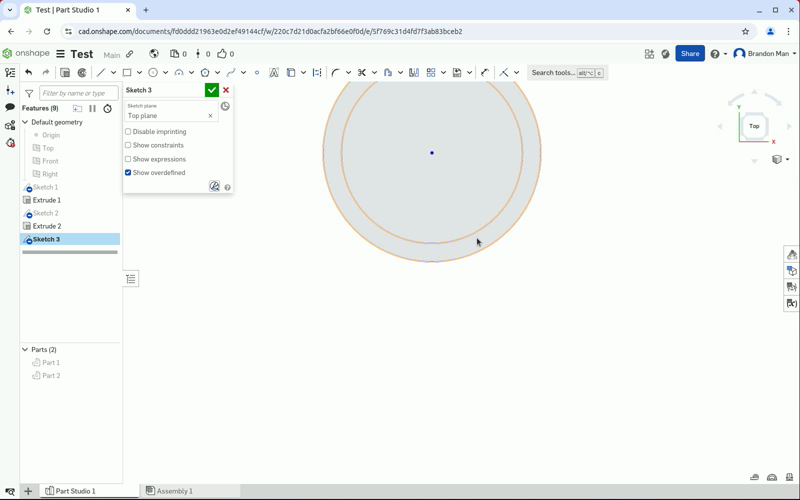
scroll(6)
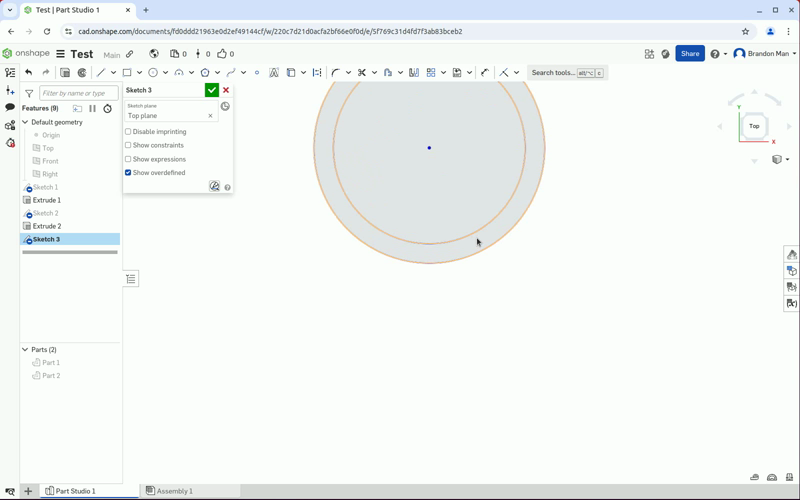
scroll(6)
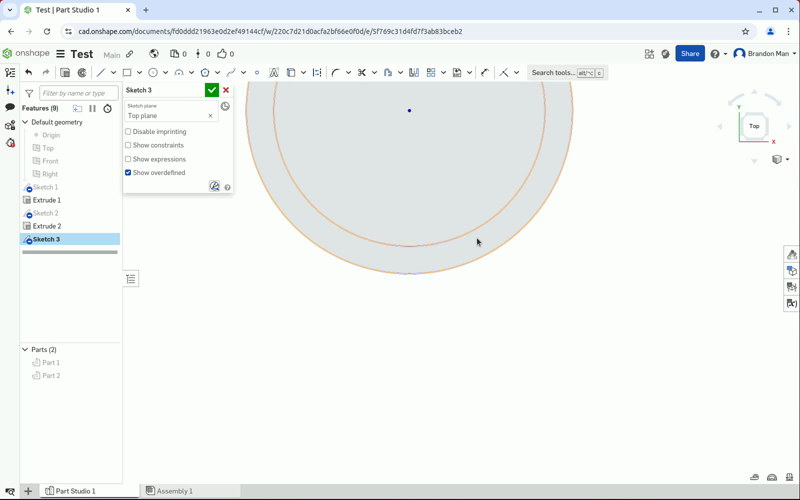
scroll(6)
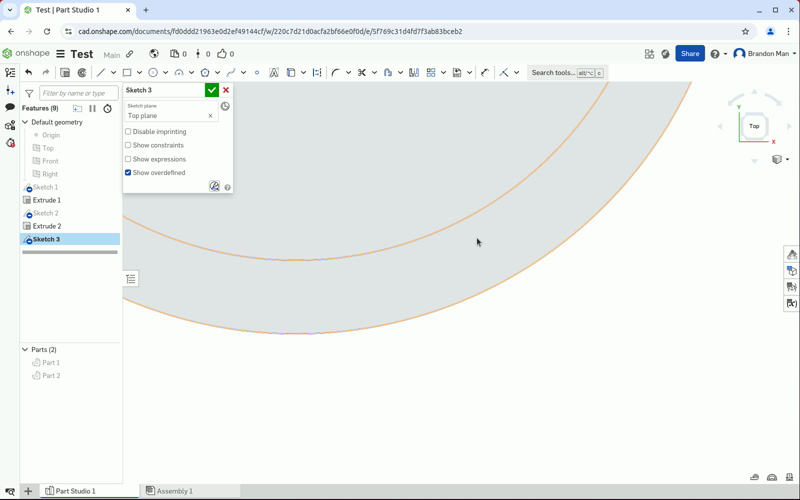
click(477, 237)
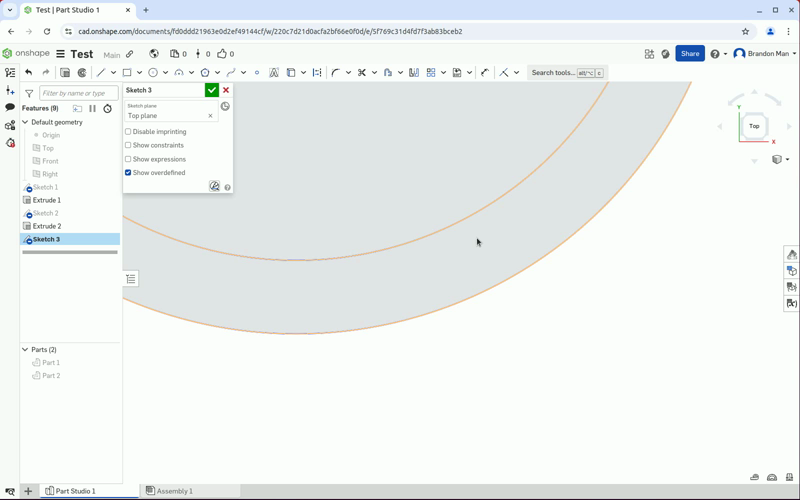
scroll(-6)
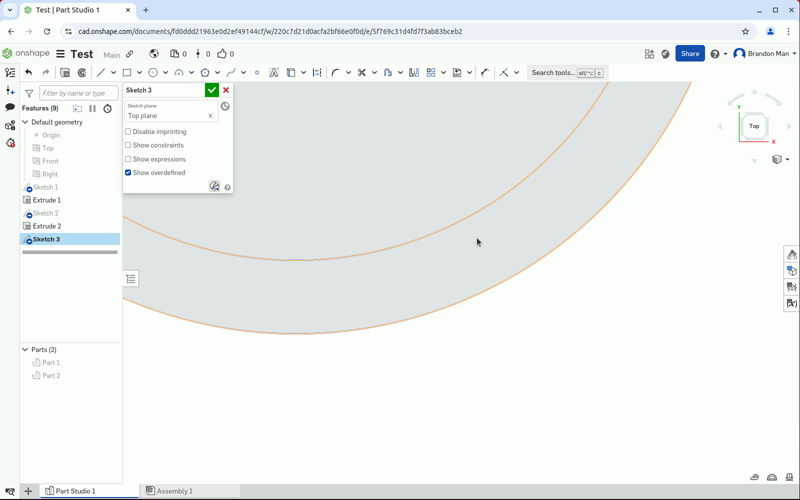
scroll(-6)
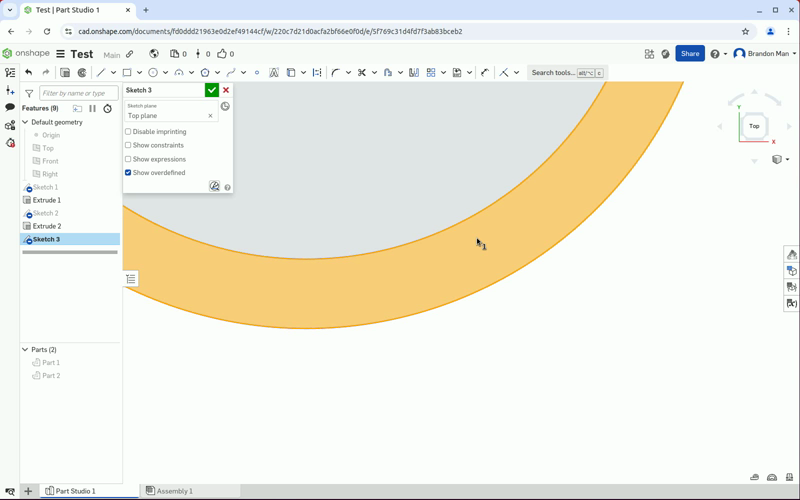
scroll(-6)
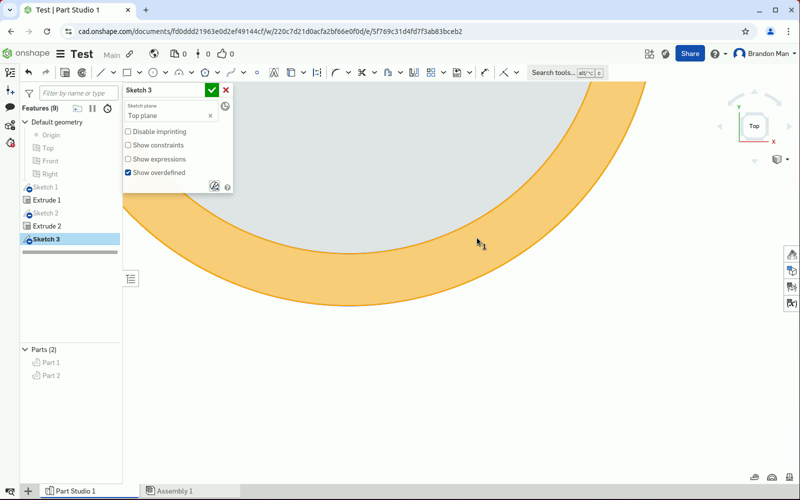
scroll(-6)
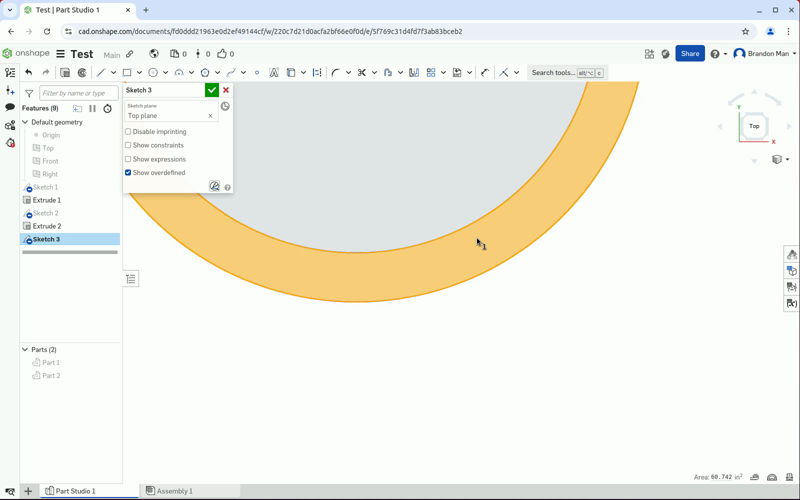
scroll(-6)
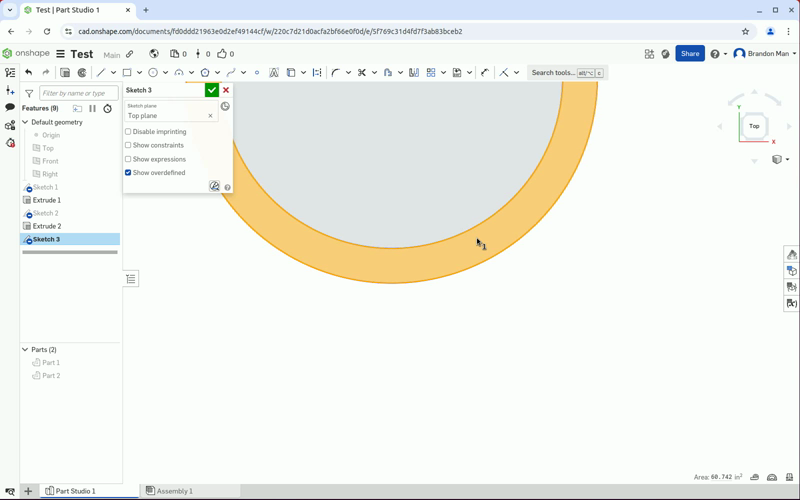
scroll(-6)
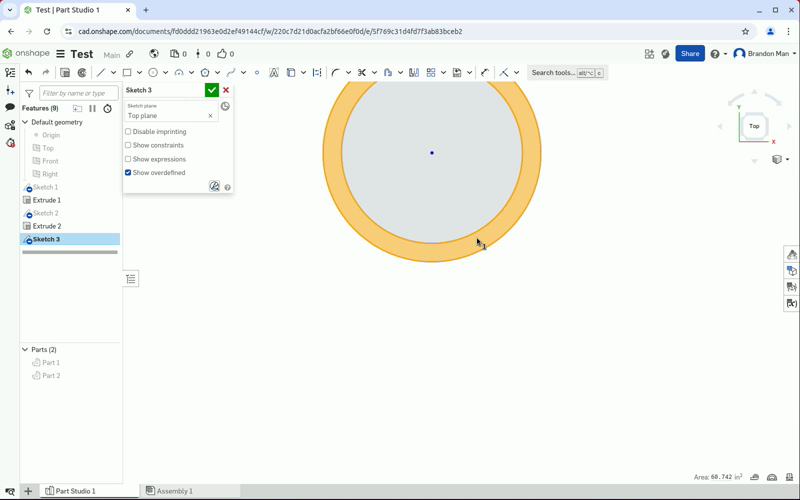
scroll(-6)
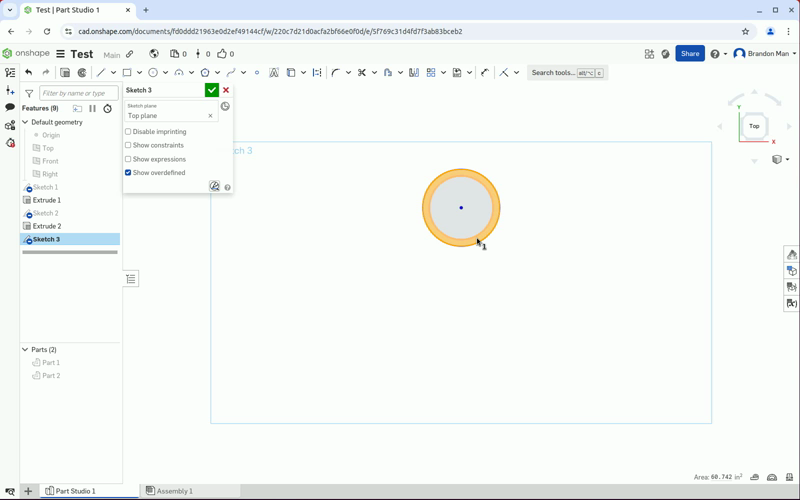
mouse_move(73, 352)
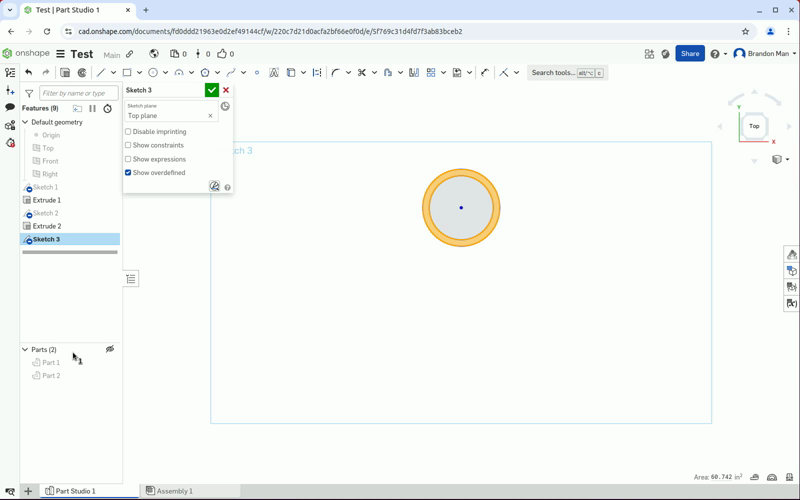
key(shift+y)
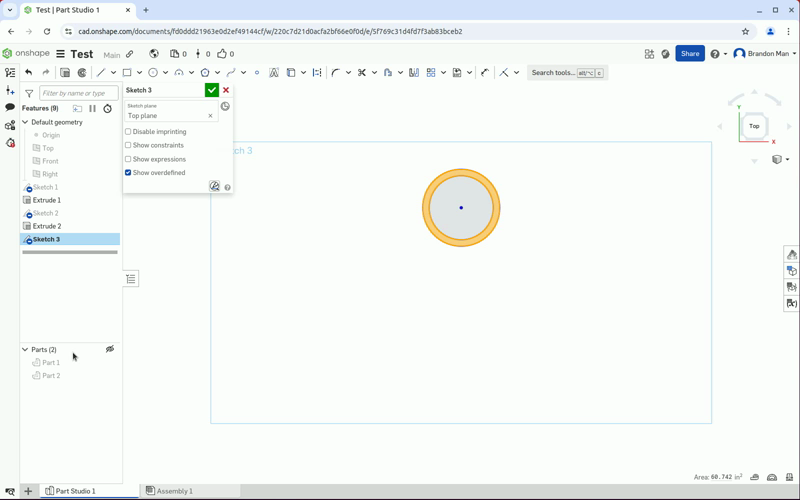
key(shift+e)
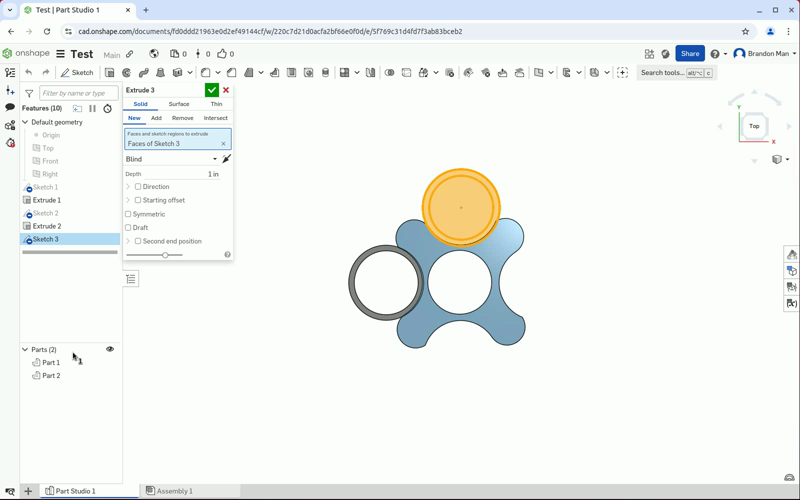
mouse_move(143, 106)
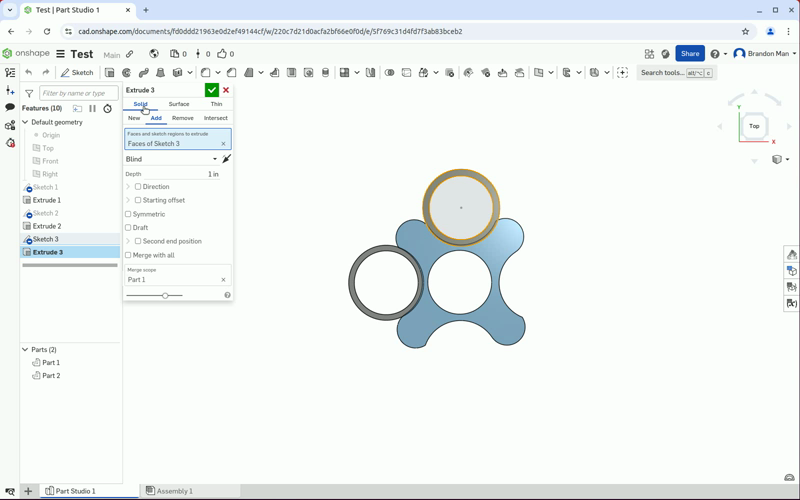
click(143, 106)
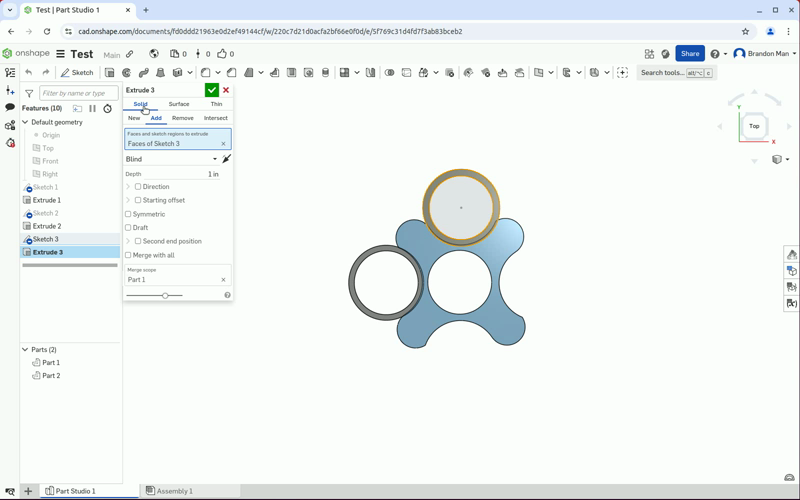
mouse_move(137, 120)
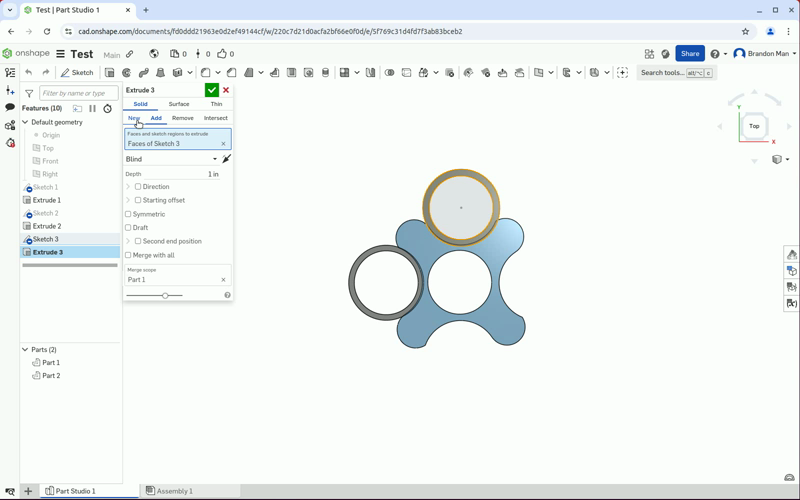
click(137, 120)
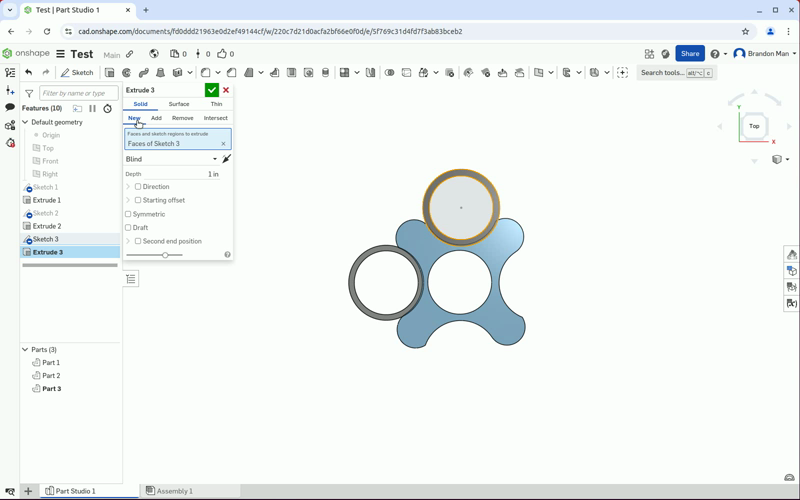
key(tab, 4)
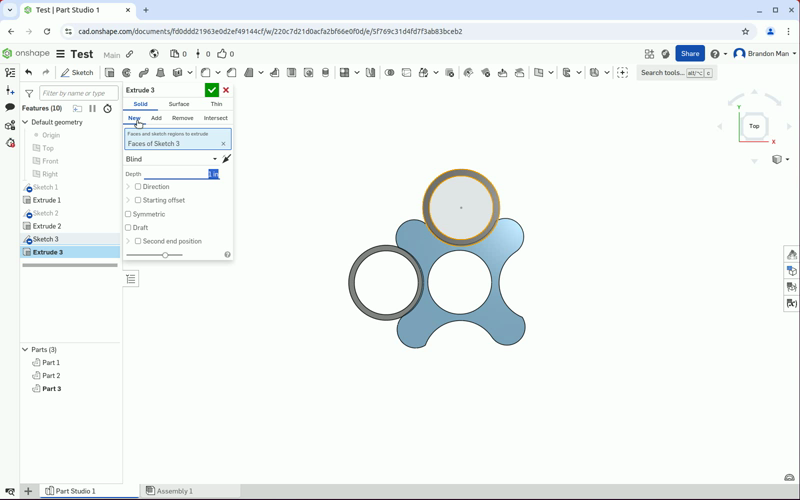
text(2.889)
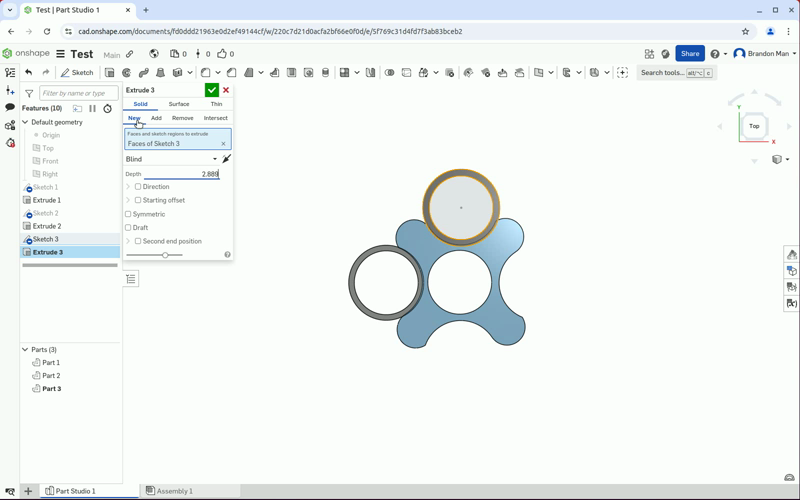
key(enter)
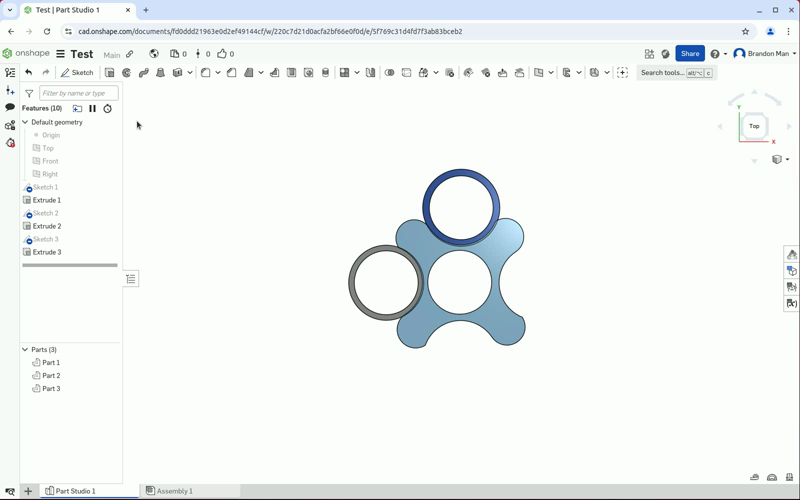
key(shift+h)
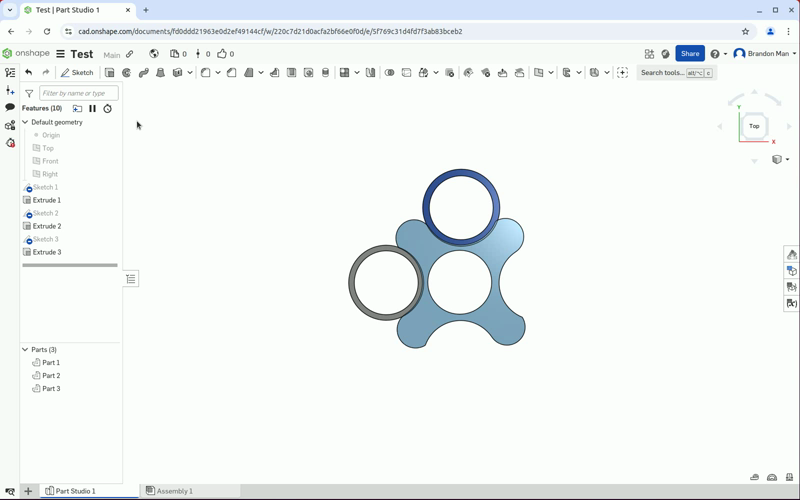
key(shift+h)
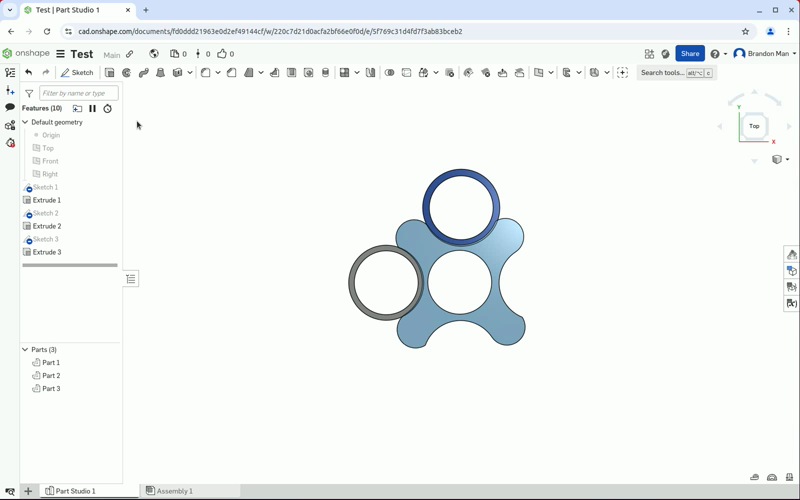
mouse_move(73, 189)
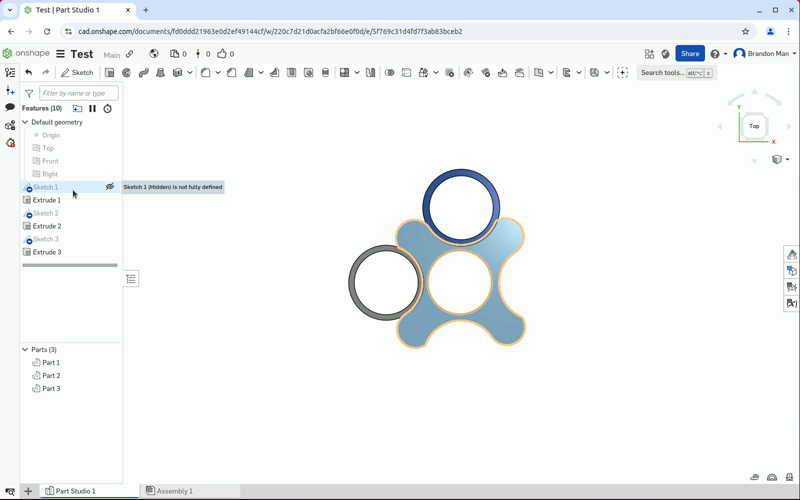
click(73, 189)
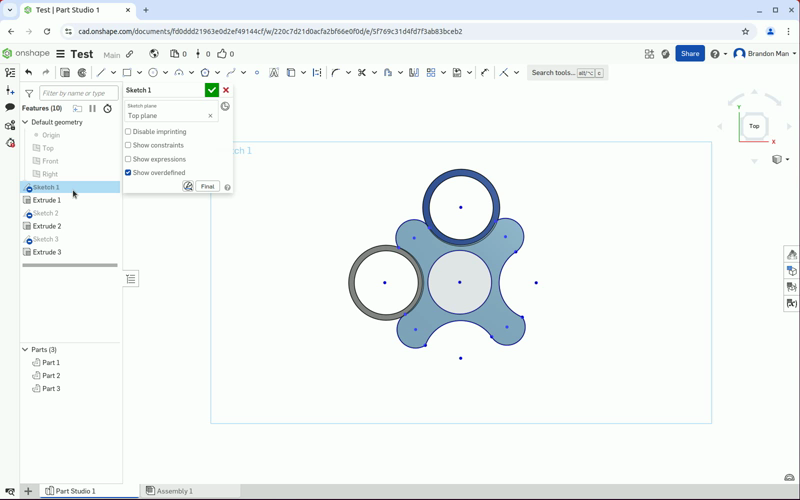
mouse_move(229, 92)
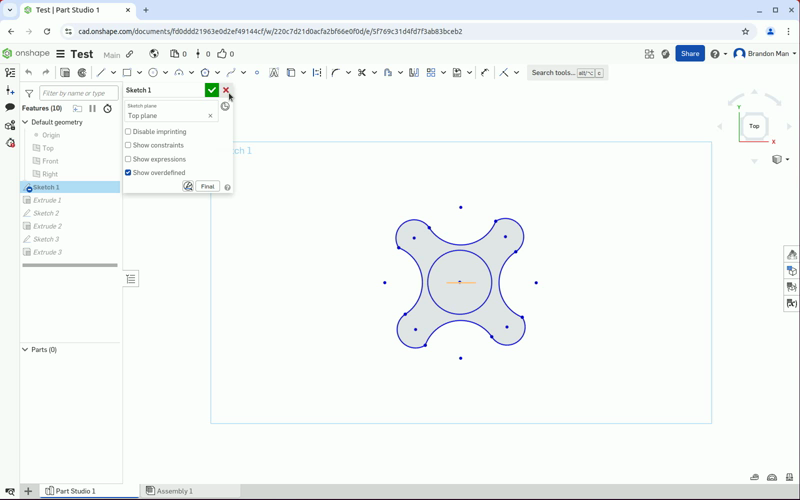
click(229, 92)
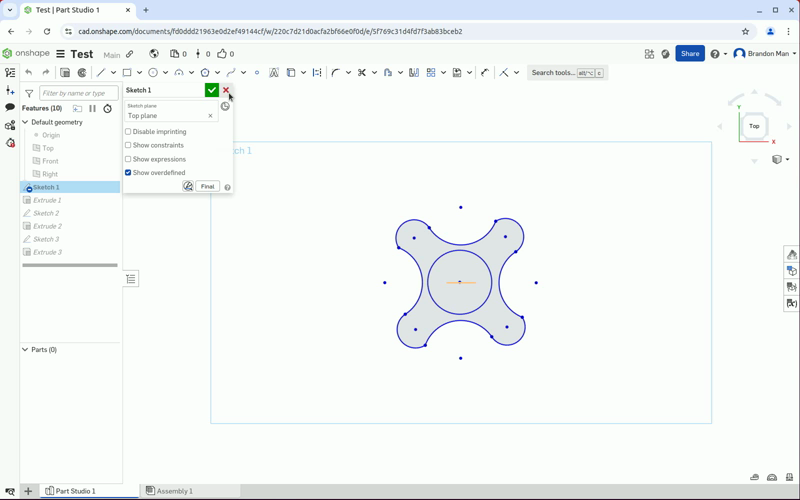
key(shift+s)
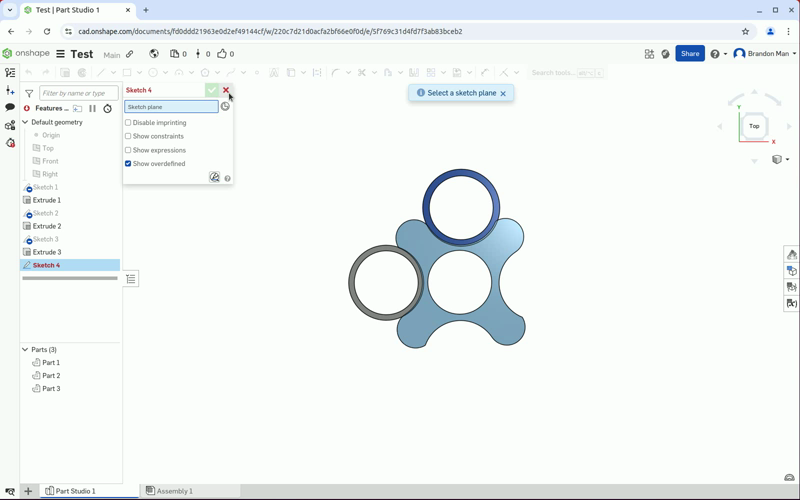
mouse_move(73, 150)
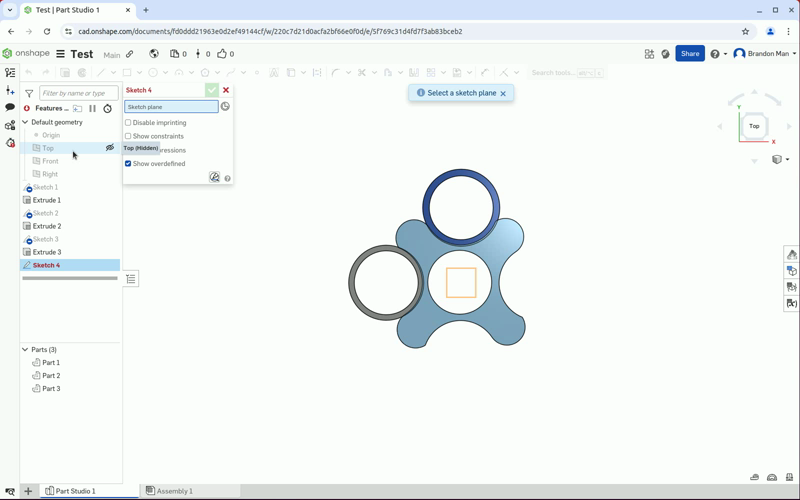
click(73, 150)
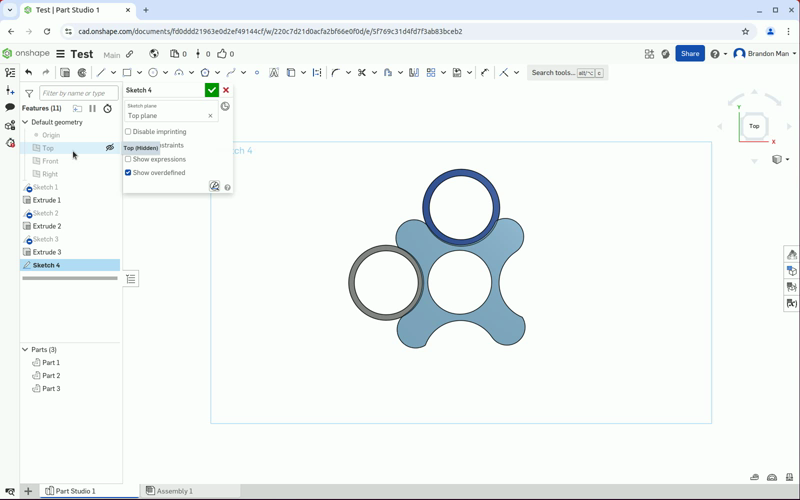
mouse_move(73, 352)
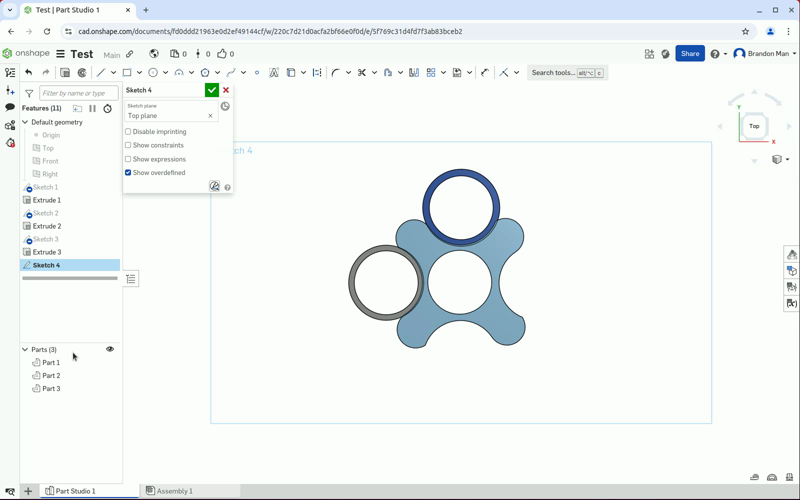
key(y)
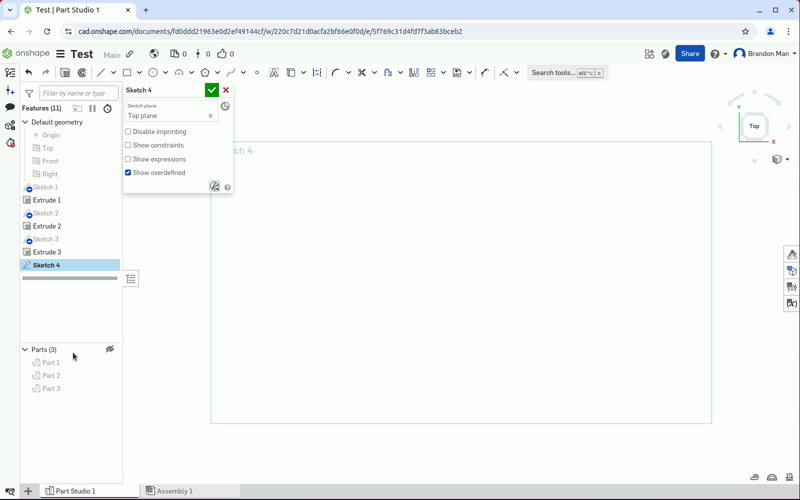
key(c)
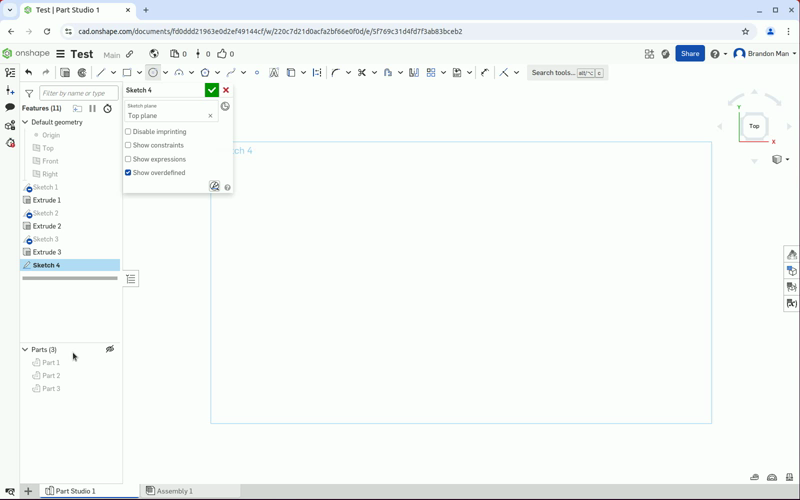
key_down(shift)
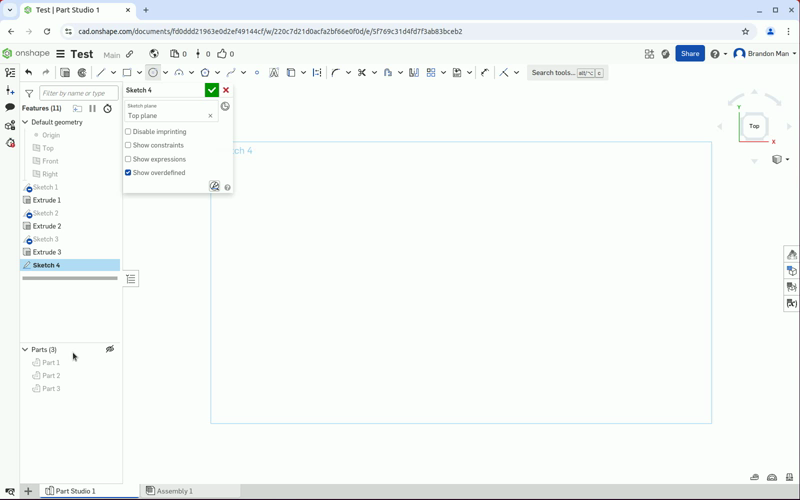
mouse_move(536, 282)
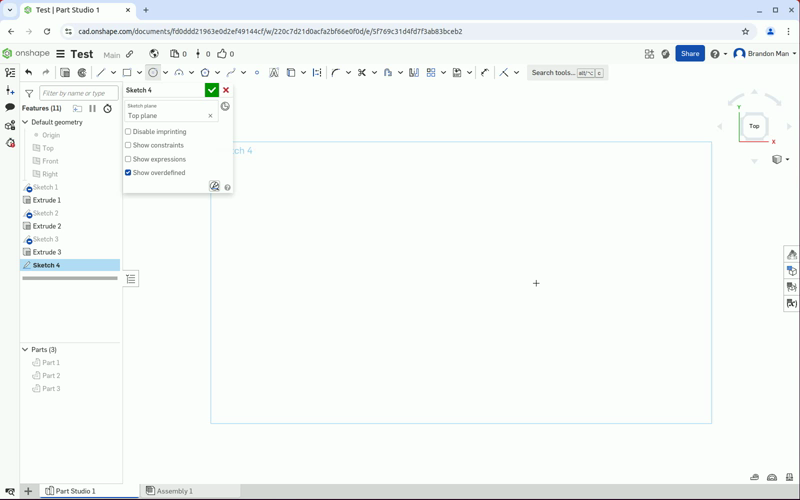
click(536, 282)
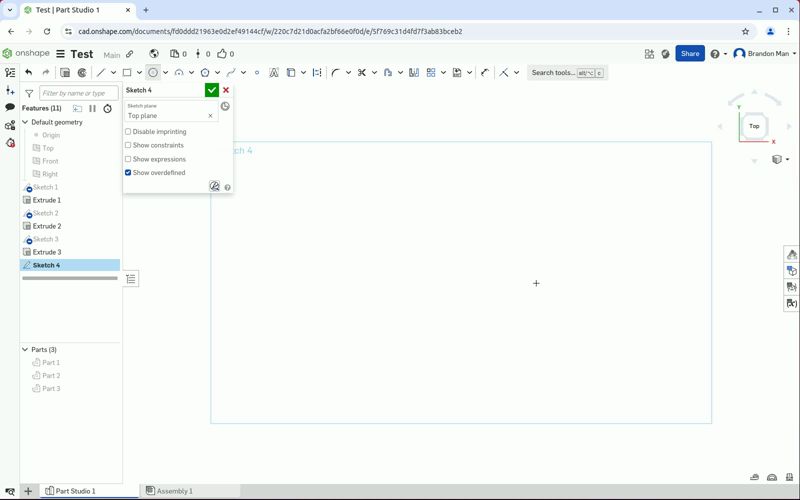
key_up(shift)
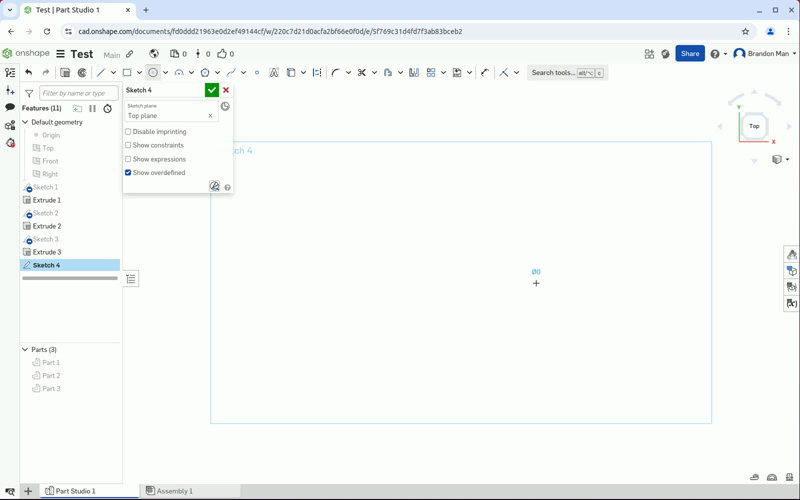
mouse_move(573, 282)
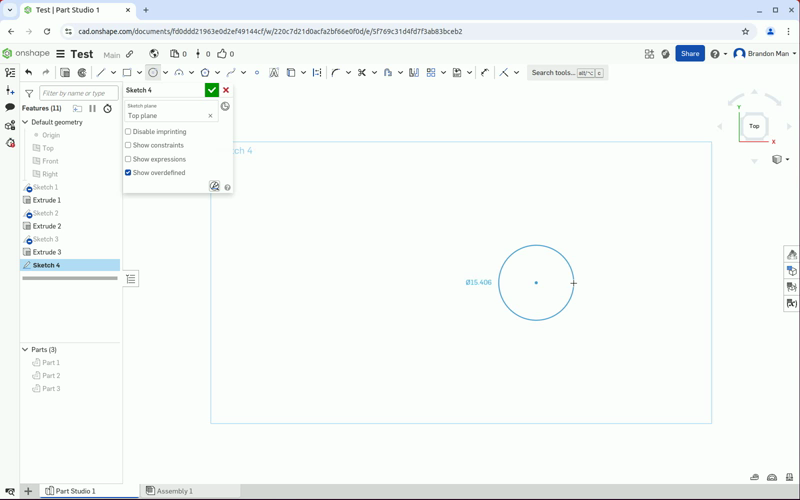
click(573, 282)
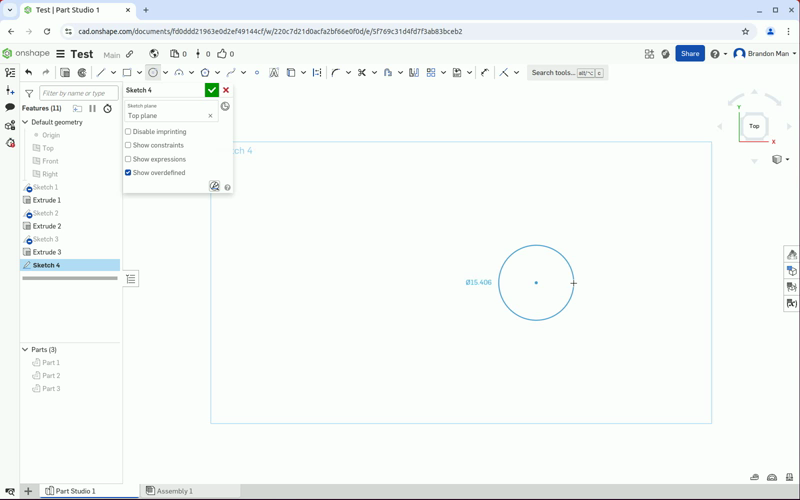
key(esc)
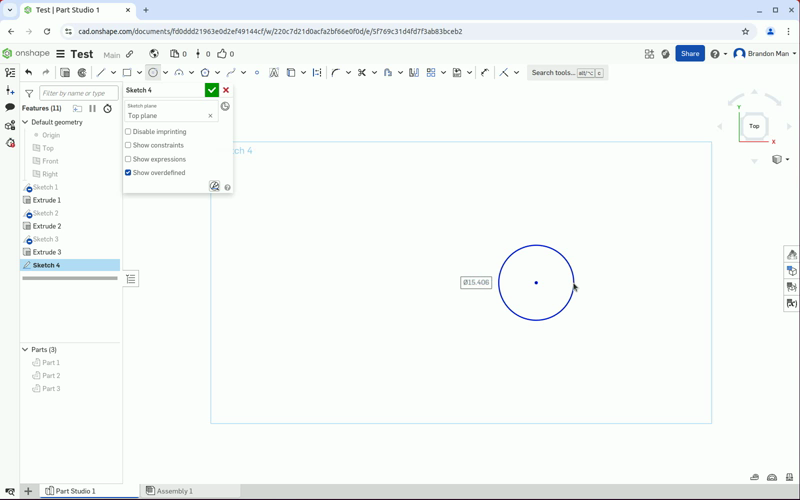
key(c)
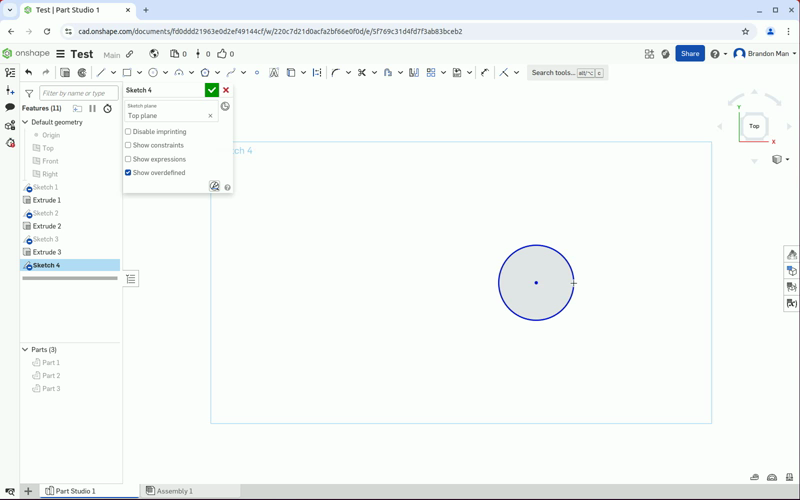
key_down(shift)
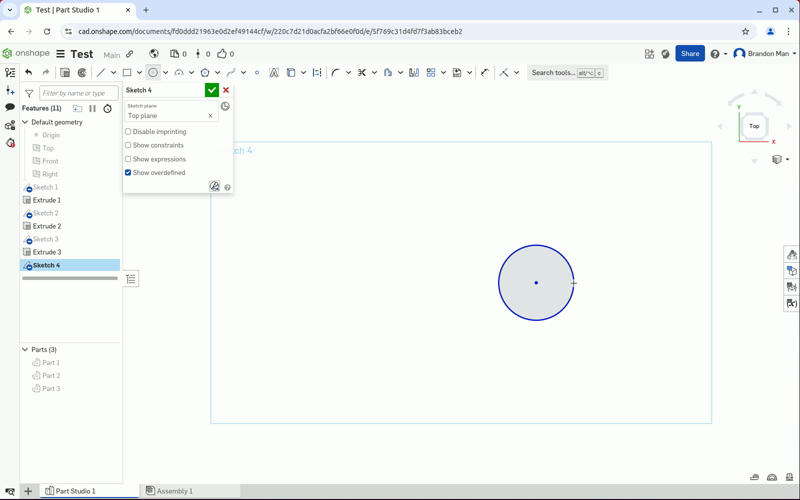
mouse_move(536, 282)
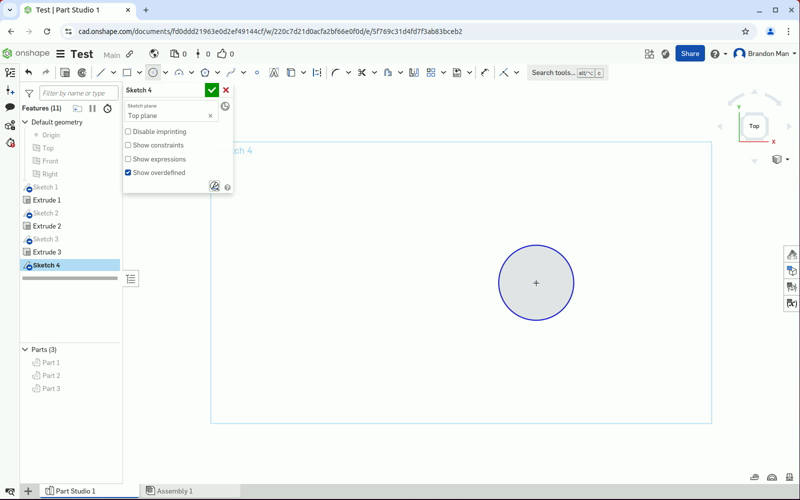
click(536, 282)
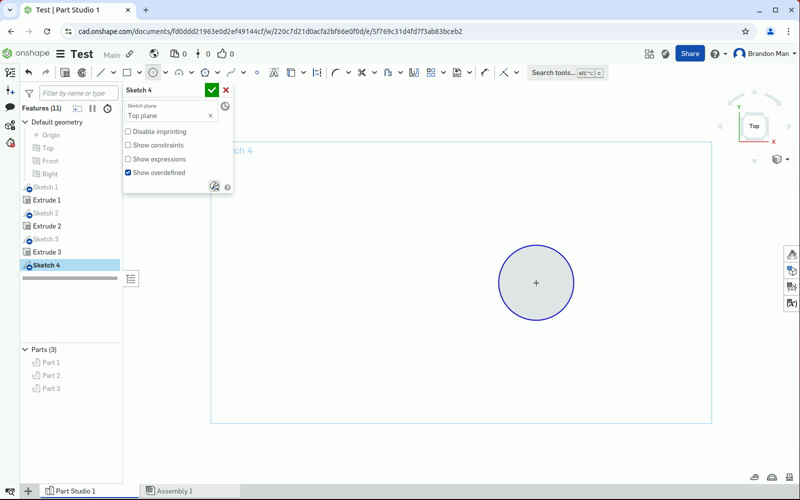
key_up(shift)
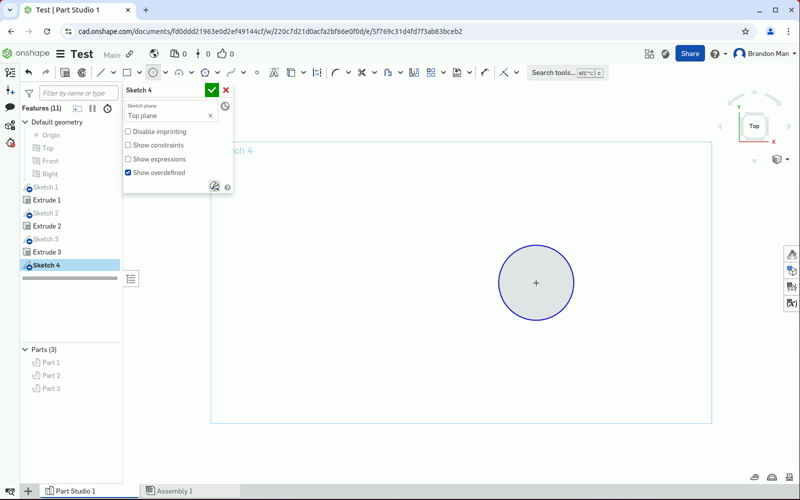
mouse_move(568, 282)
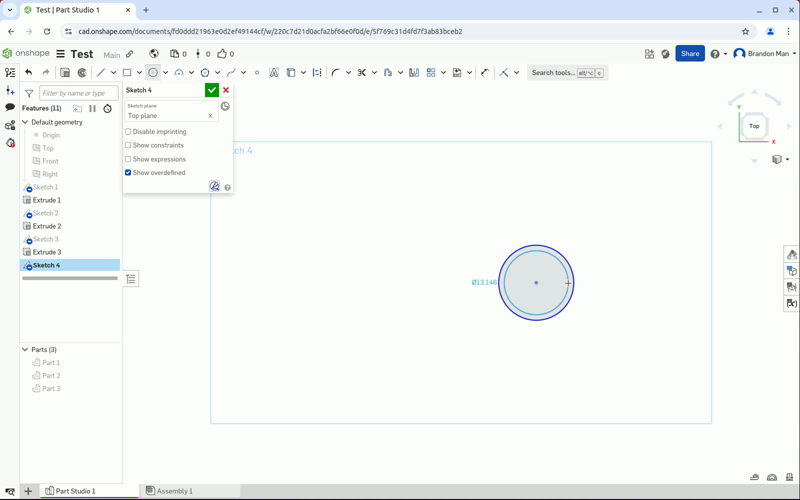
click(568, 282)
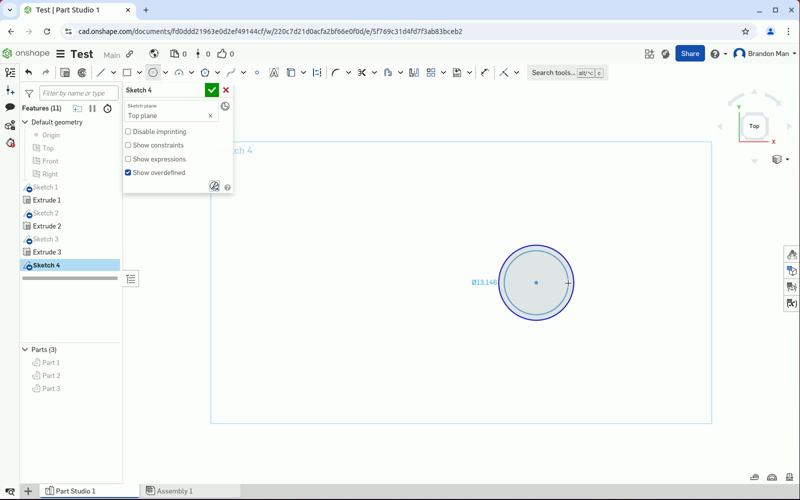
key(esc)
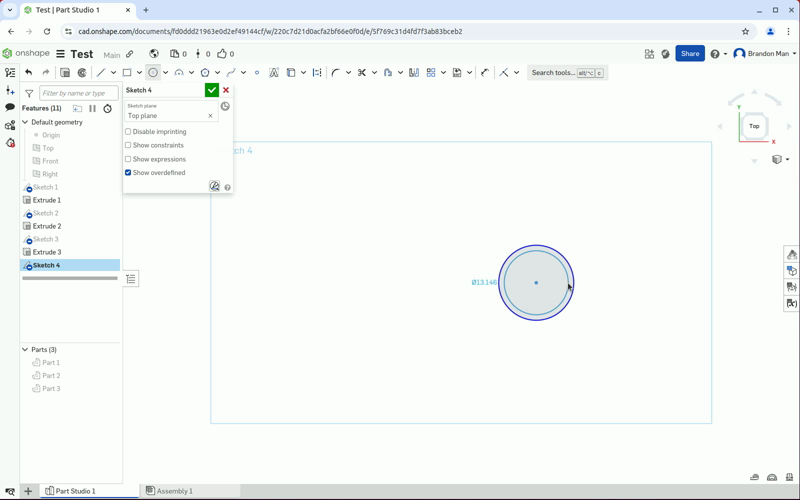
mouse_move(500, 278)
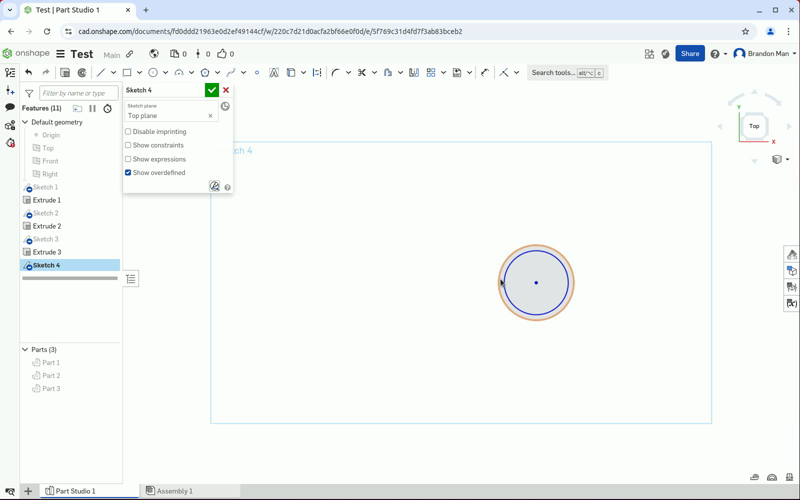
scroll(6)
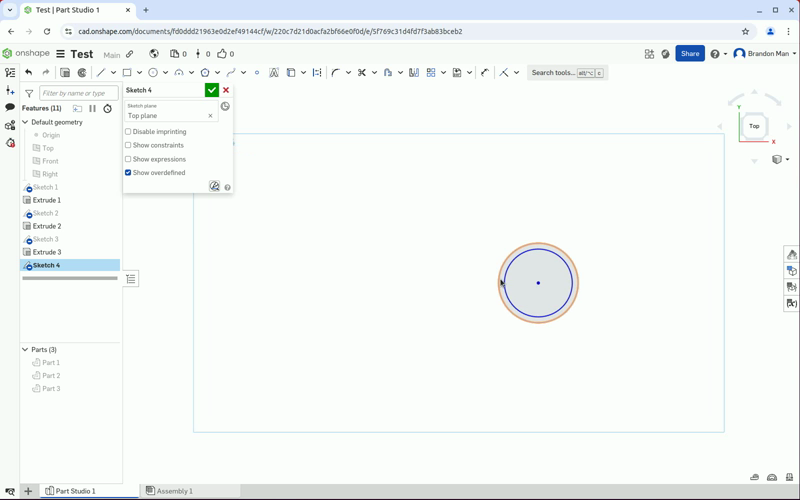
scroll(6)
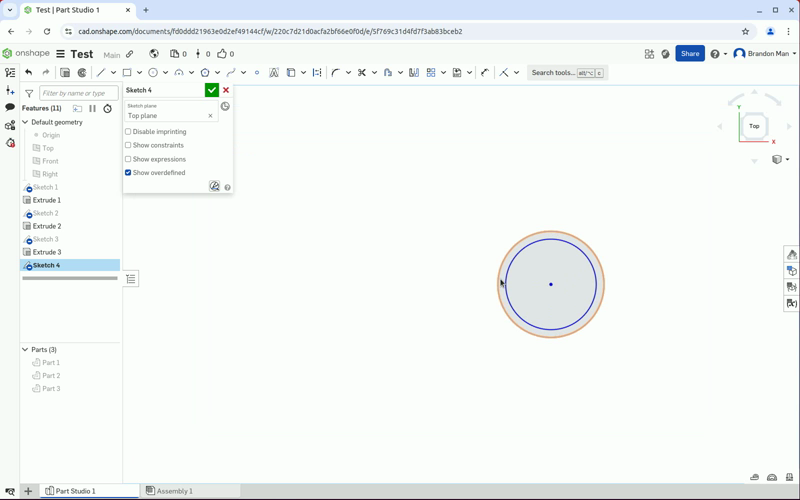
scroll(6)
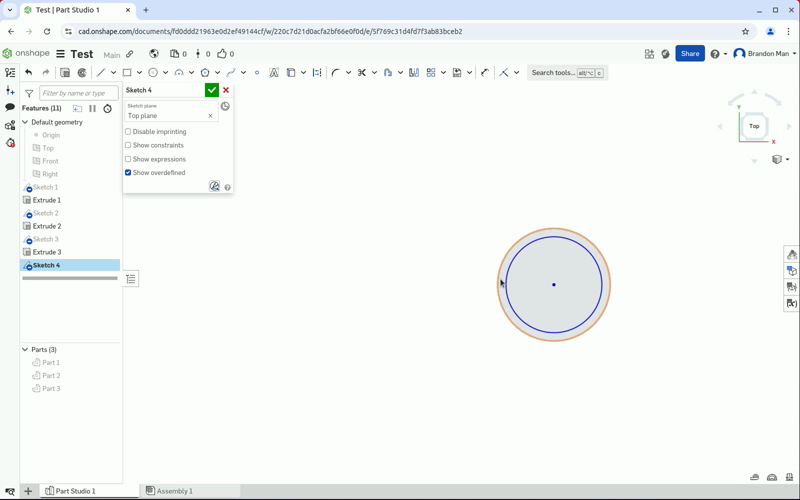
scroll(6)
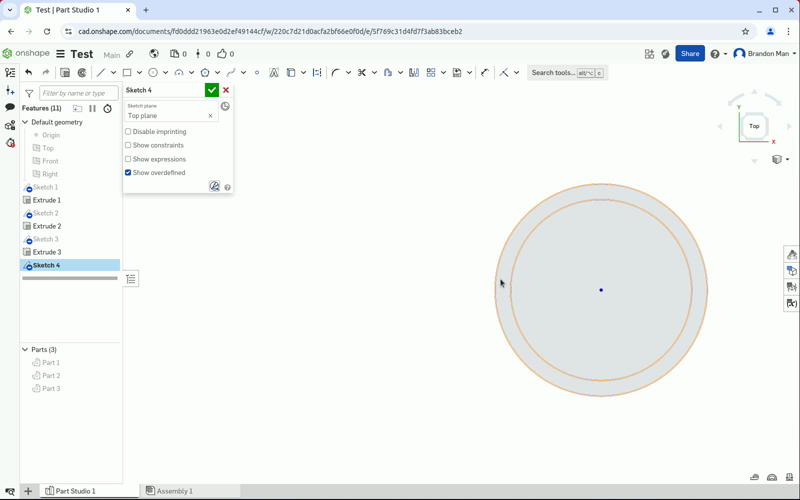
scroll(6)
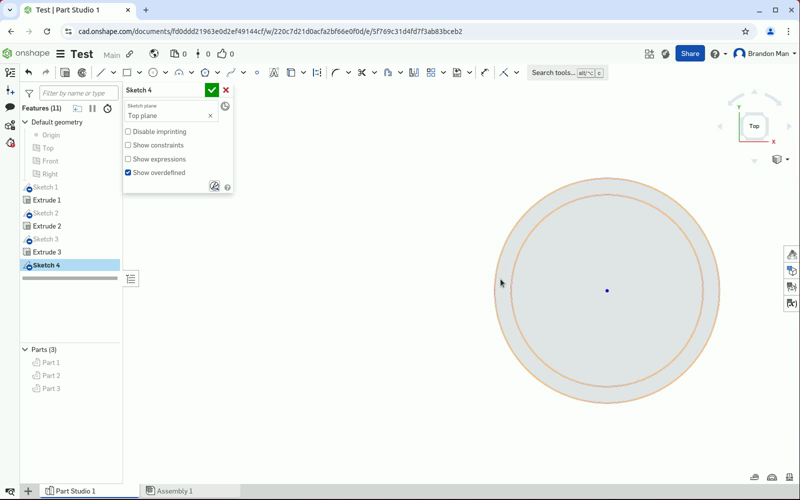
scroll(6)
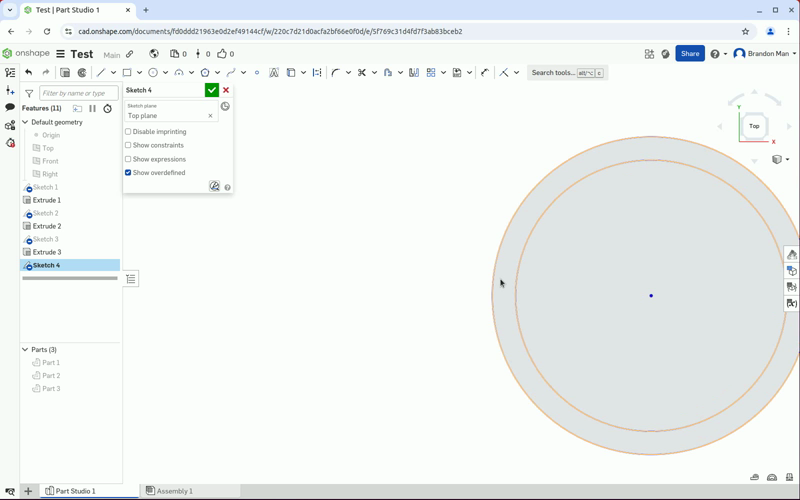
scroll(6)
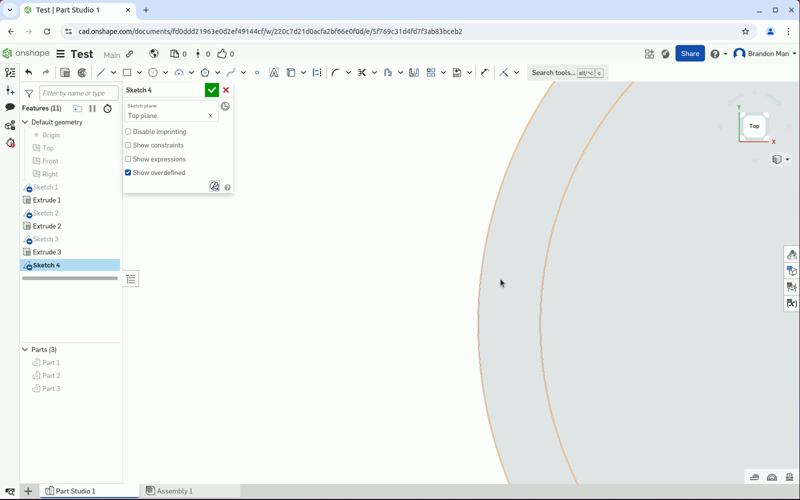
click(500, 278)
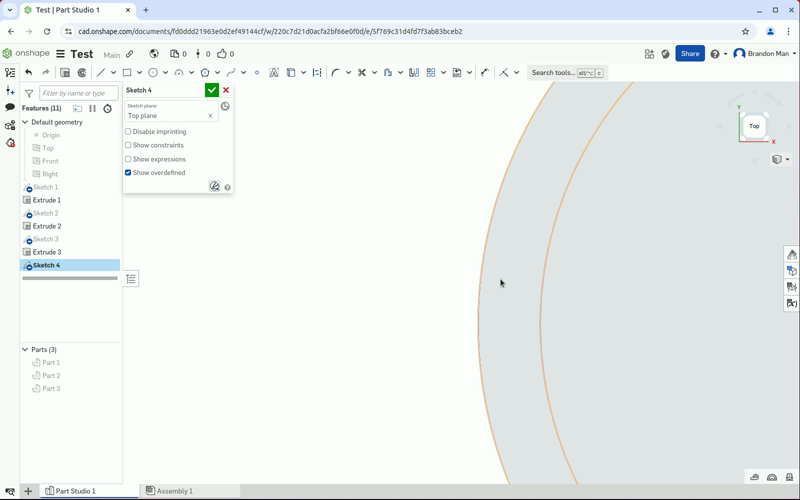
scroll(-6)
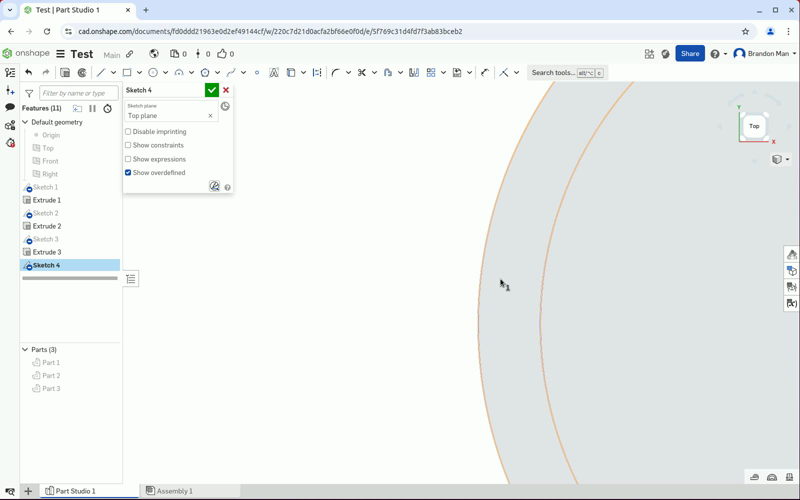
scroll(-6)
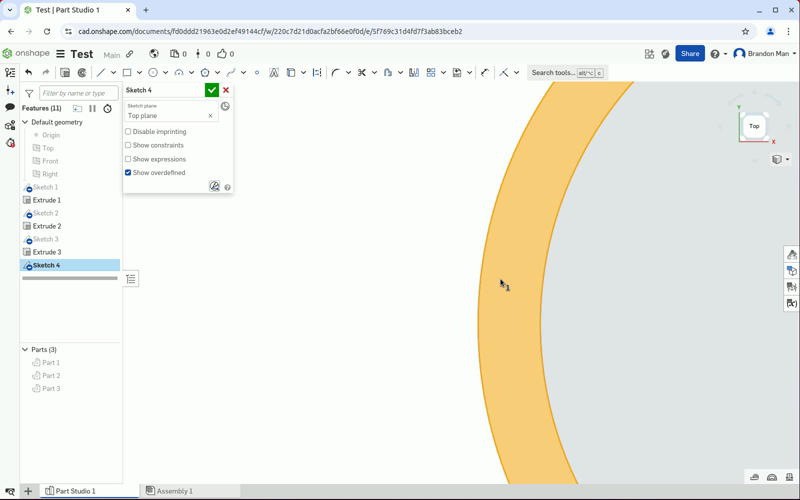
scroll(-6)
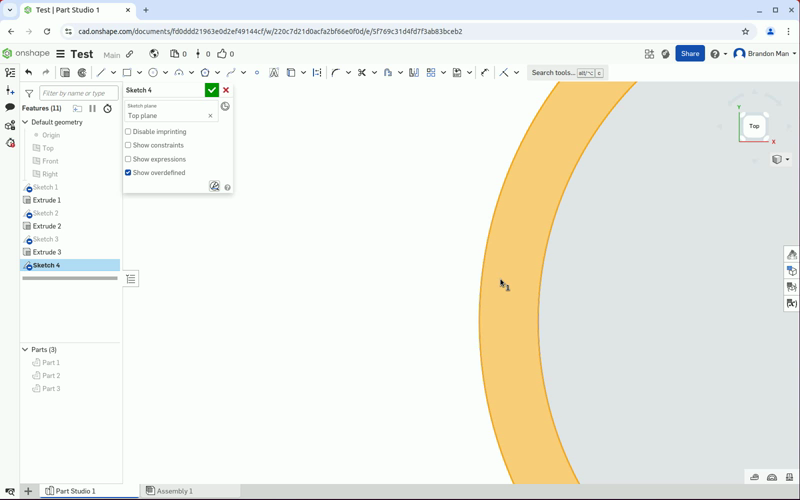
scroll(-6)
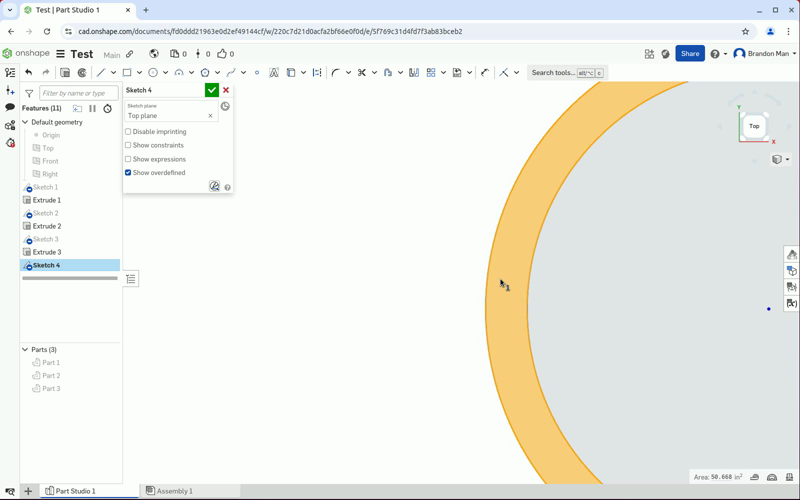
scroll(-6)
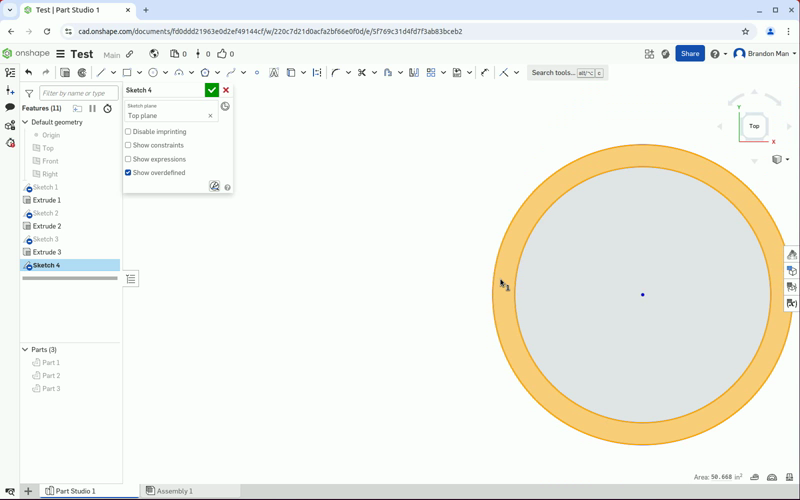
scroll(-6)
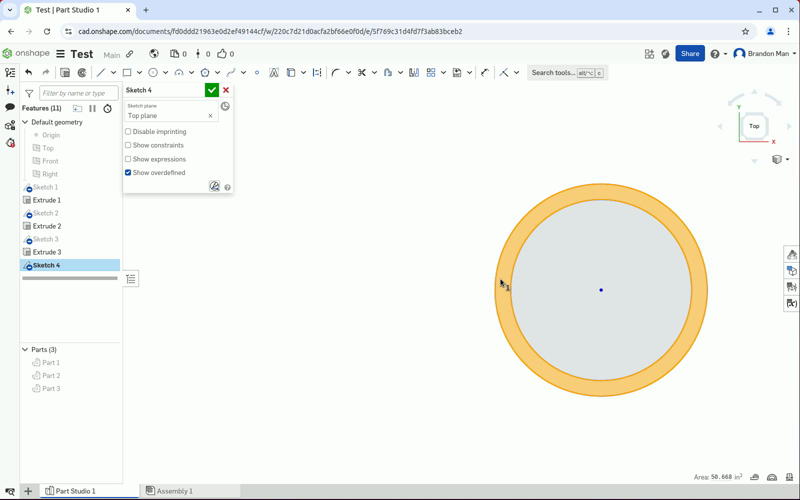
scroll(-6)
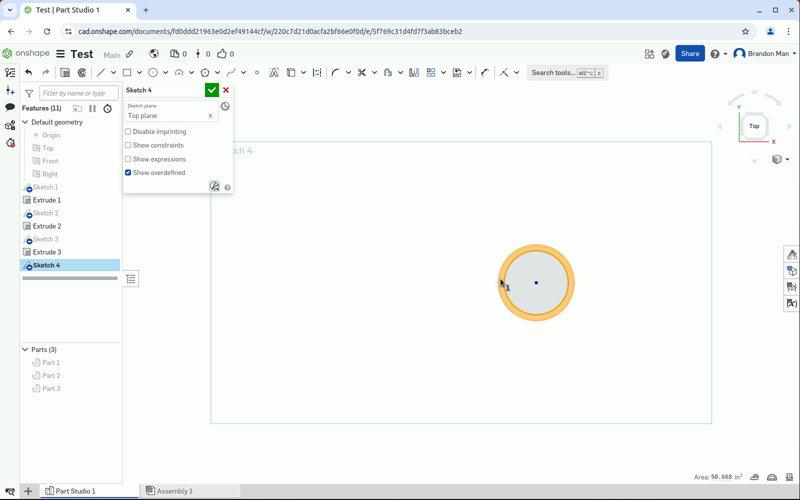
mouse_move(73, 352)
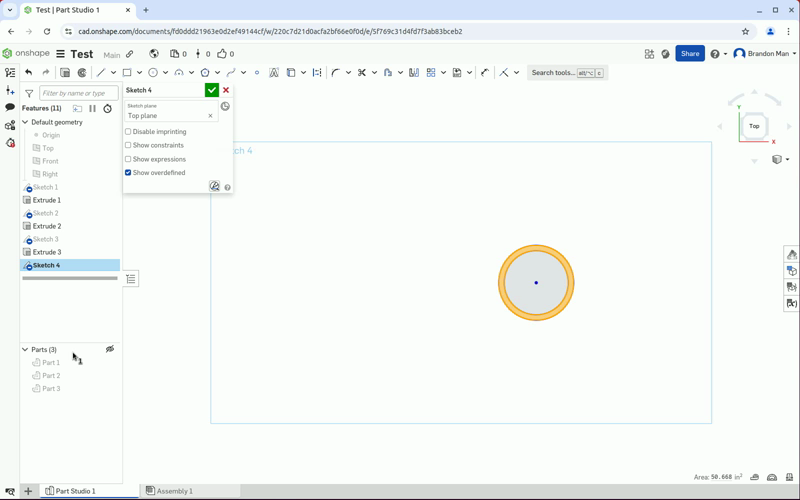
key(shift+y)
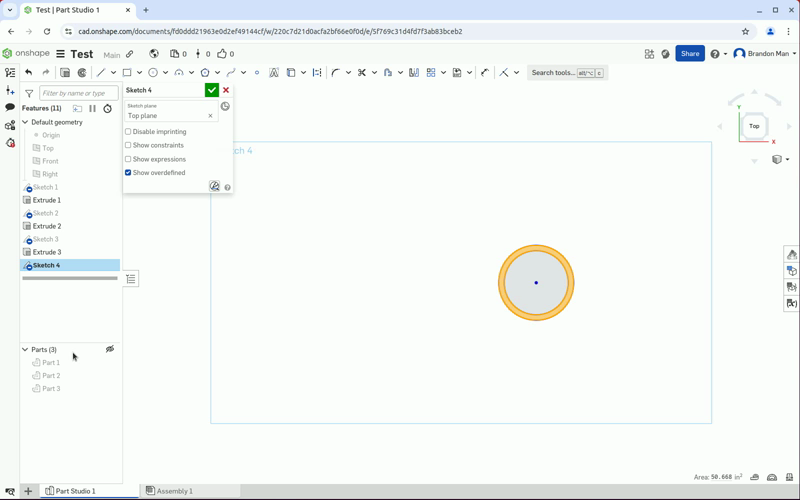
key(shift+e)
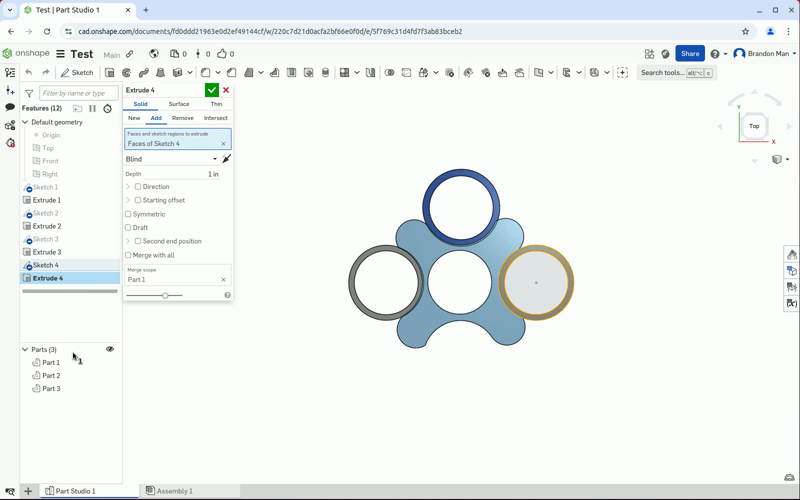
mouse_move(143, 106)
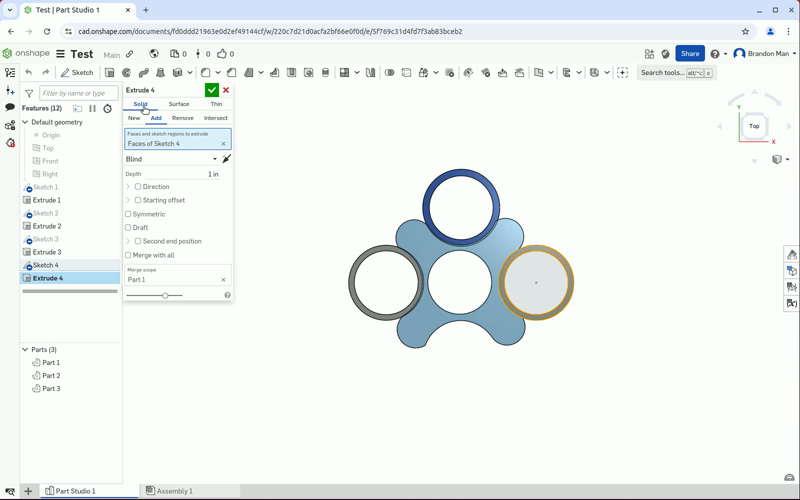
click(143, 106)
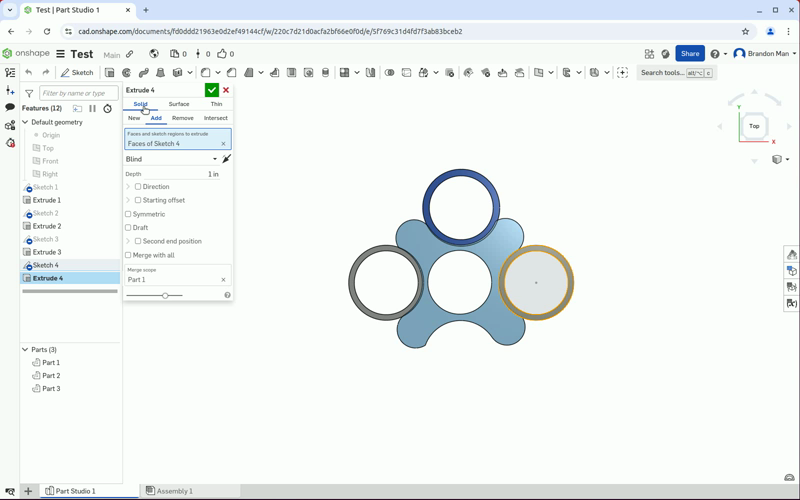
mouse_move(137, 120)
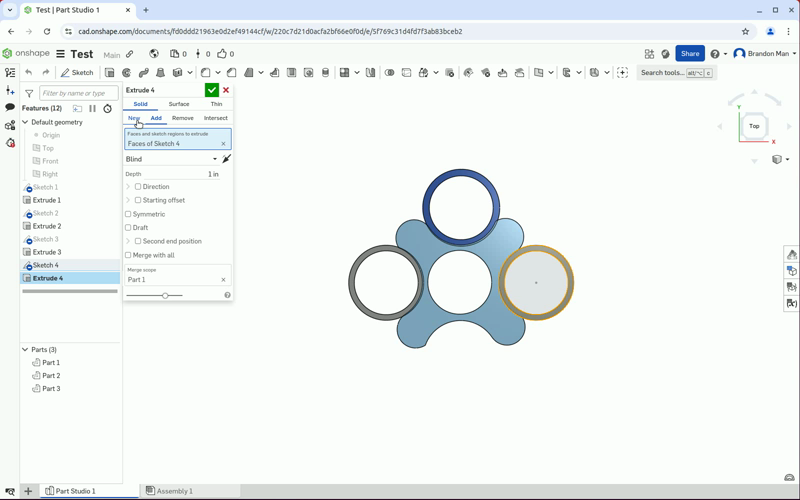
click(137, 120)
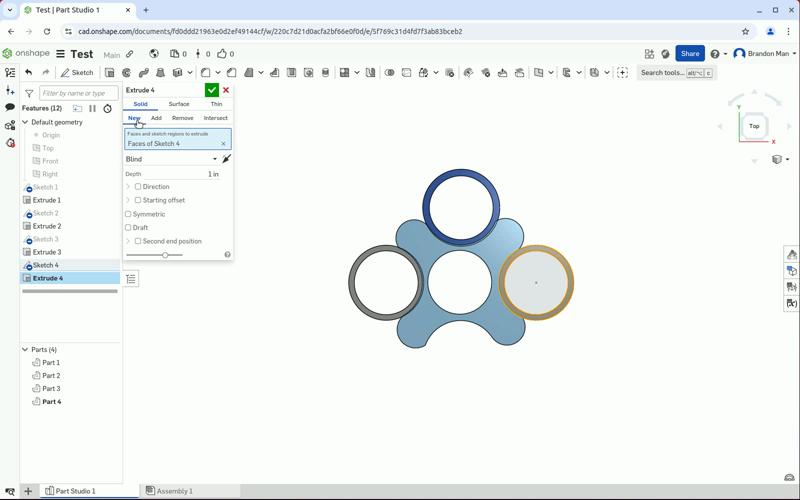
key(tab, 4)
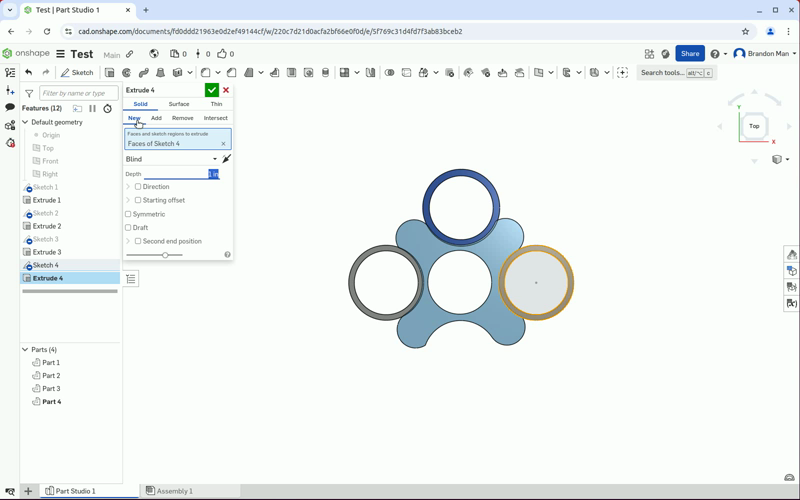
text(2.889)
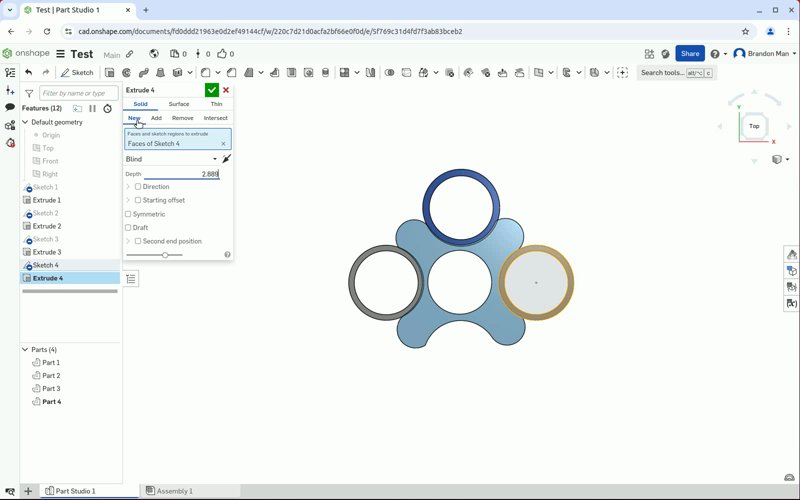
key(enter)
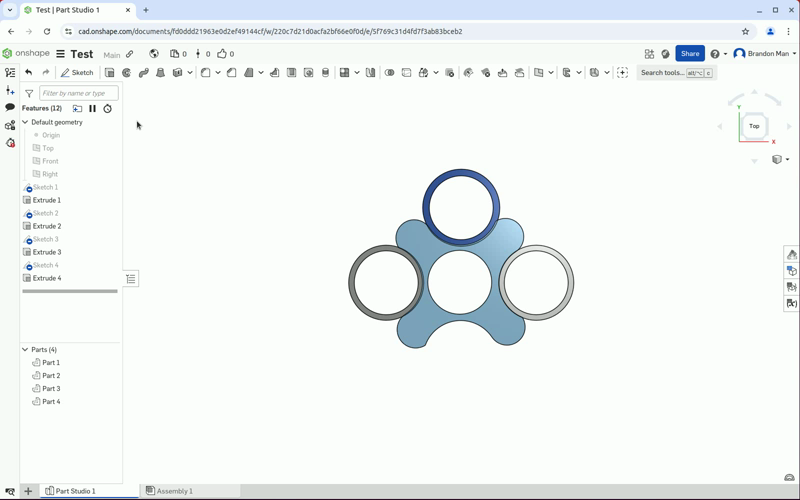
key(shift+h)
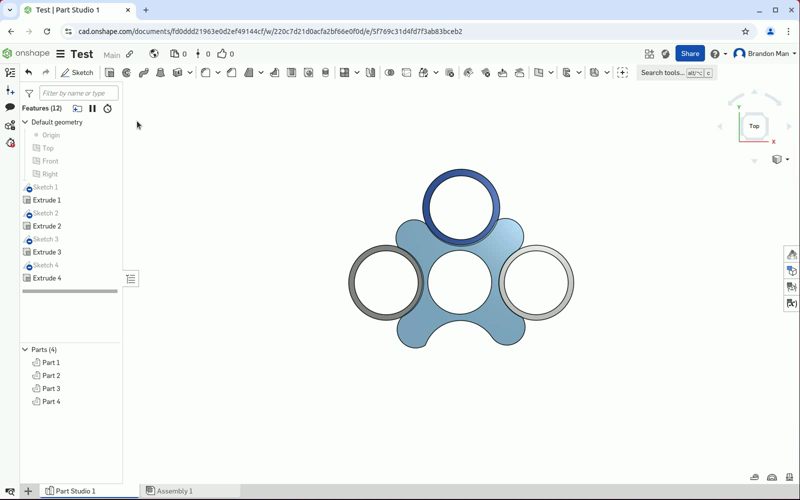
key(shift+h)
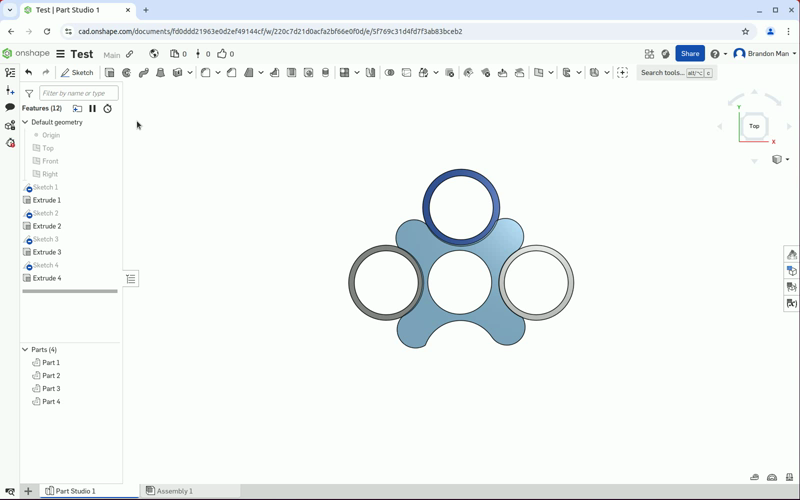
mouse_move(73, 189)
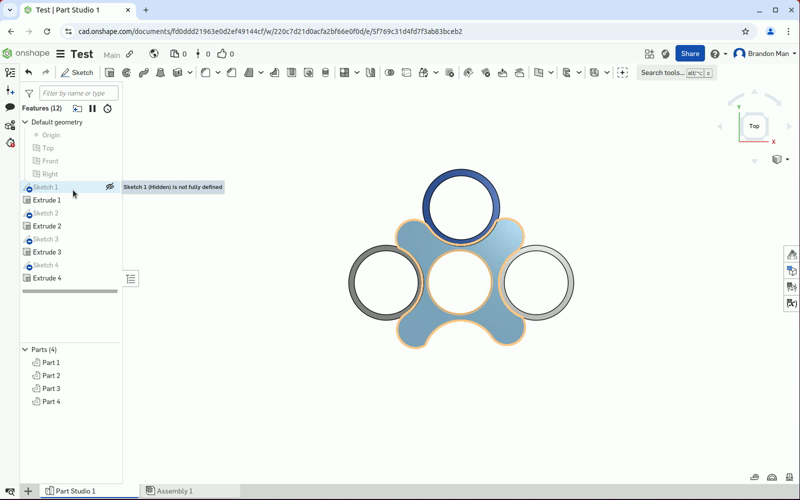
click(73, 189)
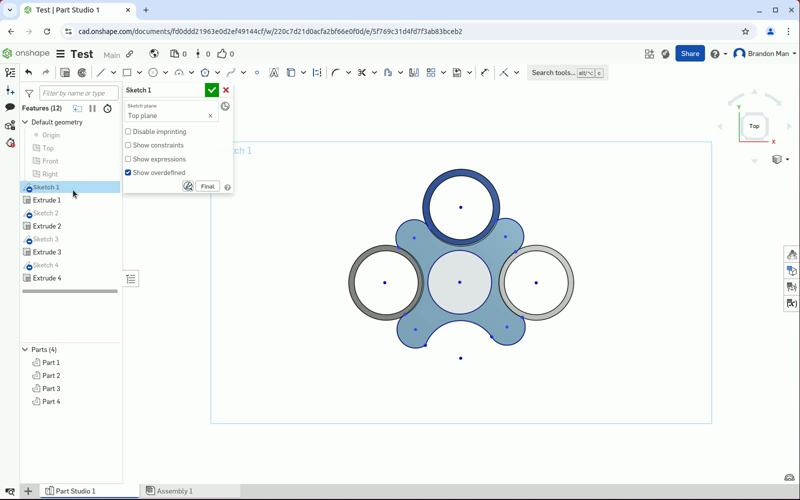
mouse_move(229, 92)
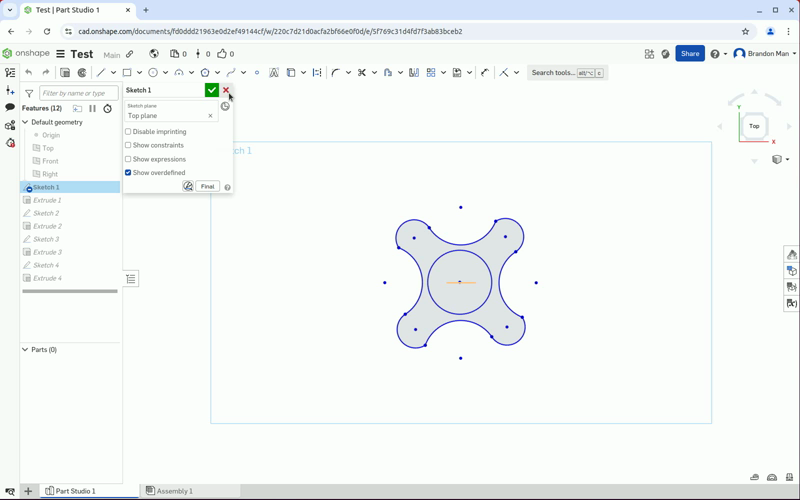
click(229, 92)
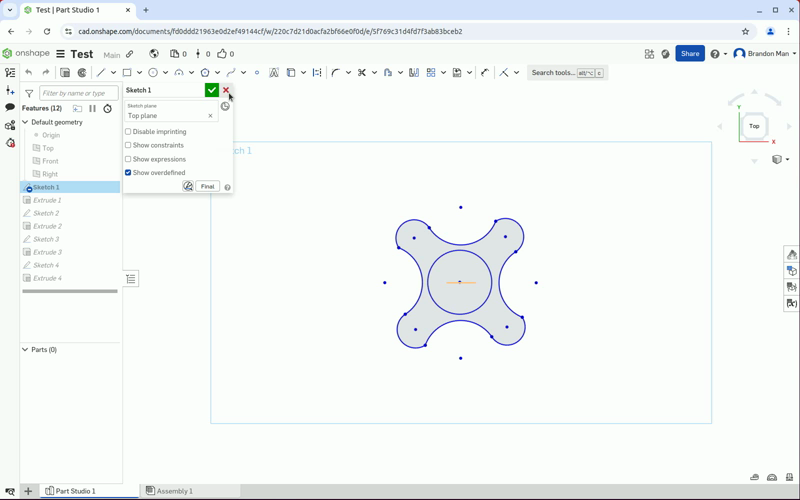
key(shift+s)
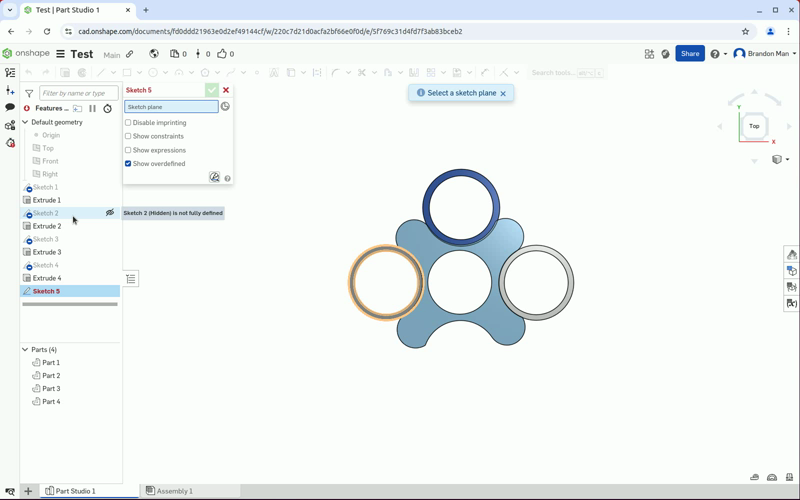
scroll(3)
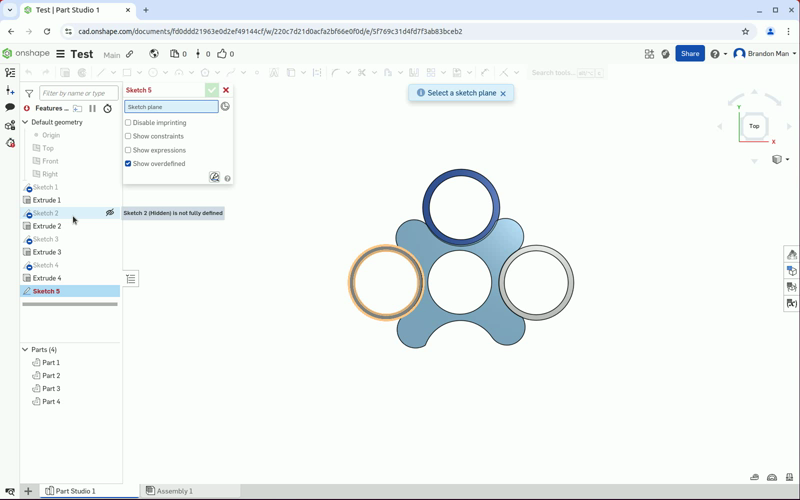
mouse_move(73, 150)
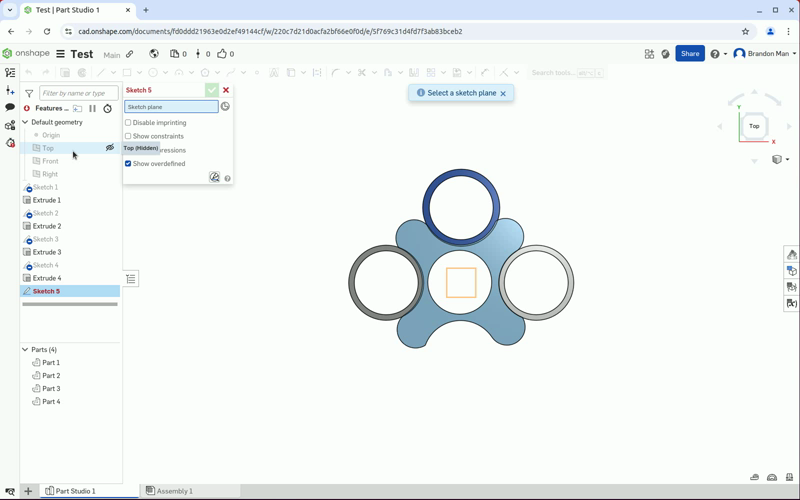
click(73, 150)
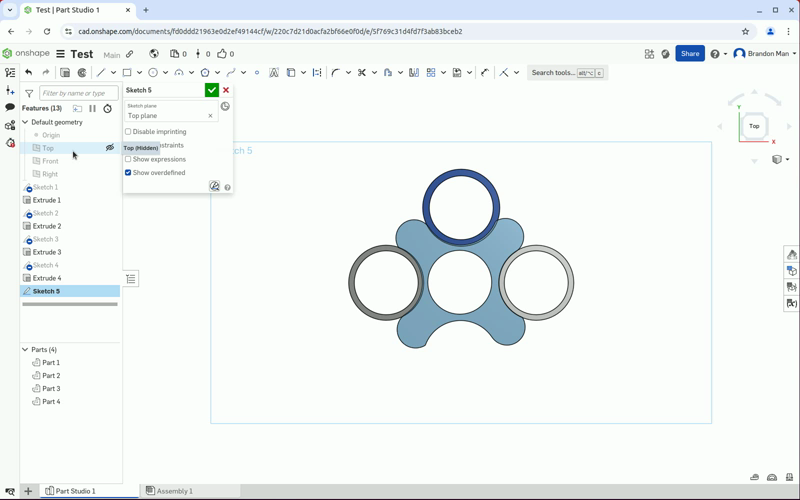
mouse_move(73, 352)
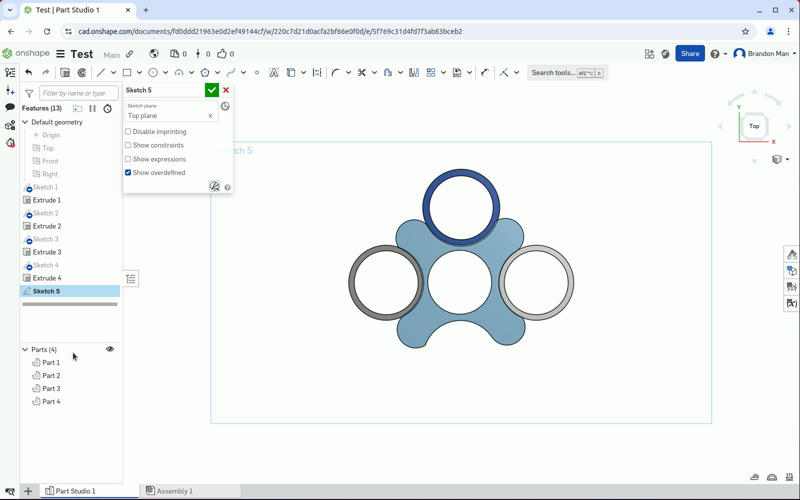
key(y)
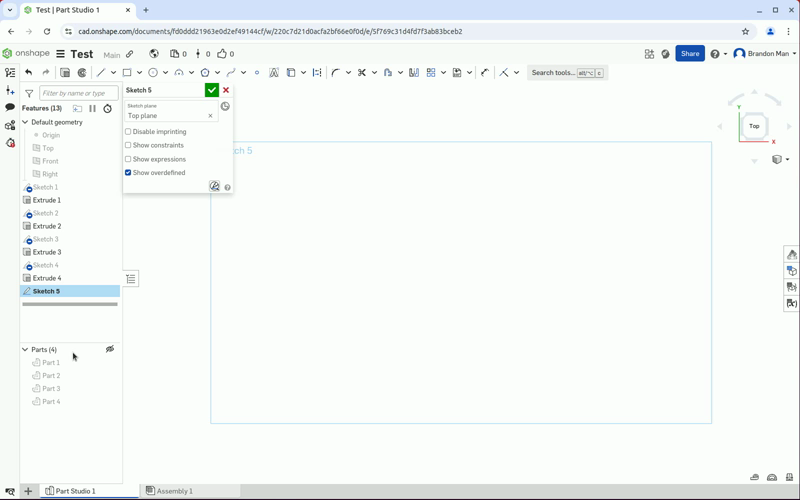
key(c)
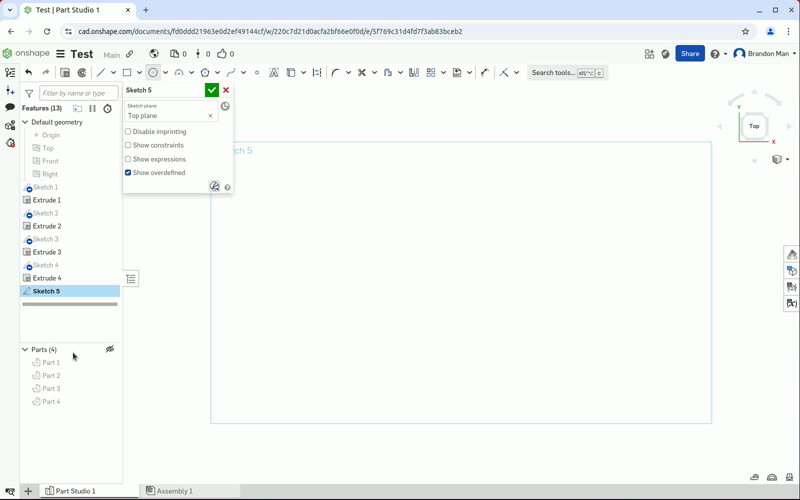
key_down(shift)
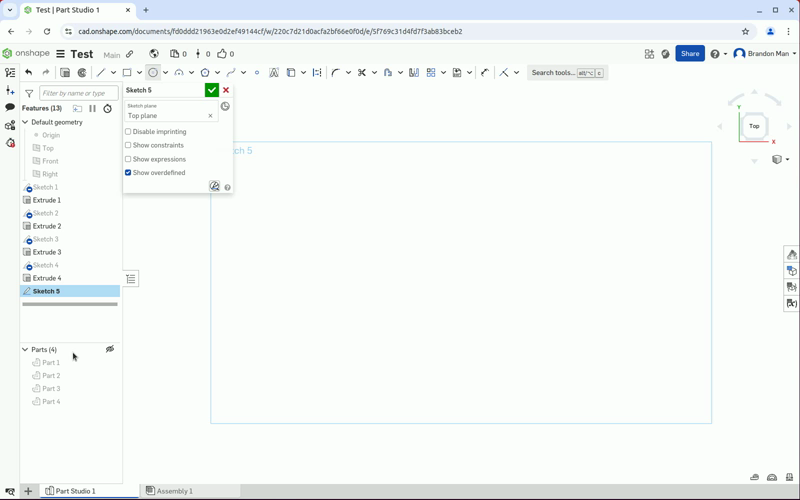
mouse_move(461, 357)
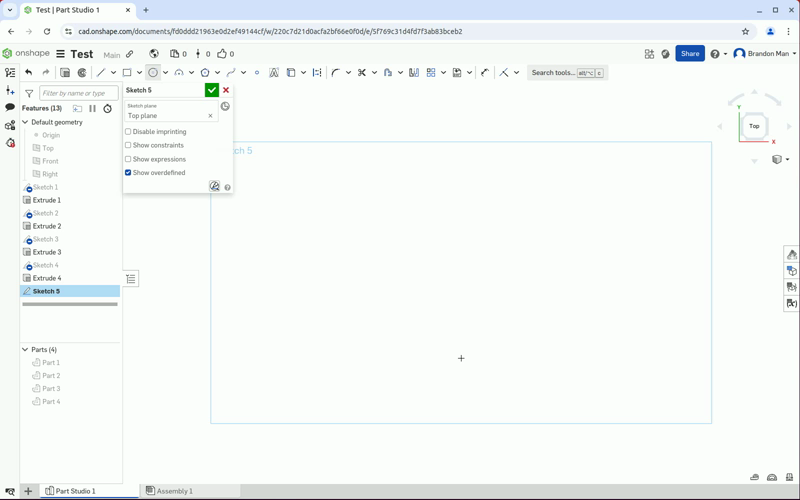
click(461, 357)
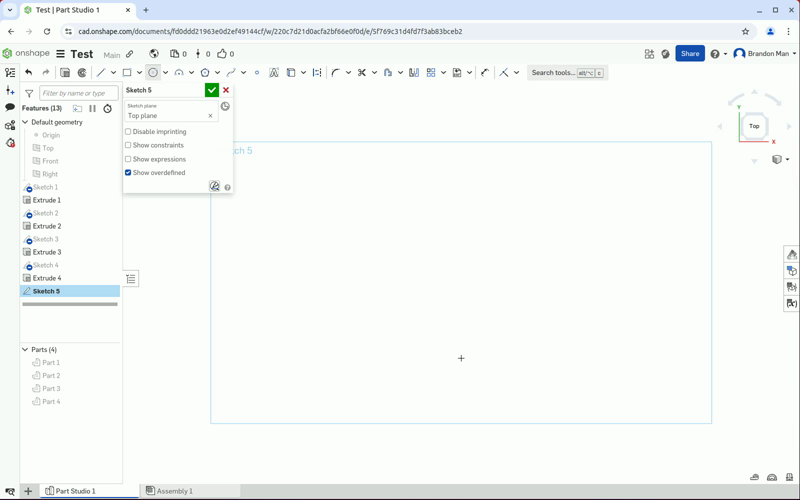
key_up(shift)
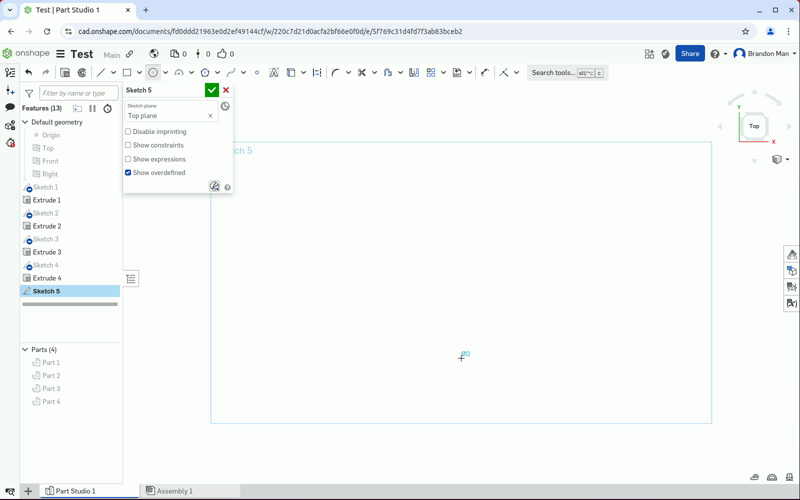
mouse_move(499, 357)
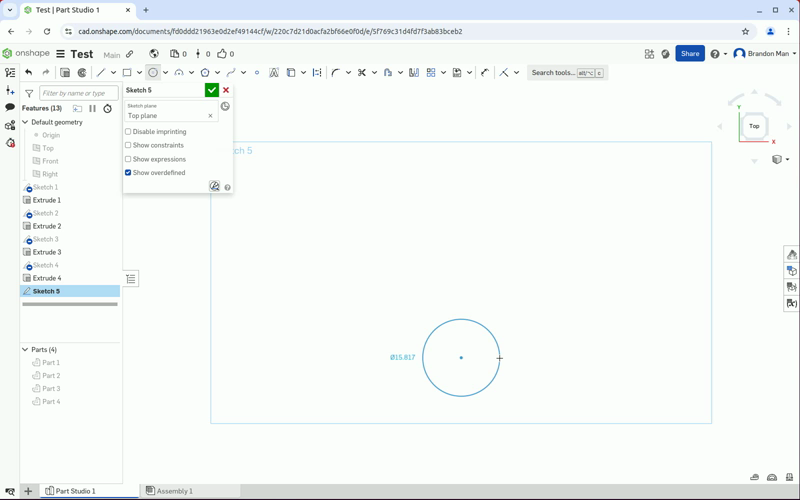
click(499, 357)
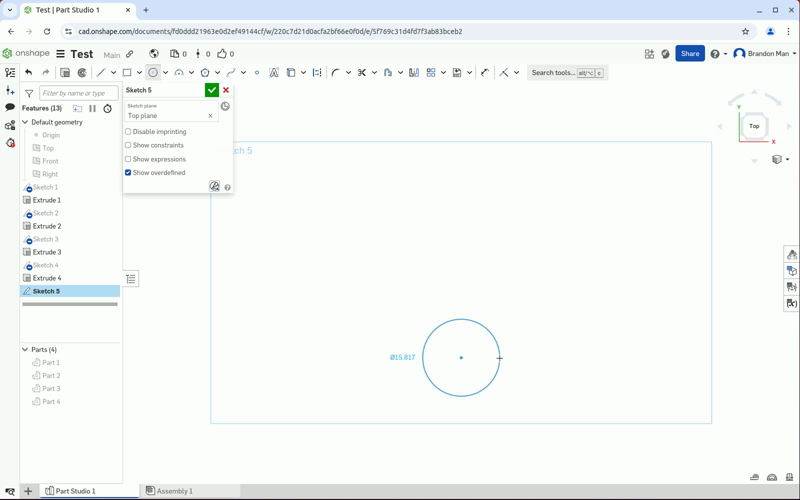
key(esc)
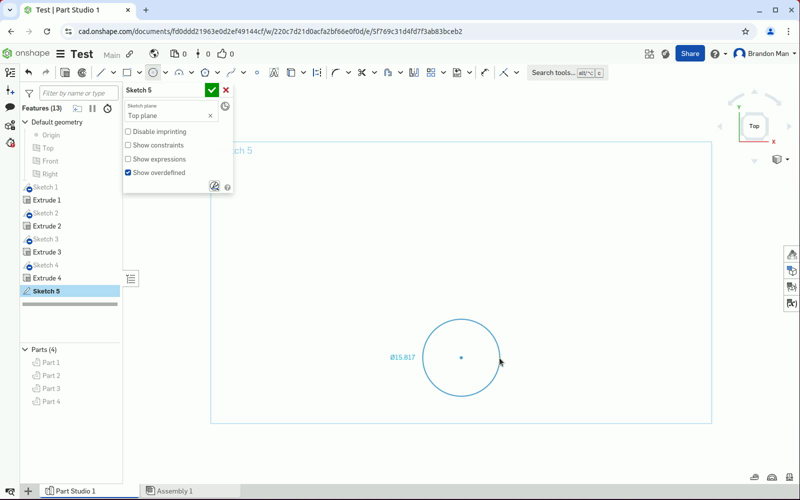
key(c)
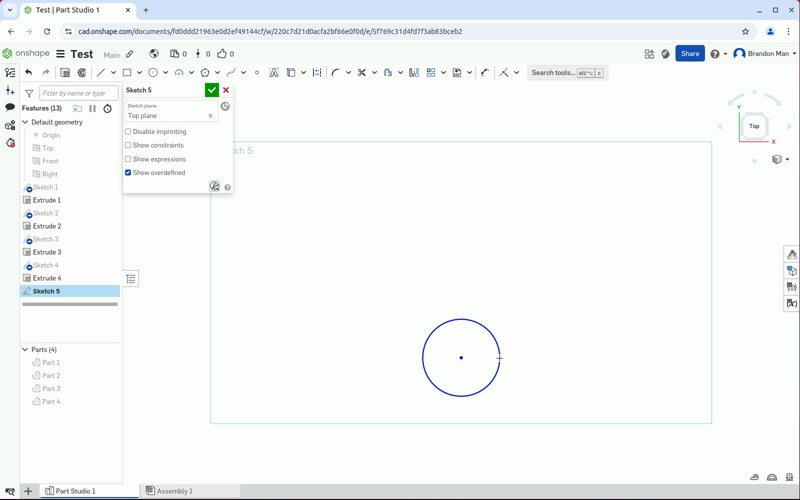
key_down(shift)
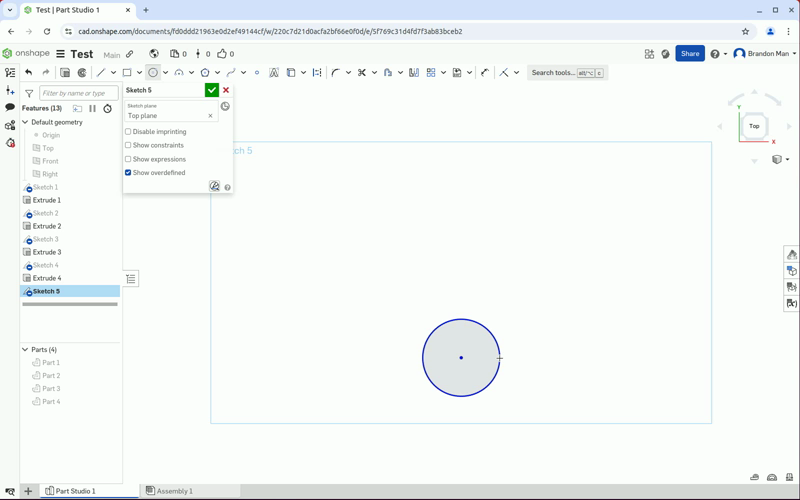
mouse_move(461, 357)
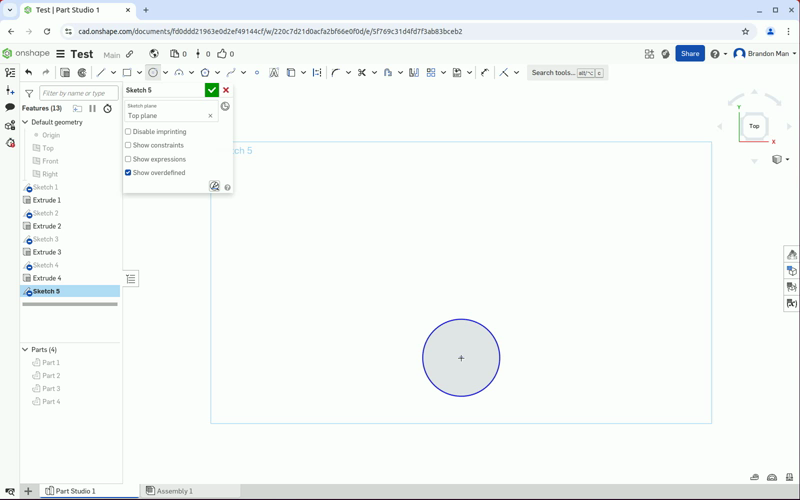
click(461, 357)
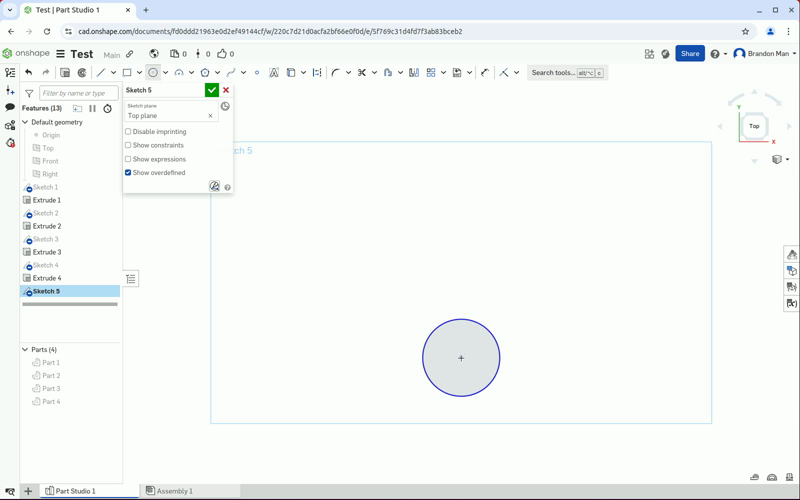
key_up(shift)
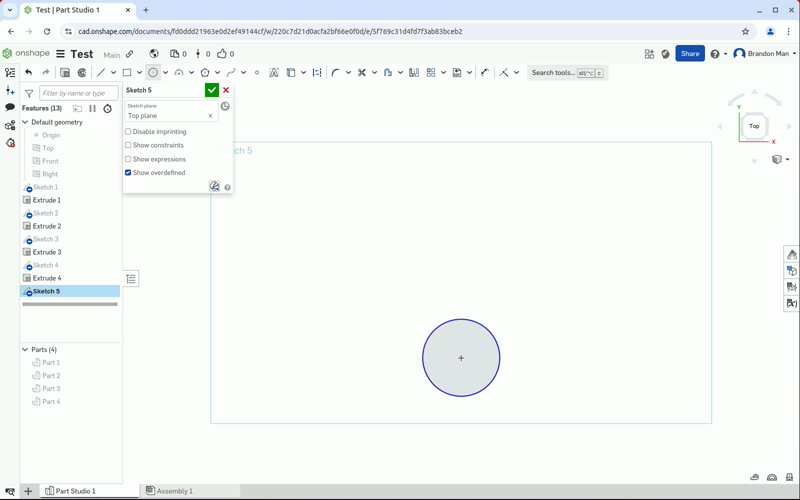
mouse_move(493, 357)
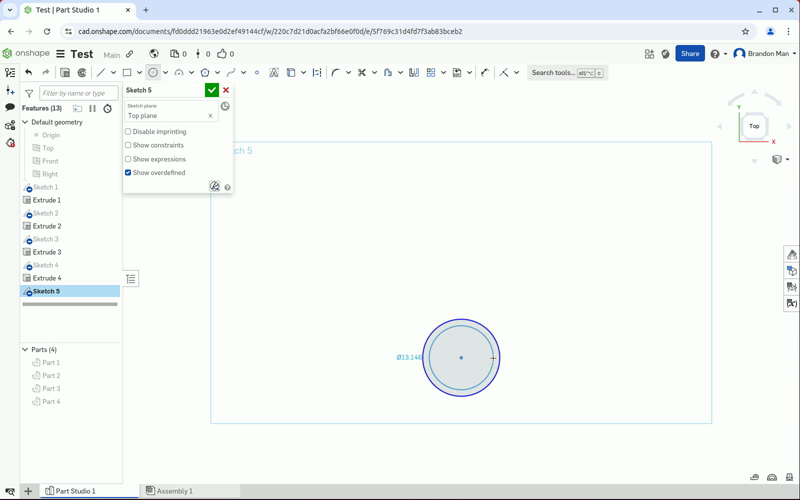
click(493, 357)
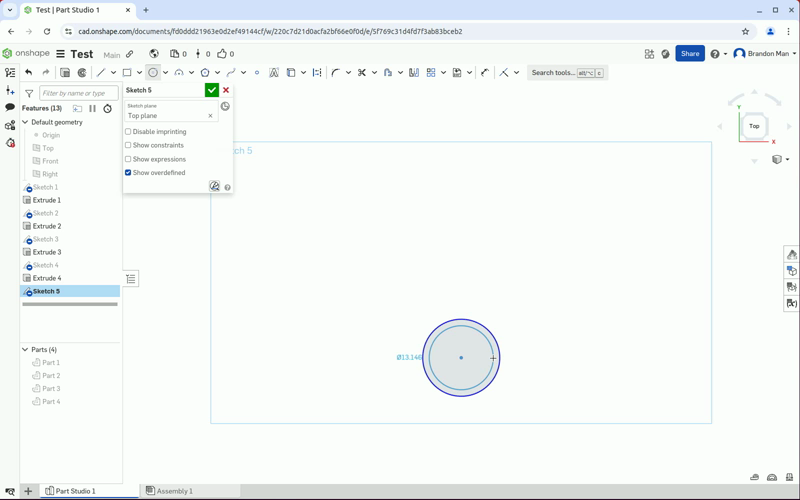
key(esc)
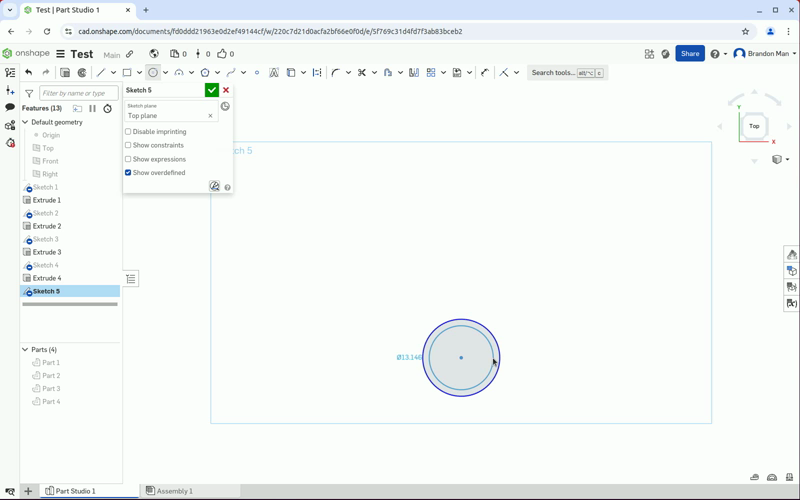
mouse_move(466, 391)
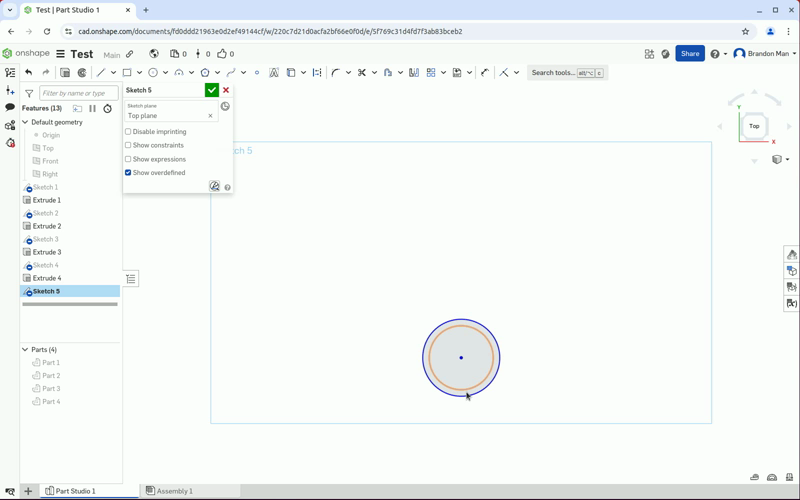
scroll(6)
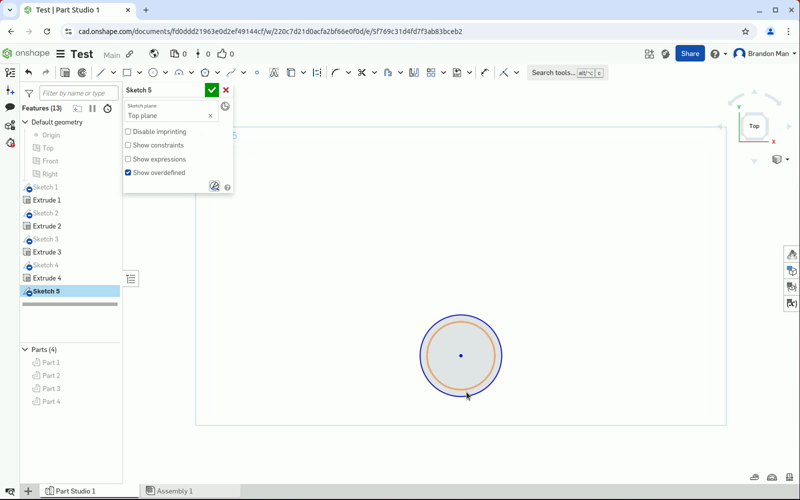
scroll(6)
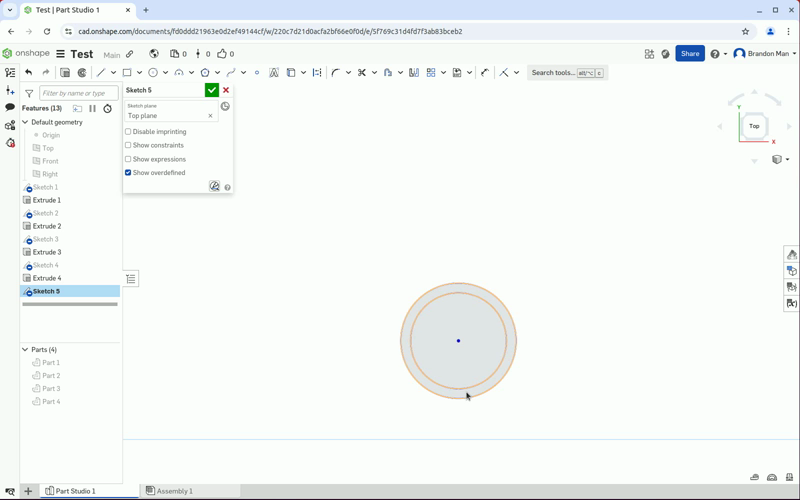
scroll(6)
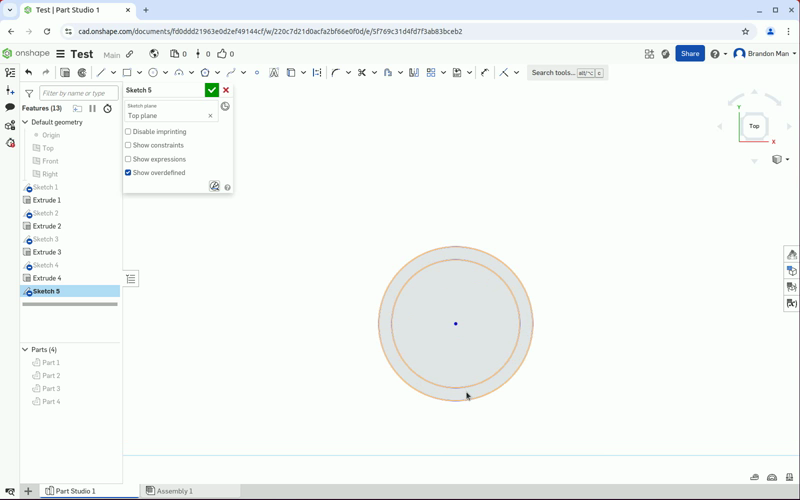
scroll(6)
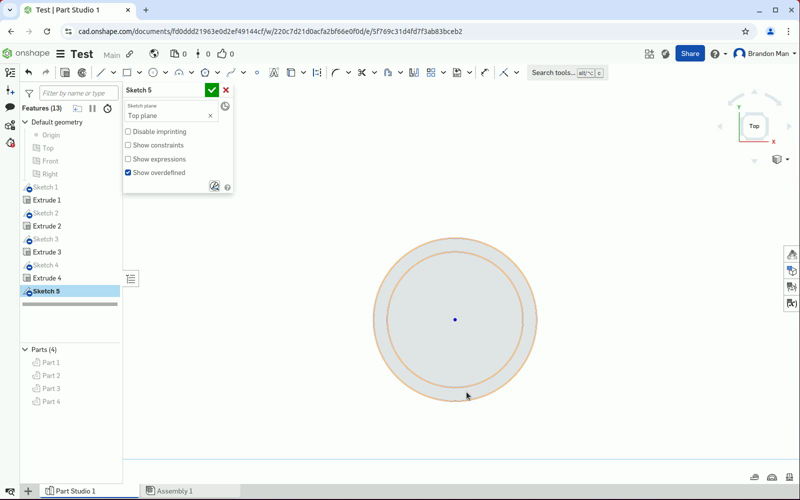
scroll(6)
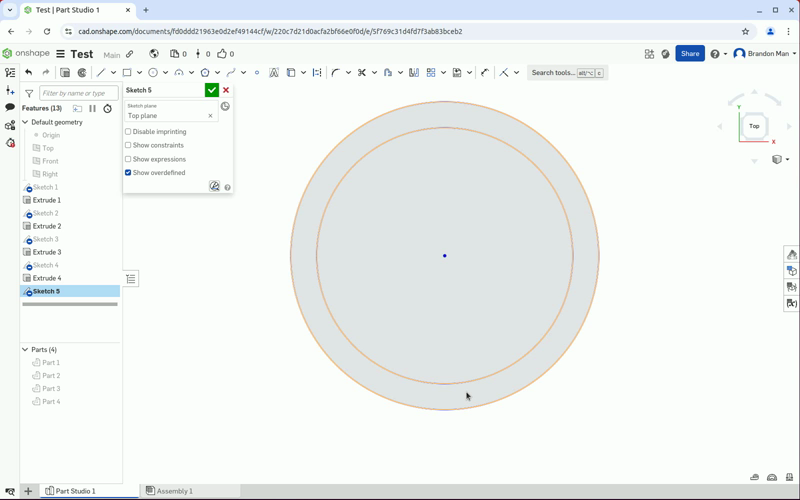
scroll(6)
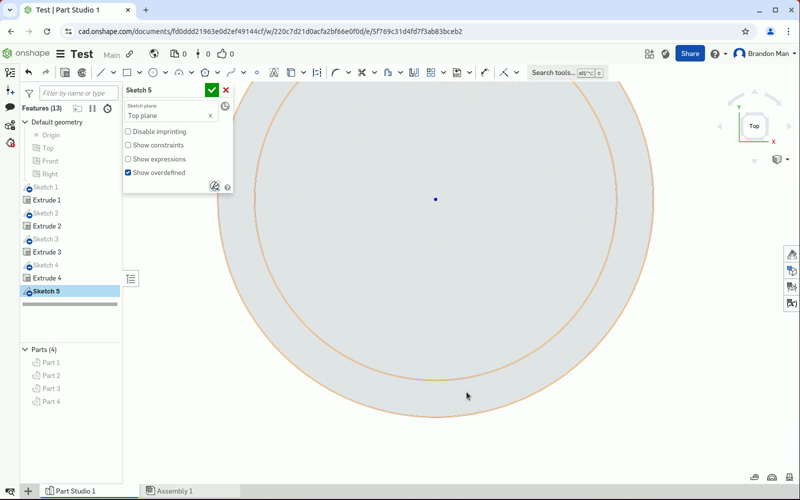
scroll(6)
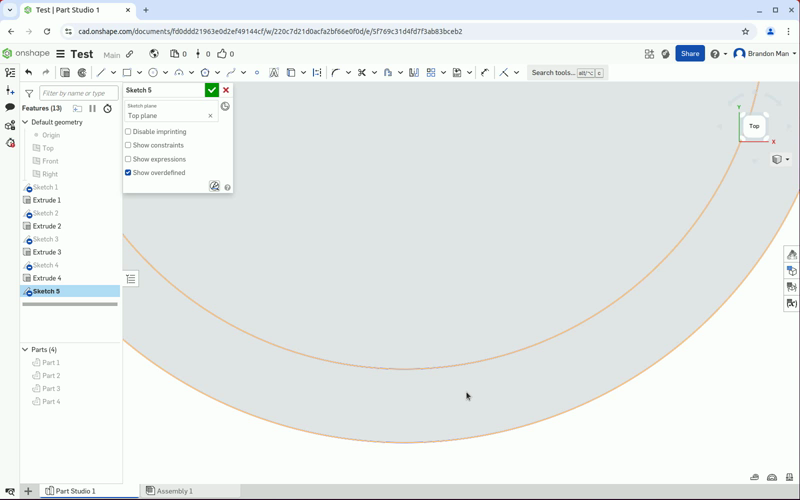
click(466, 391)
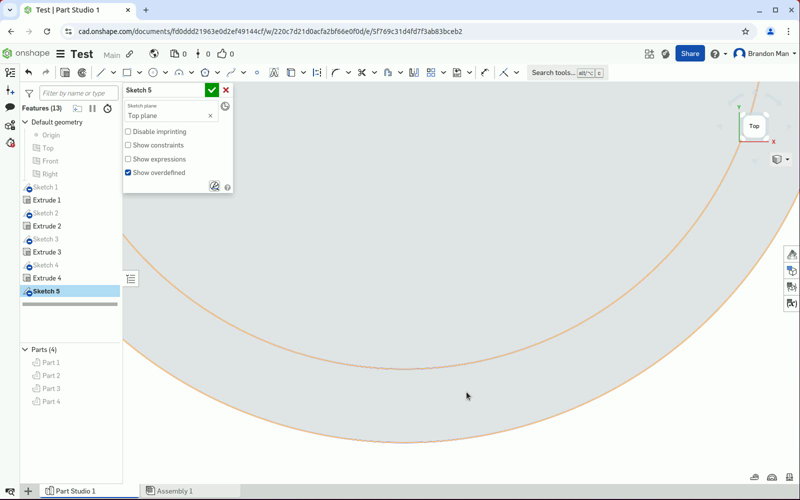
scroll(-6)
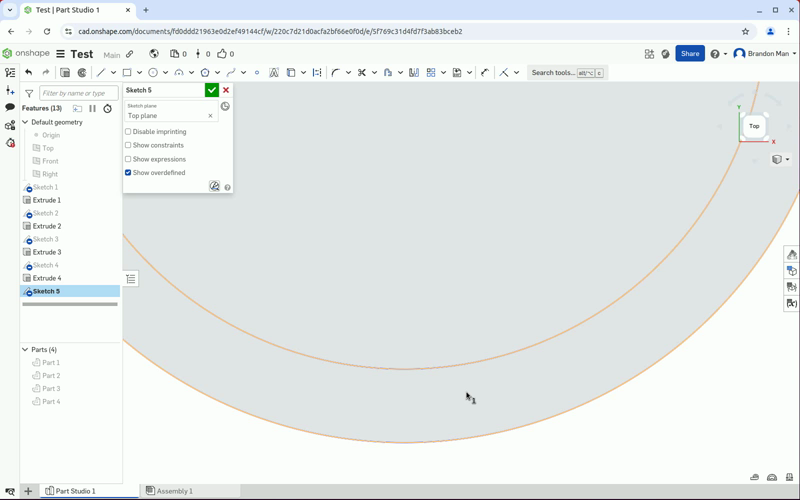
scroll(-6)
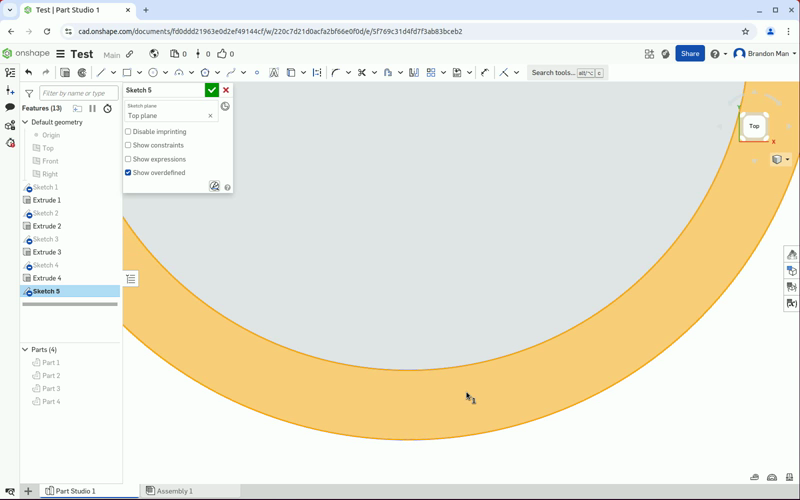
scroll(-6)
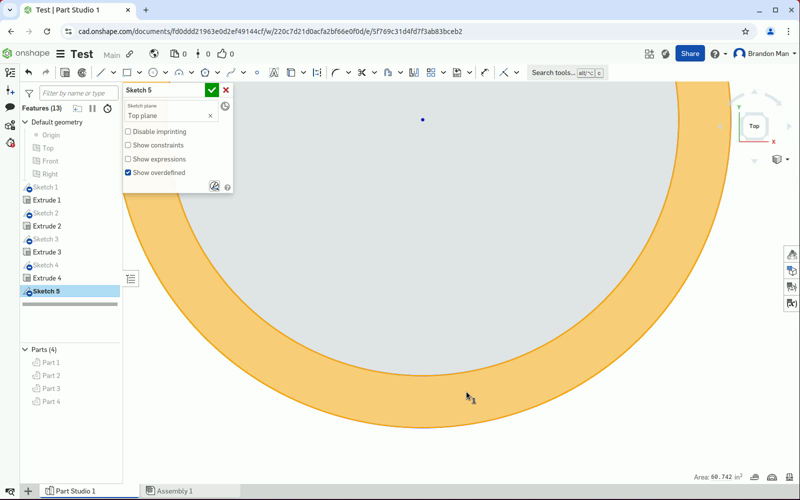
scroll(-6)
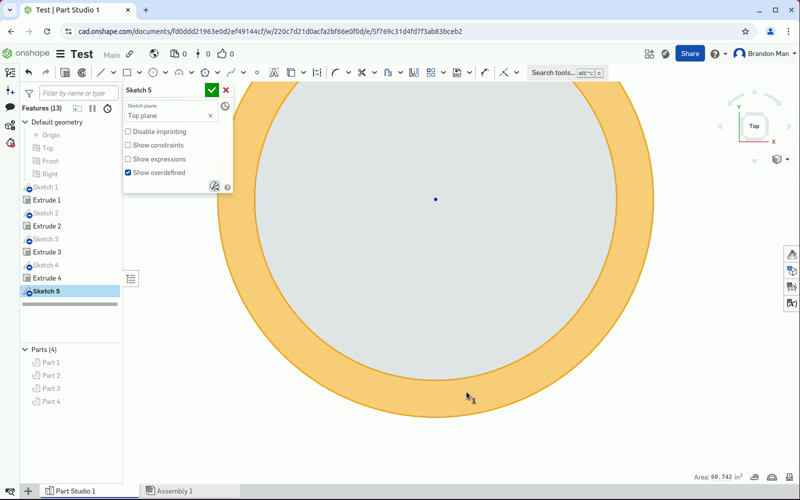
scroll(-6)
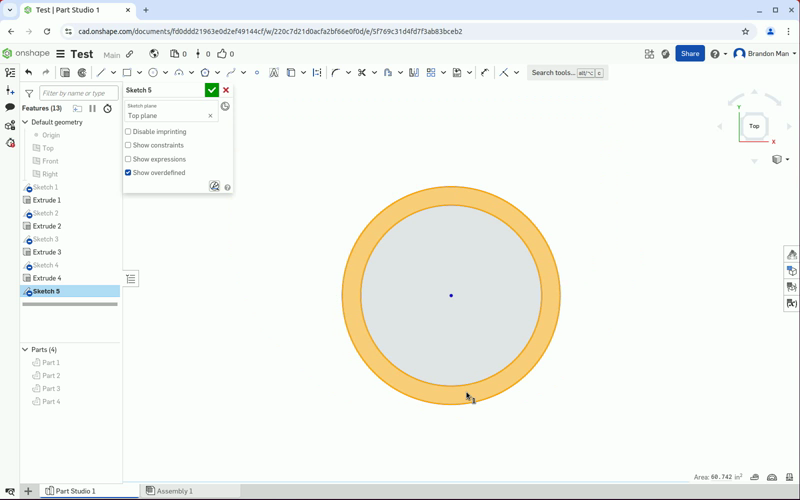
scroll(-6)
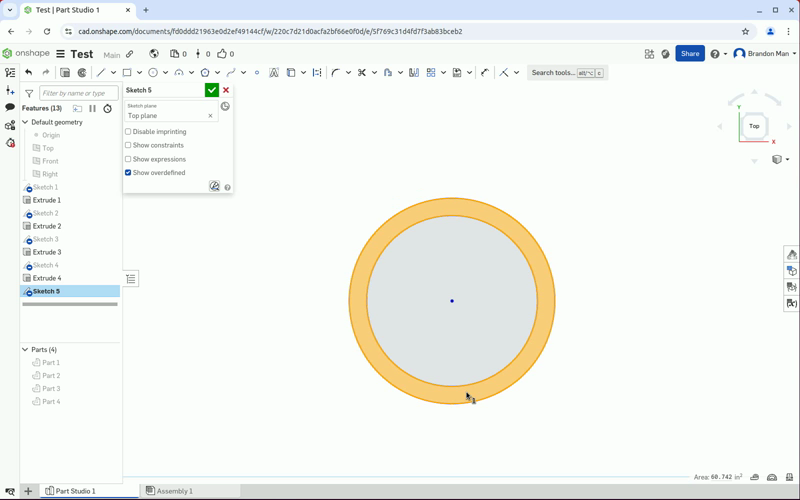
scroll(-6)
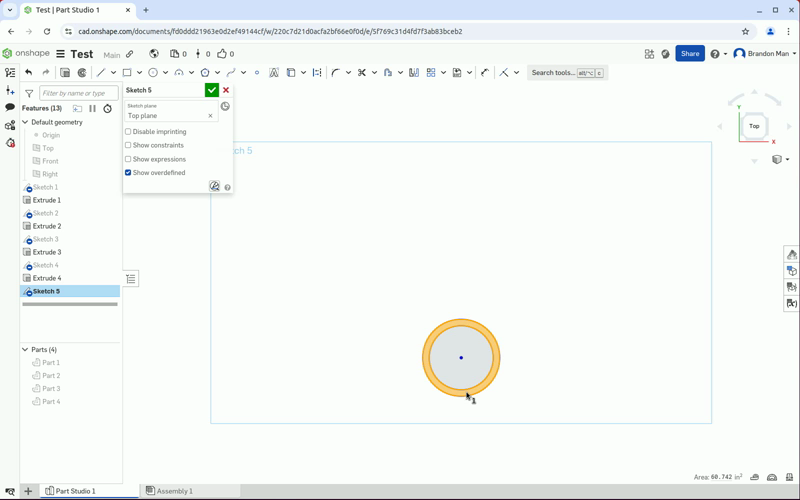
mouse_move(73, 352)
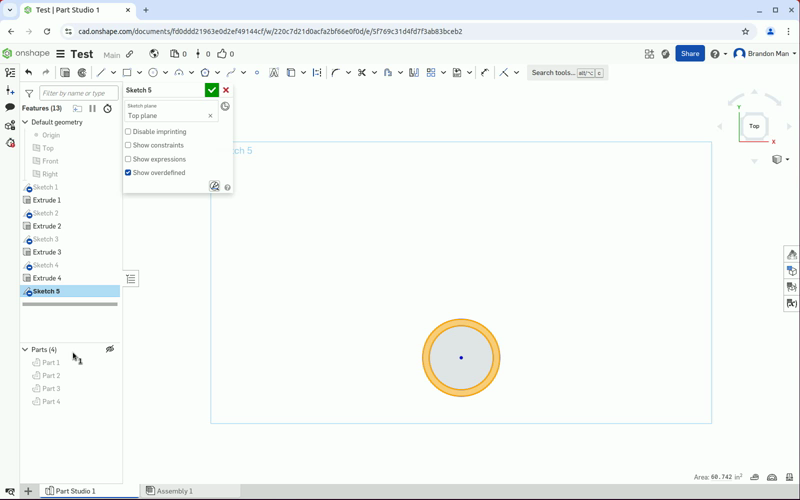
key(shift+y)
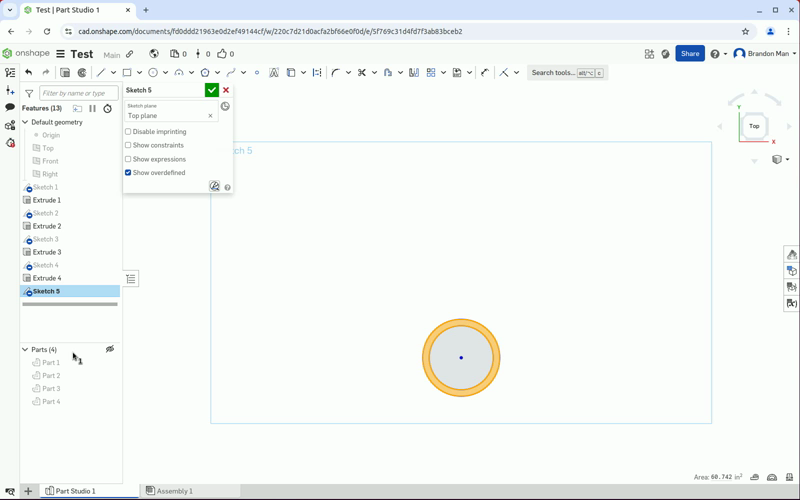
key(shift+e)
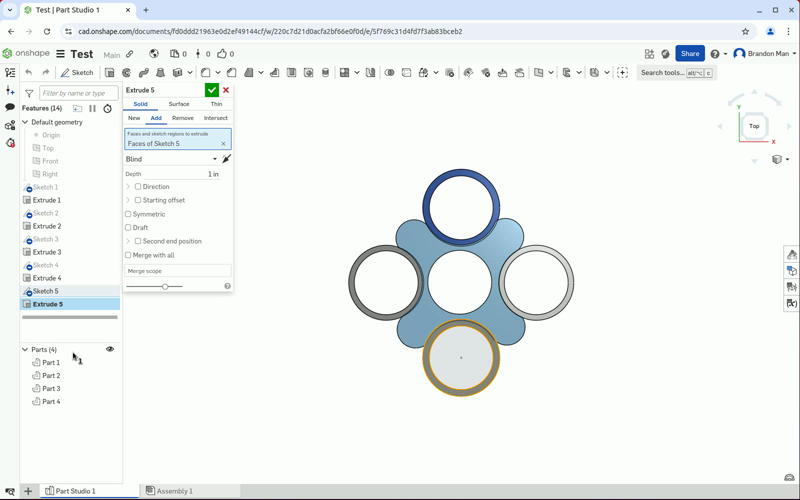
mouse_move(143, 106)
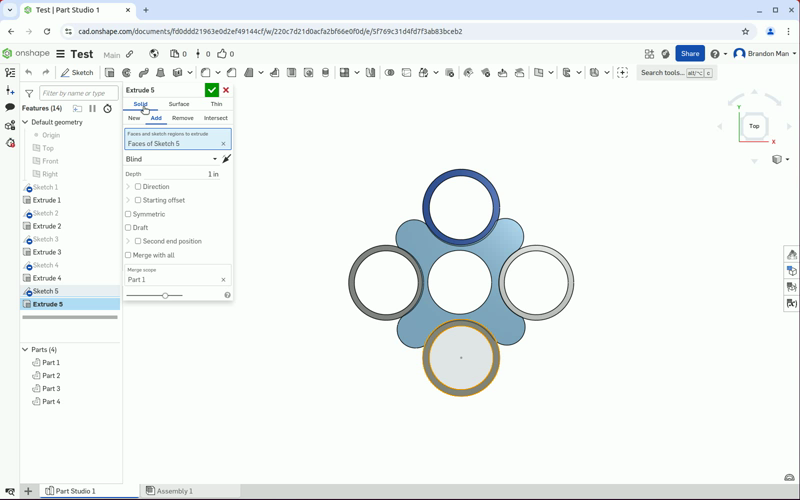
click(143, 106)
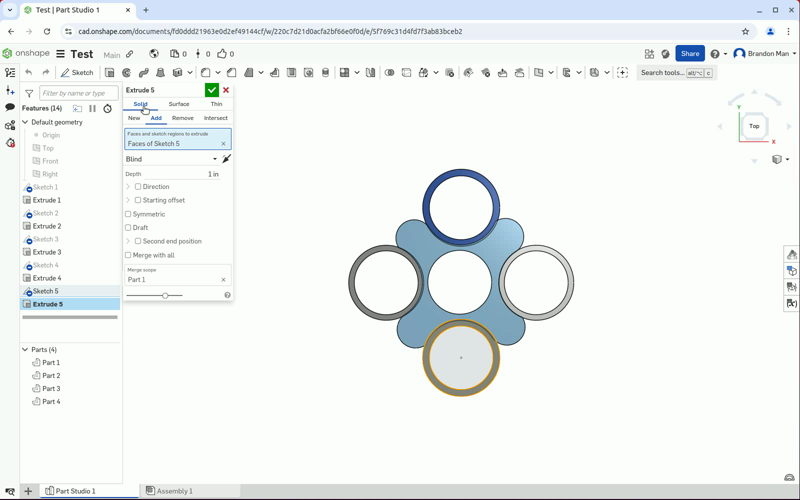
mouse_move(137, 120)
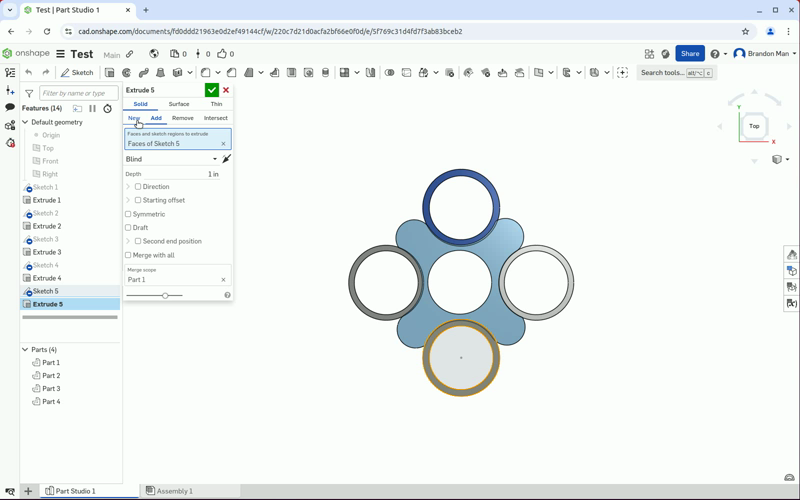
click(137, 120)
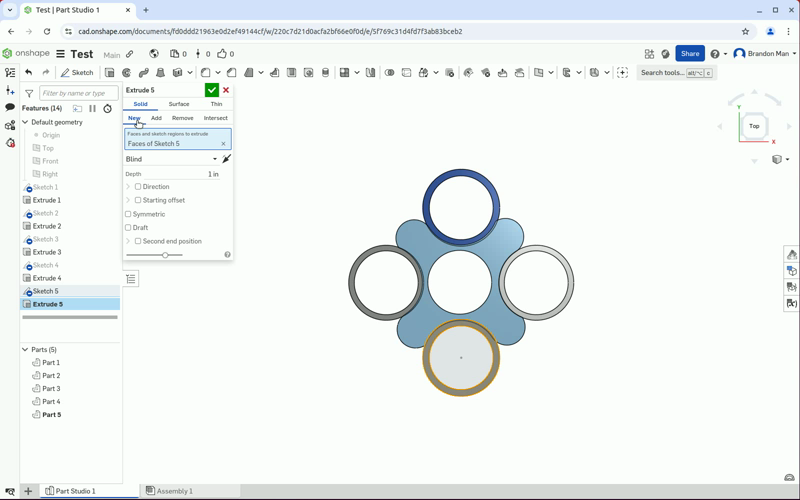
key(tab, 4)
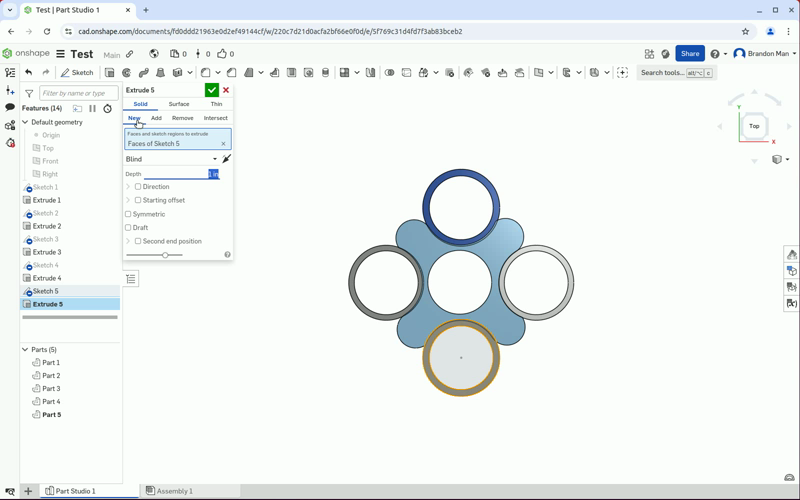
text(2.889)
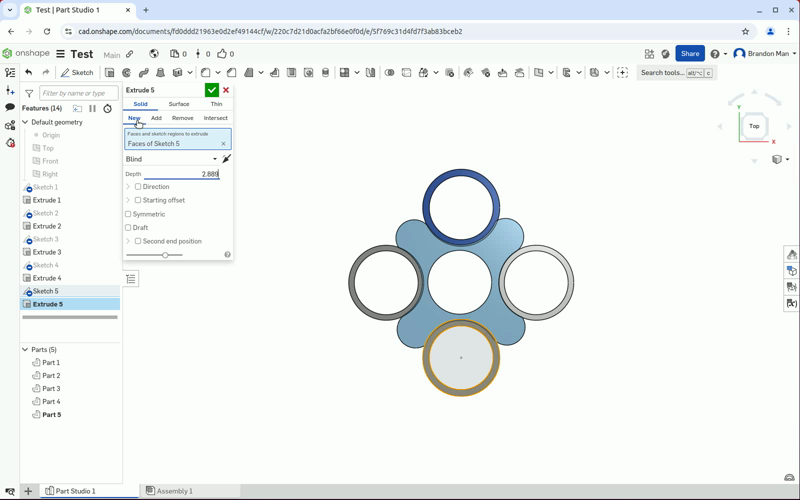
key(enter)
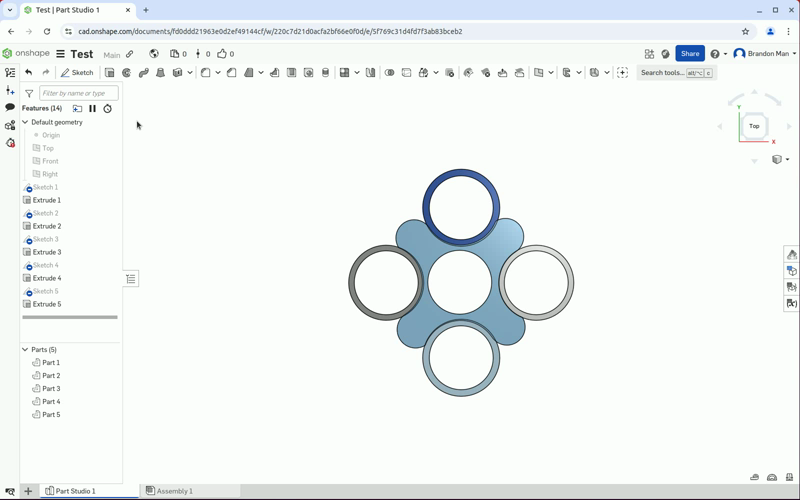
key(shift+h)
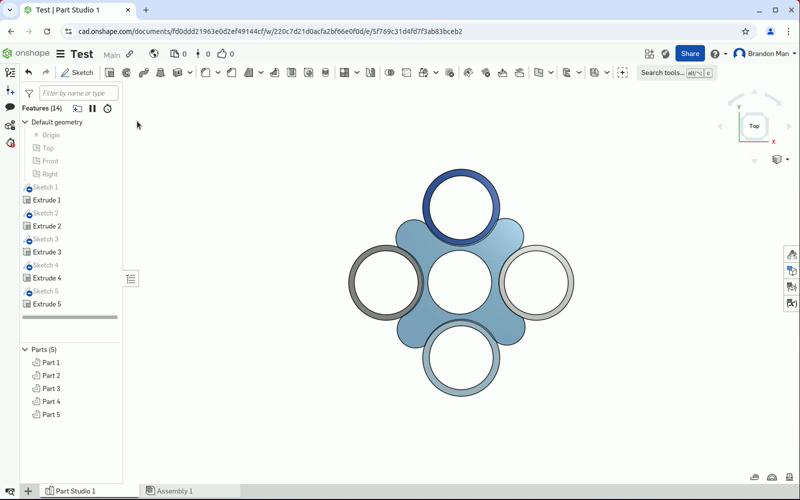
key(shift+h)
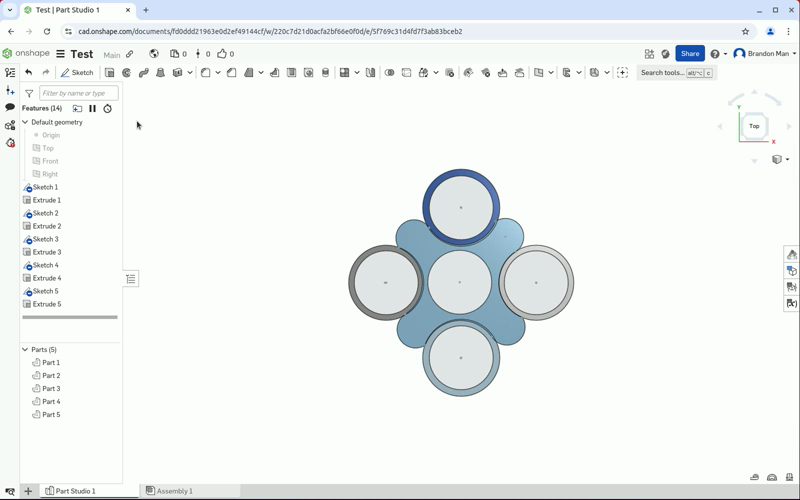
key(shift+7)
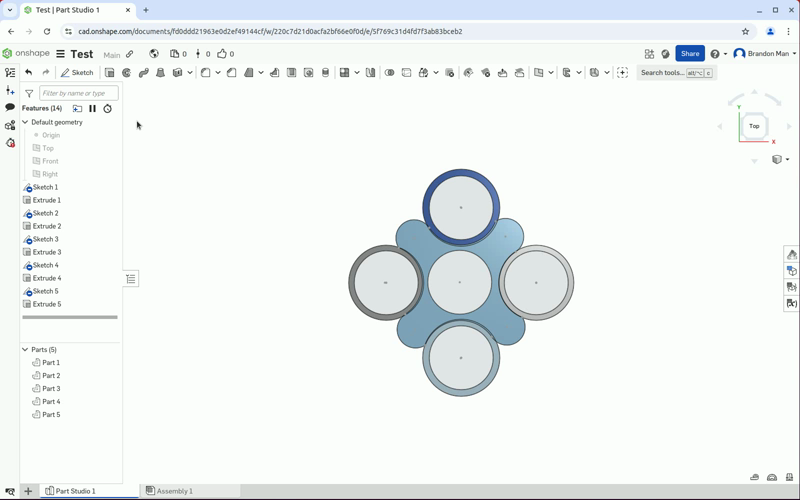
key(up, 3)
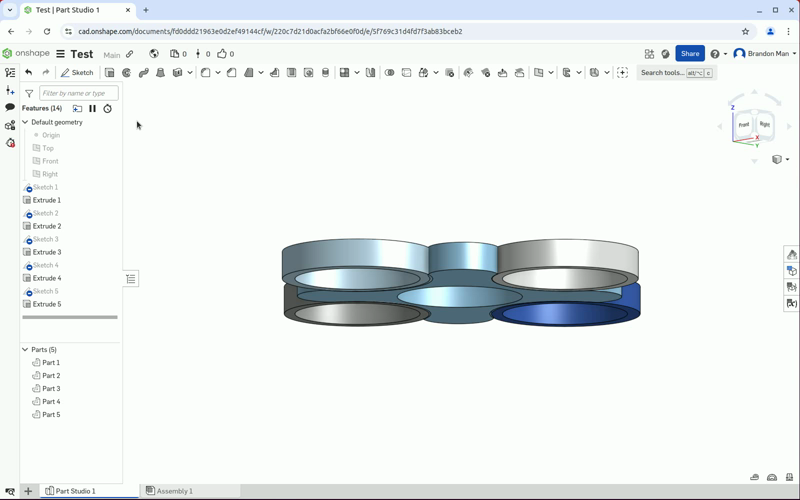
key(left, 3)
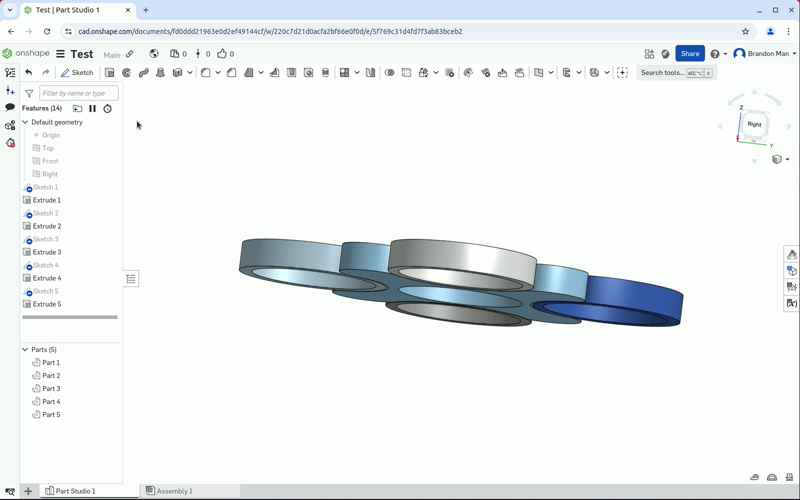
key(right, 3)
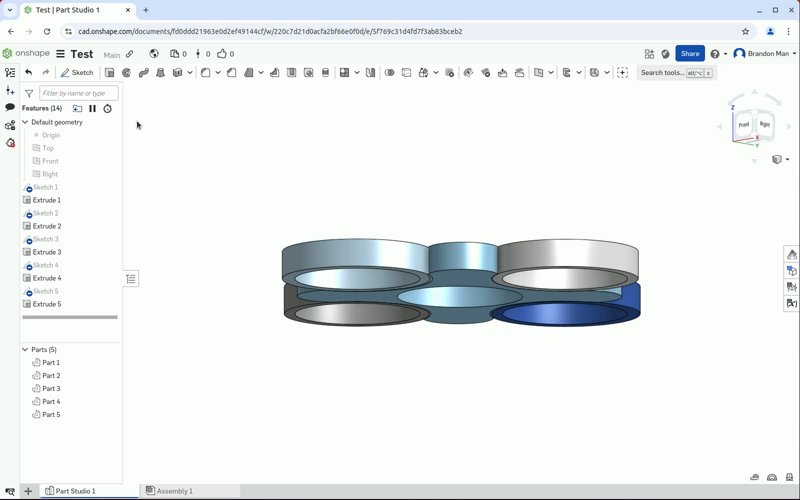
key(down, 3)
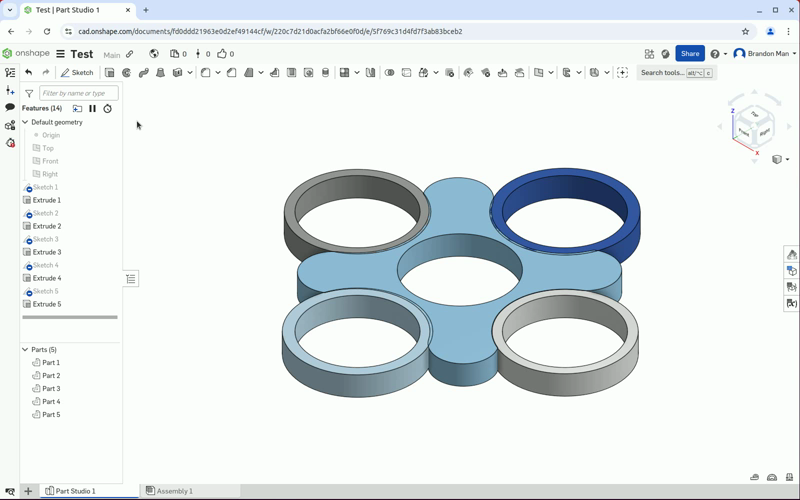
mouse_move(73, 189)
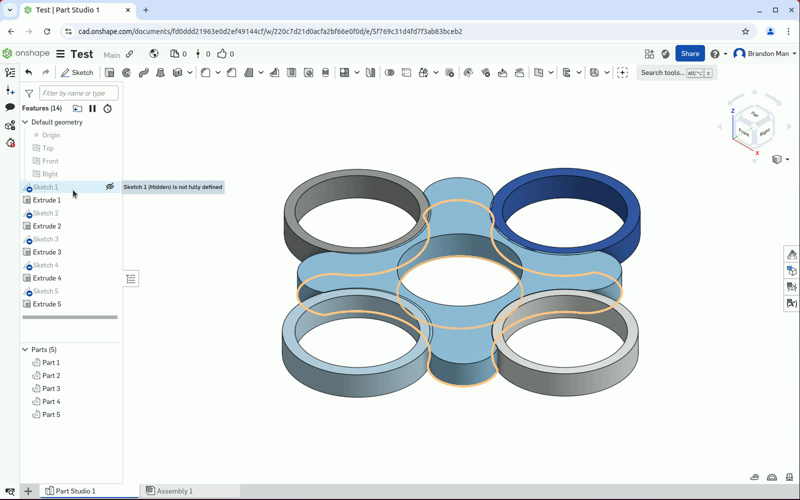
click(73, 189)